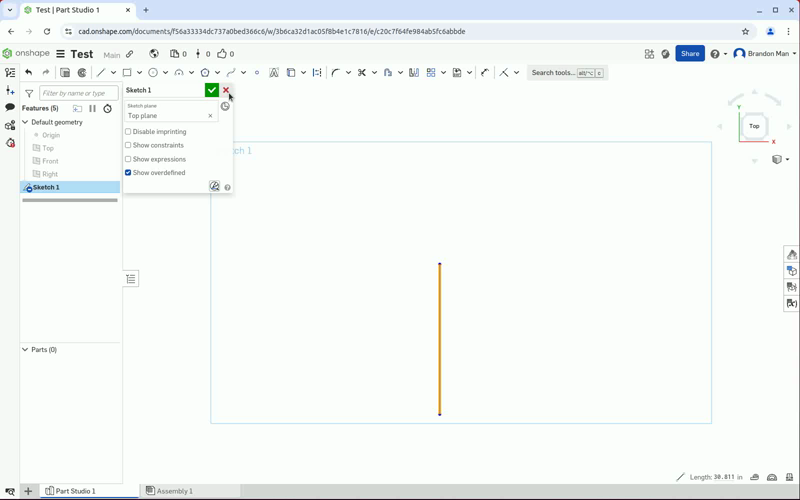
key(shift+h)
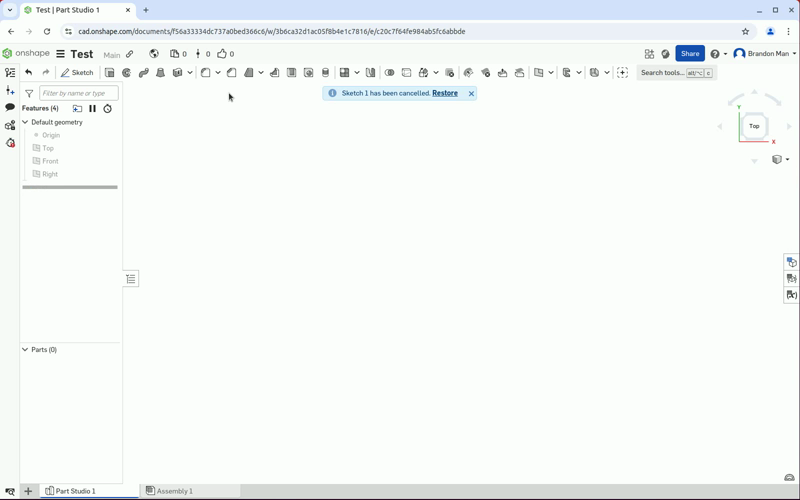
mouse_move(73, 352)
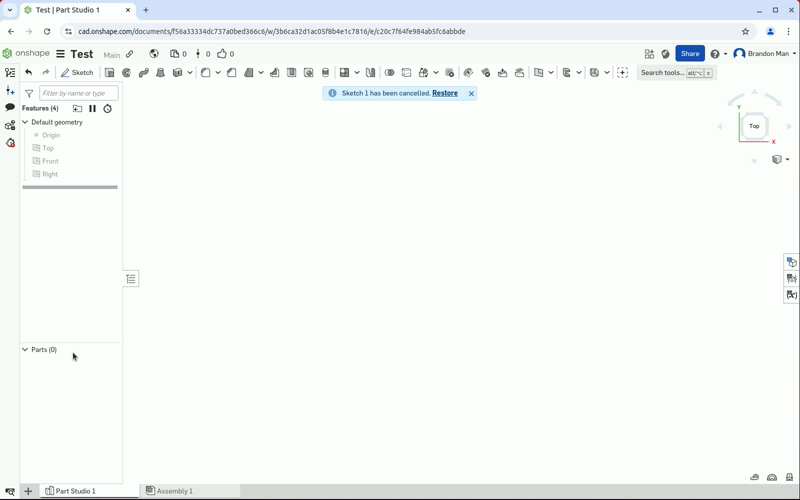
key(y)
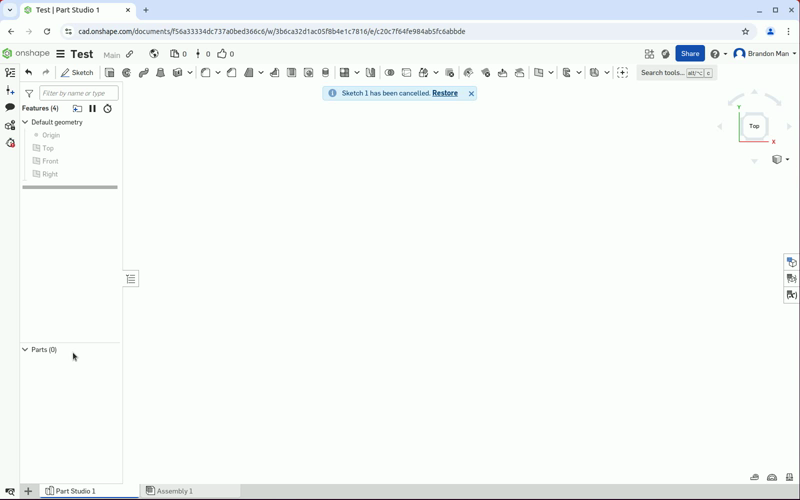
key(shift+p)
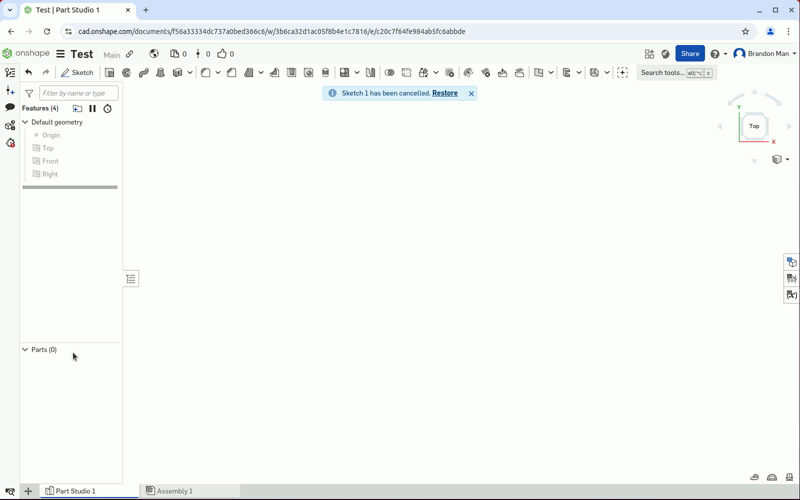
key(space)
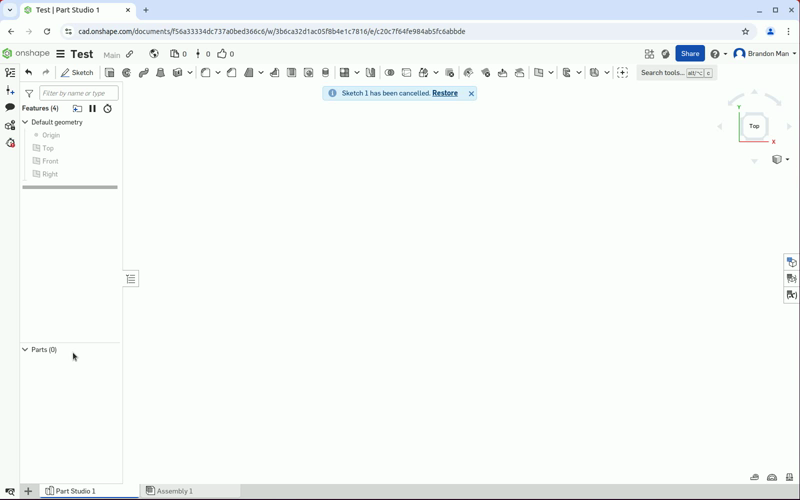
key_down(shift)
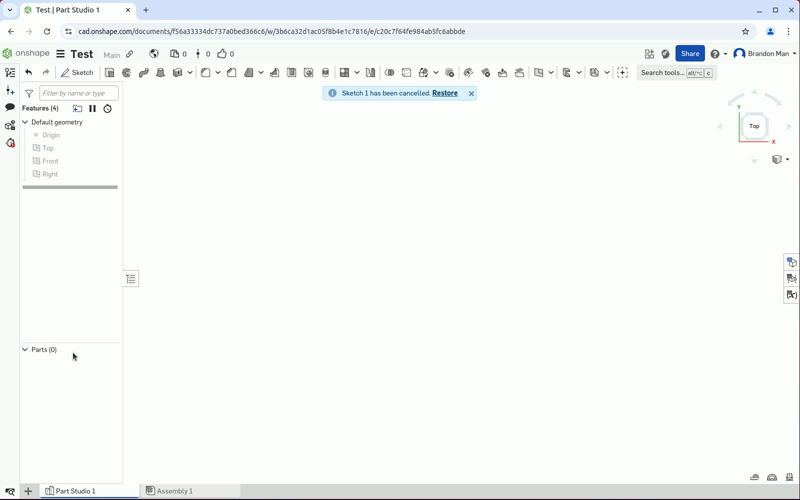
key(up)
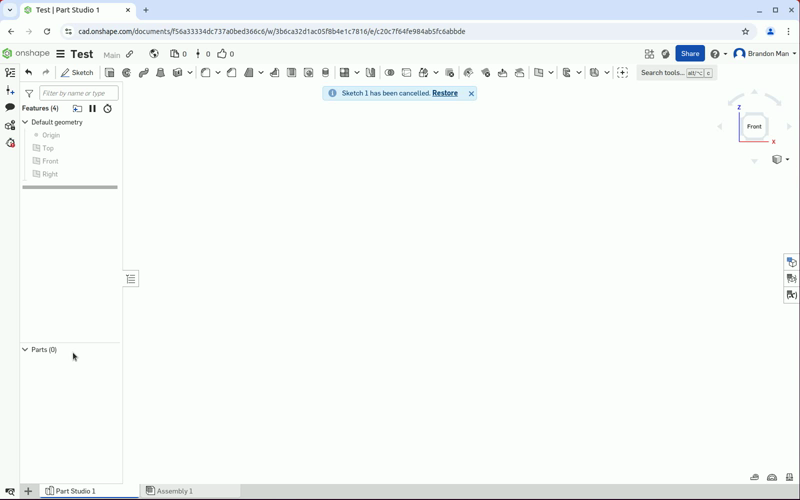
key_up(shift)
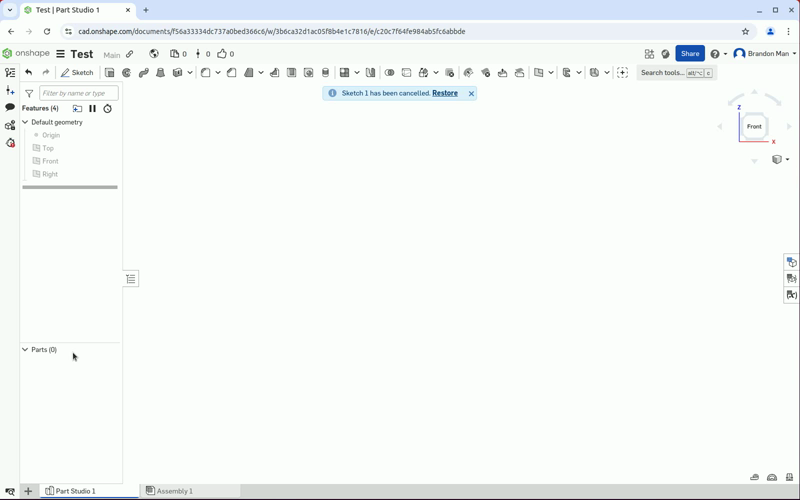
mouse_move(73, 352)
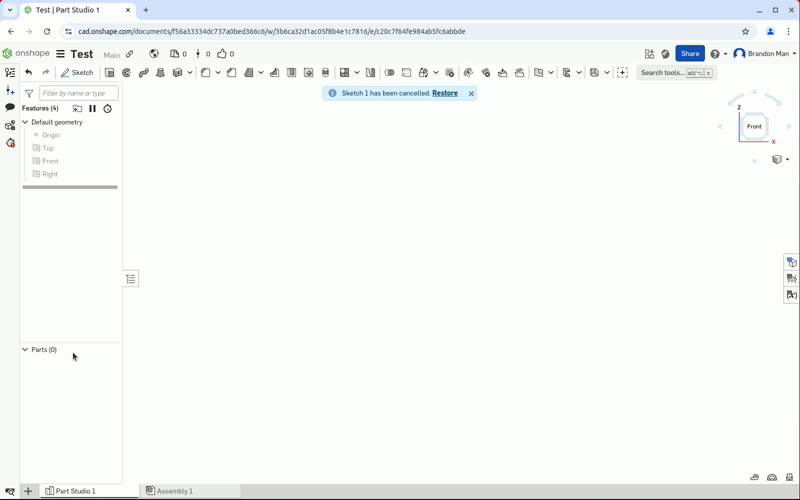
key(shift+y)
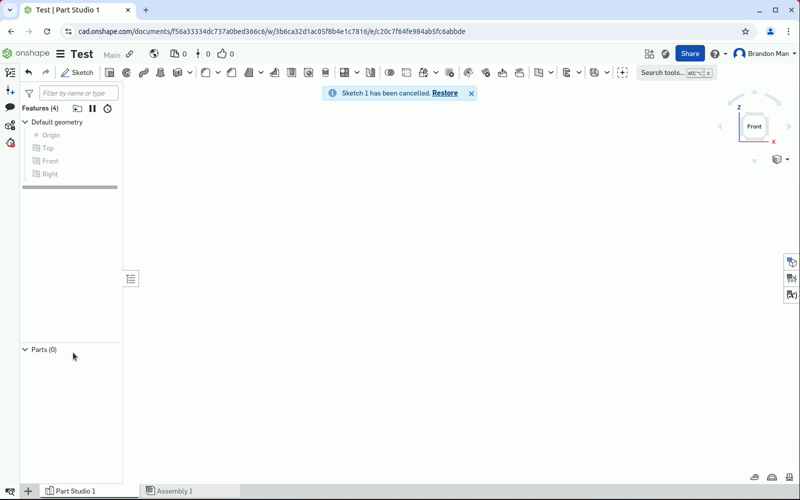
key(shift+s)
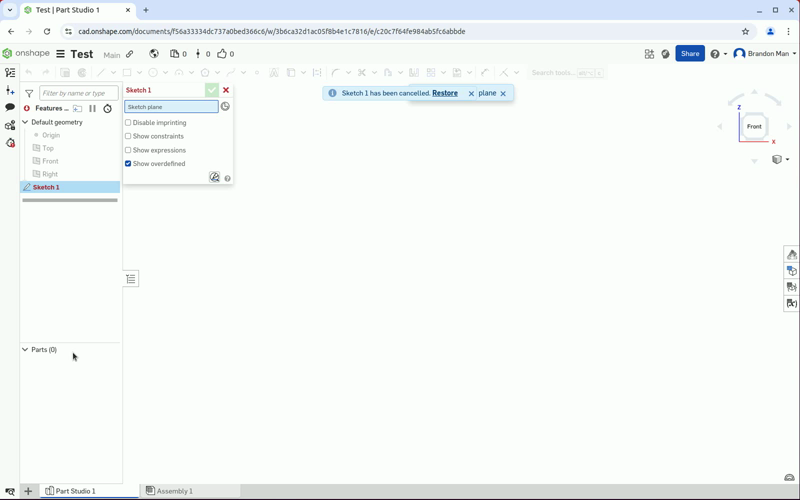
mouse_move(73, 163)
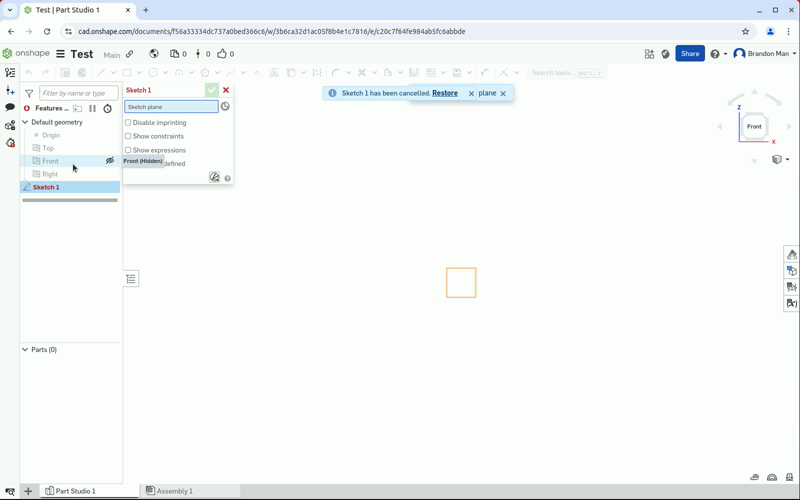
click(73, 163)
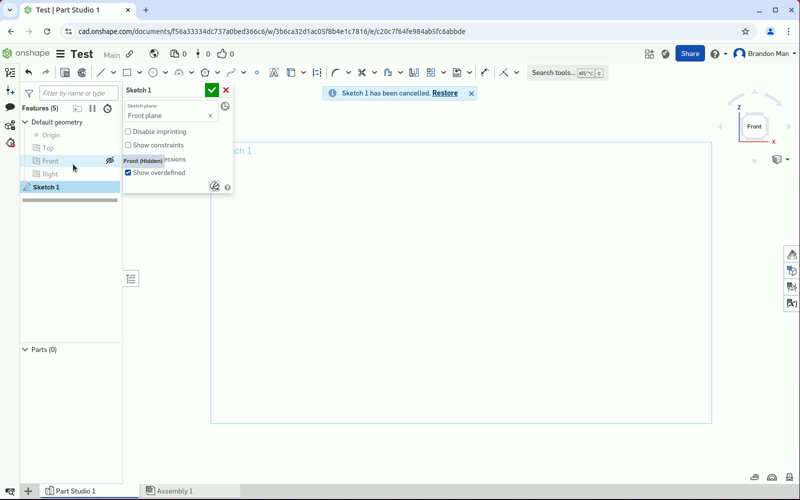
mouse_move(73, 352)
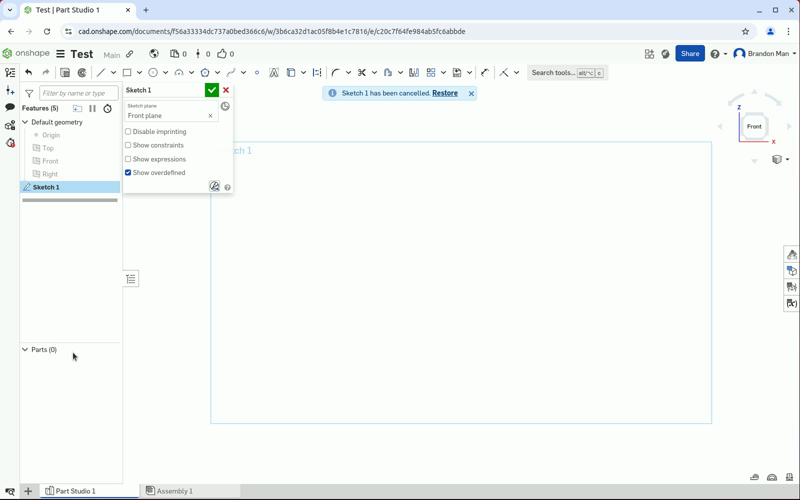
key(y)
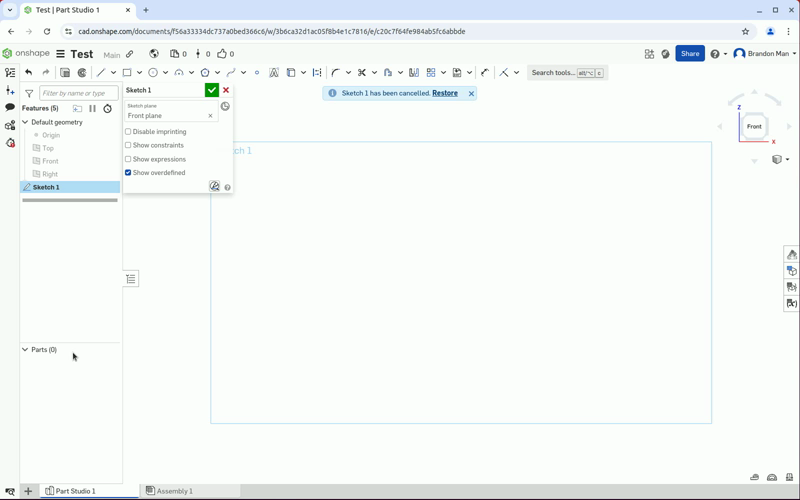
key(l)
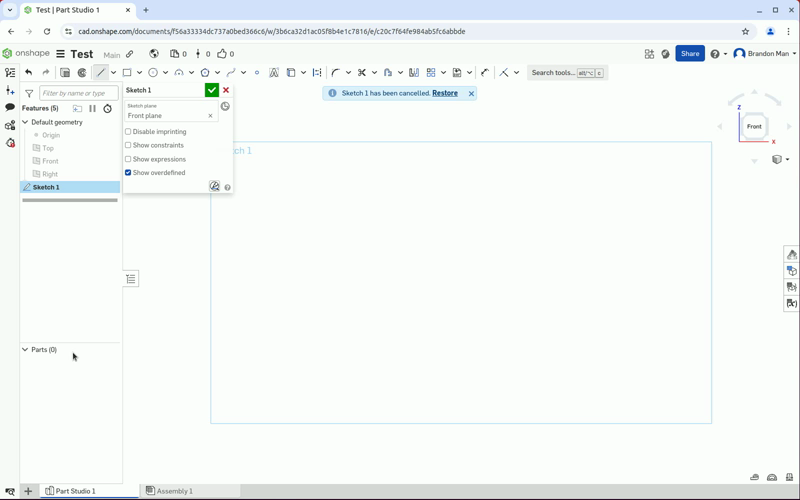
key_down(shift)
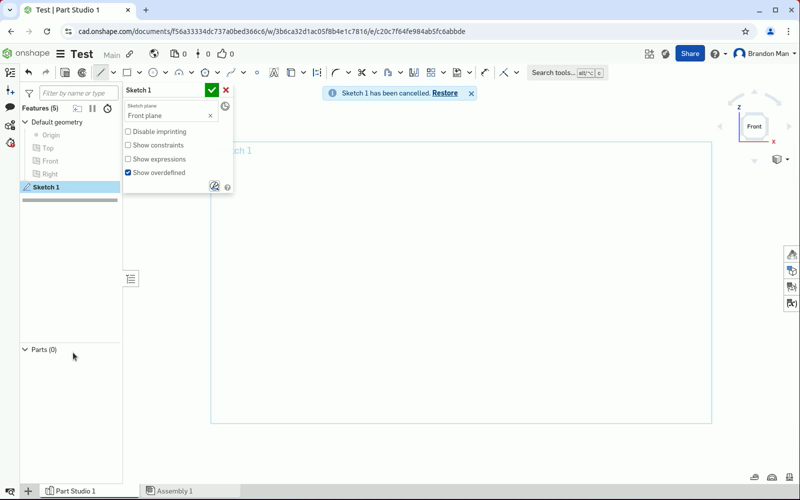
mouse_move(356, 282)
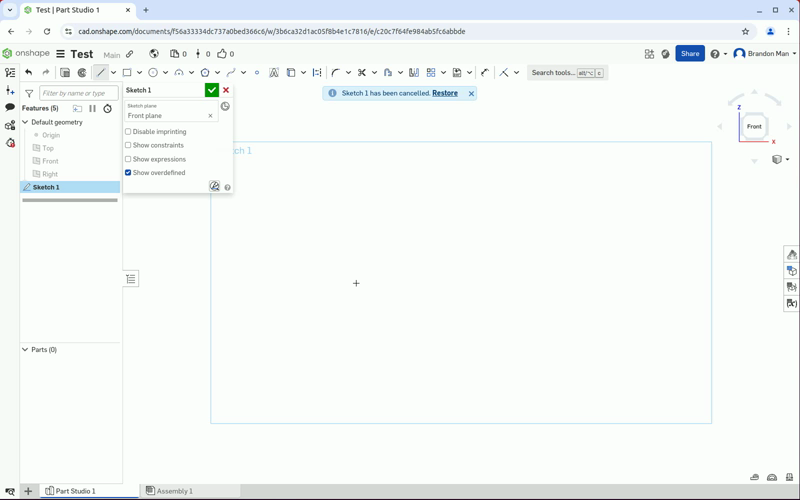
click(356, 282)
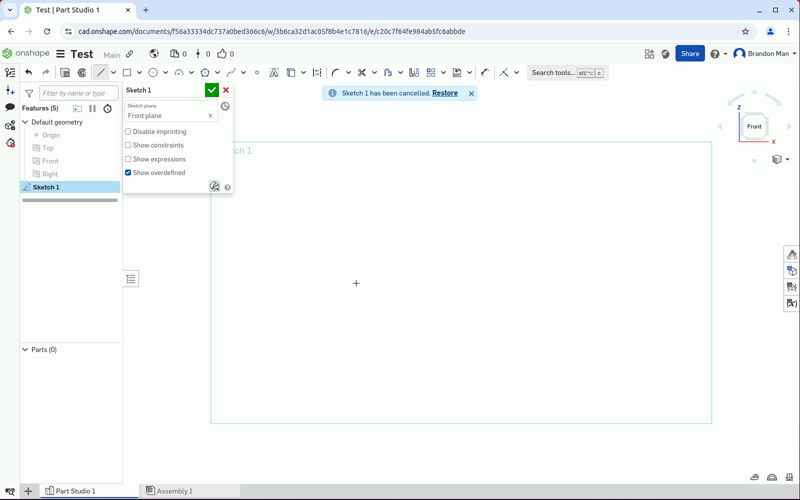
key_up(shift)
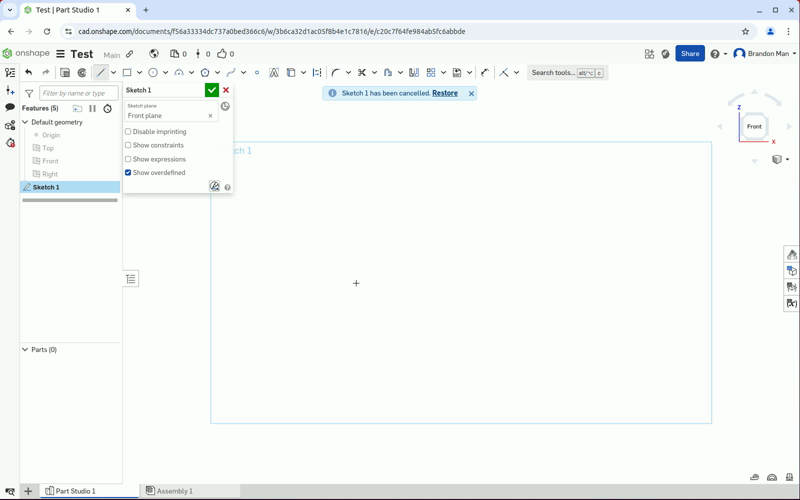
key_down(shift)
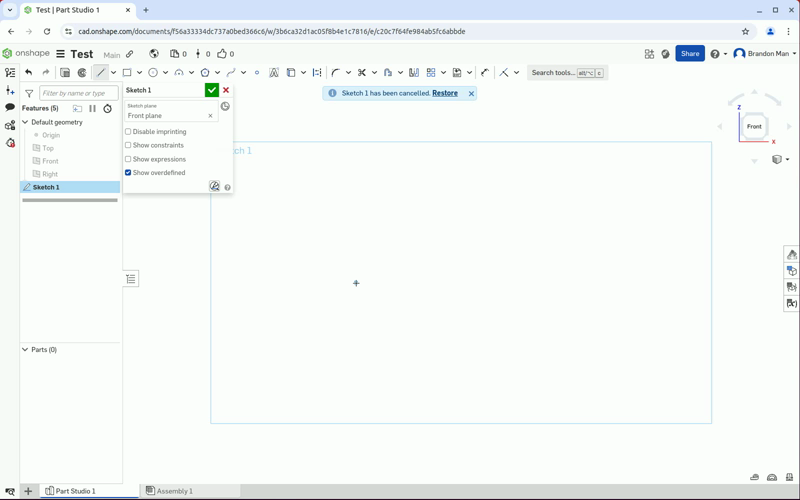
mouse_move(572, 282)
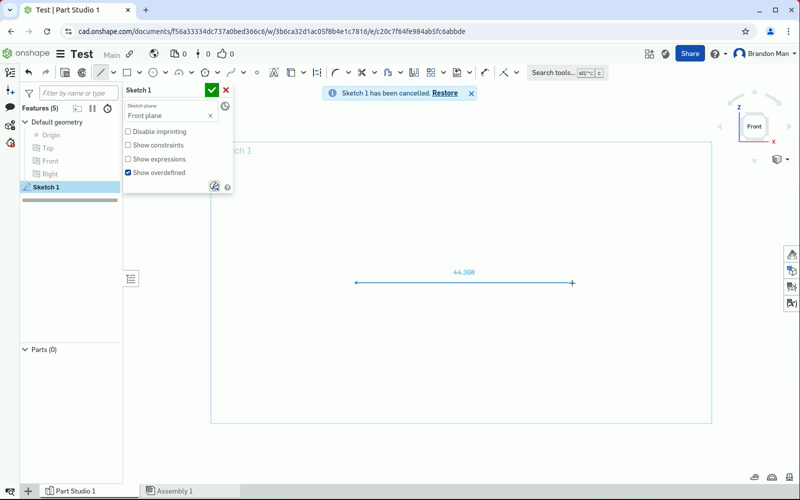
click(572, 282)
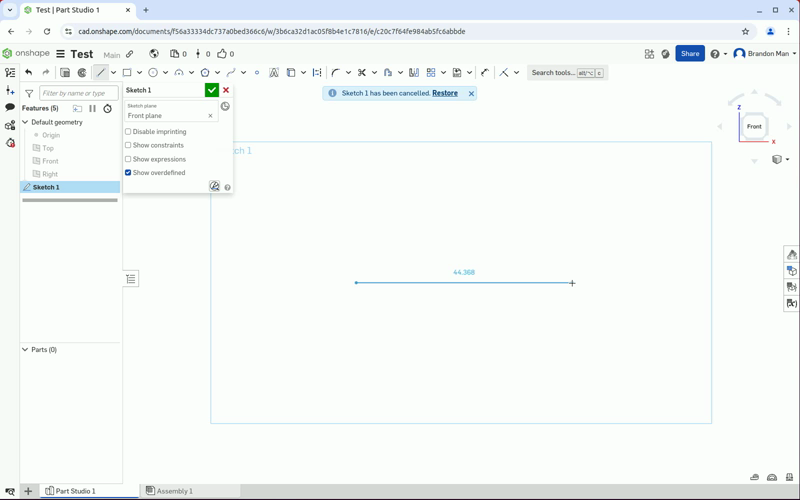
key_up(shift)
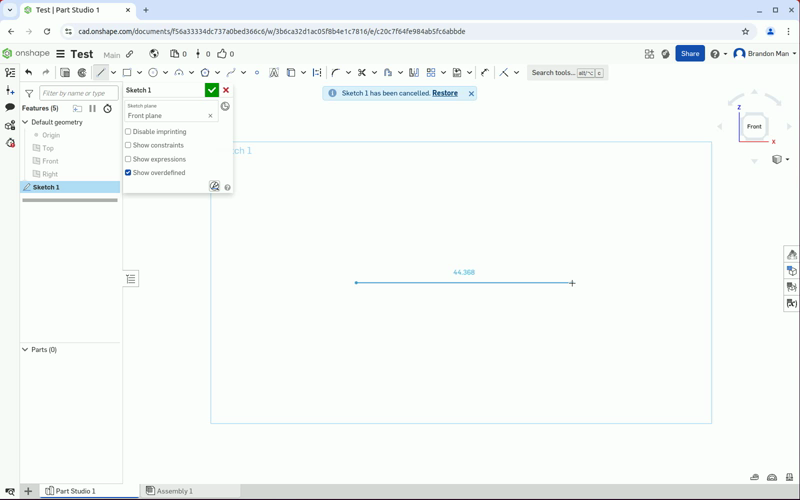
key_down(shift)
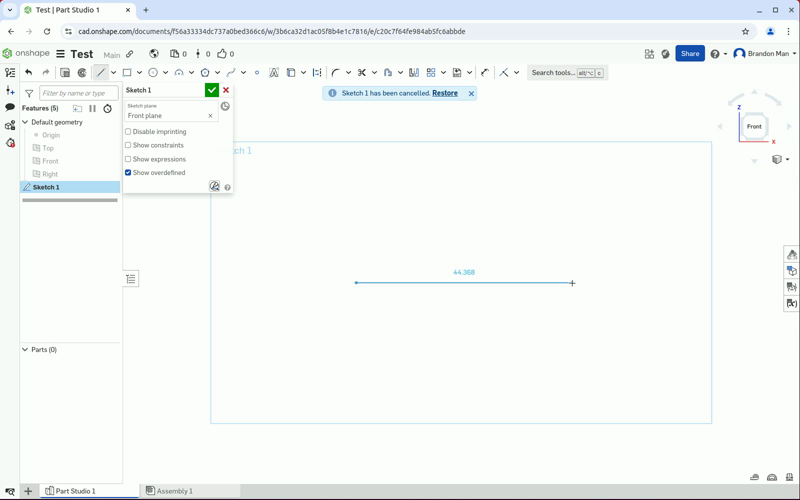
mouse_move(589, 282)
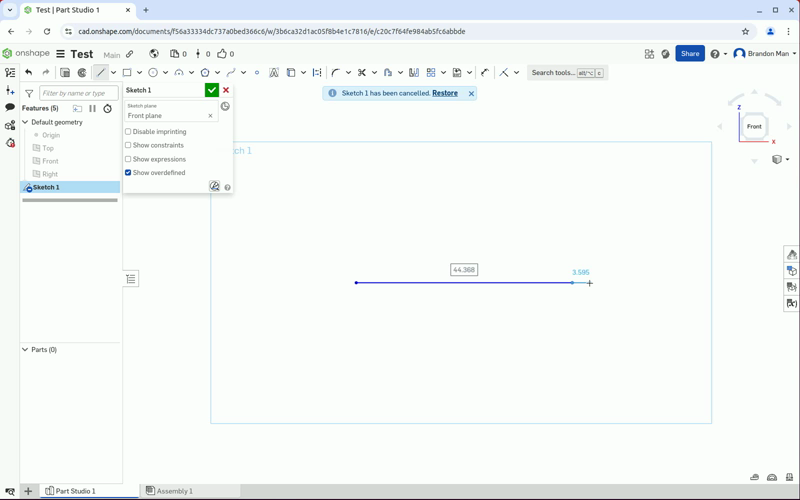
mouse_move(567, 258)
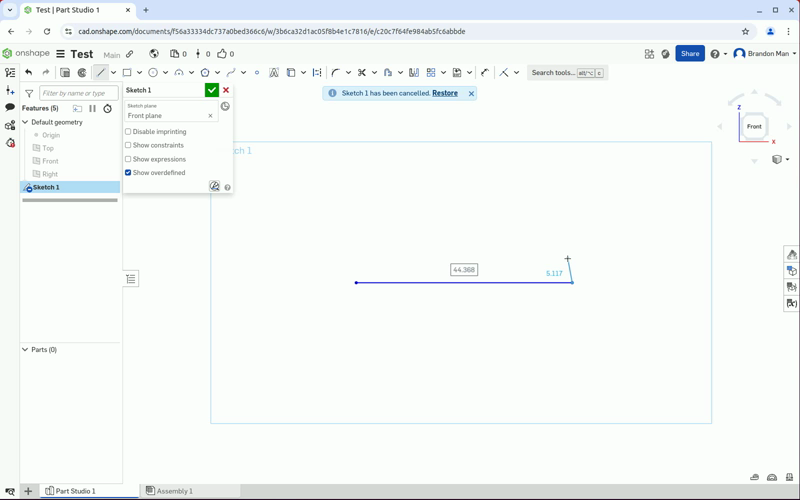
click(567, 258)
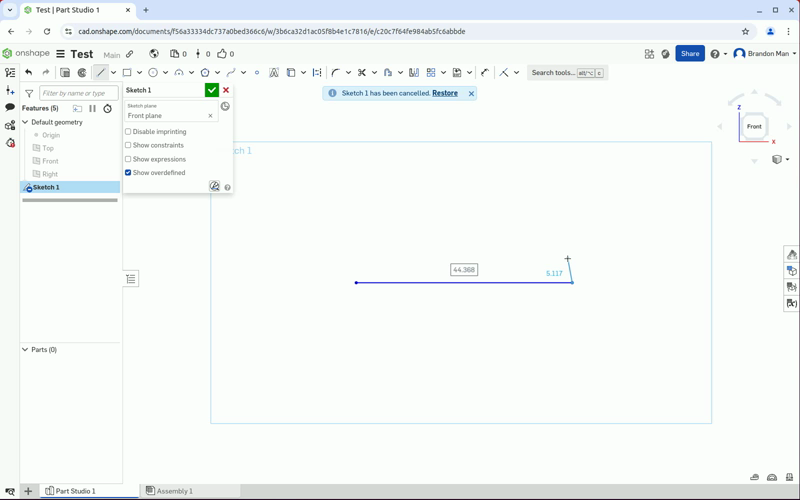
key_up(shift)
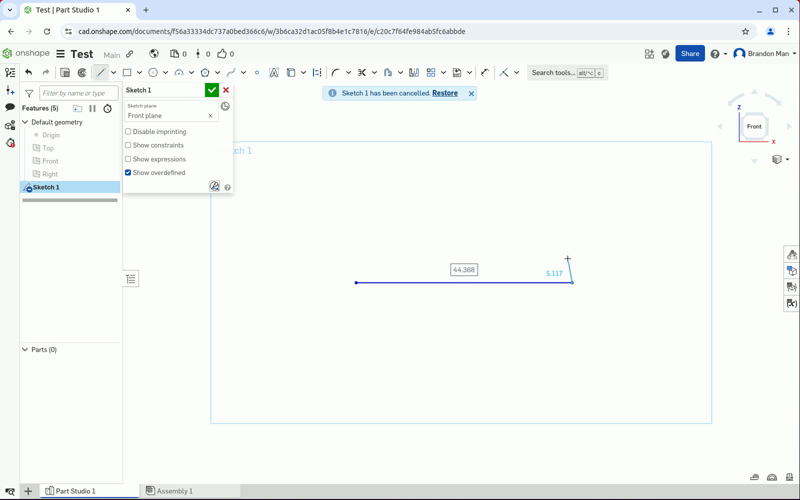
key_down(shift)
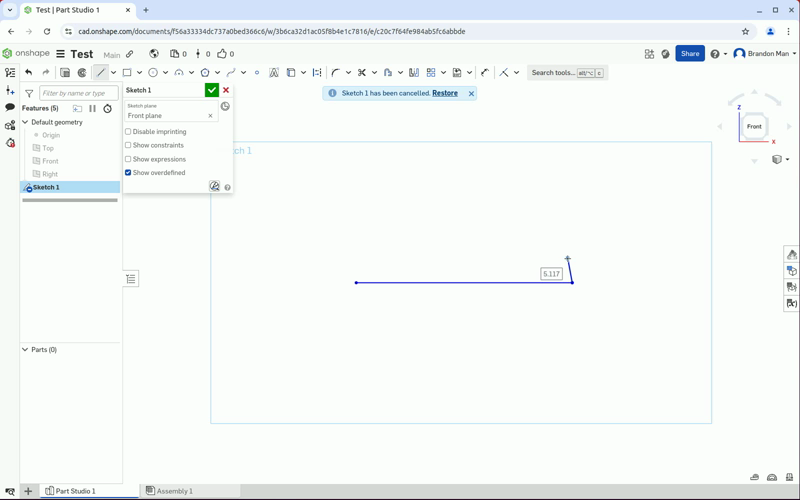
mouse_move(589, 258)
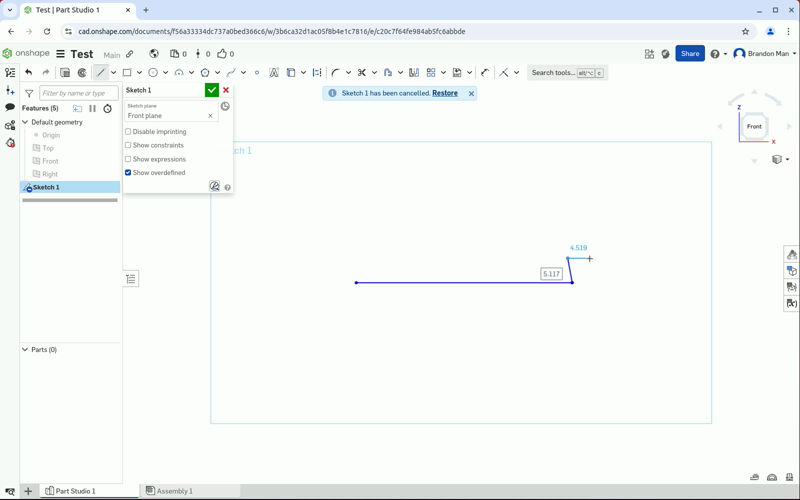
mouse_move(535, 255)
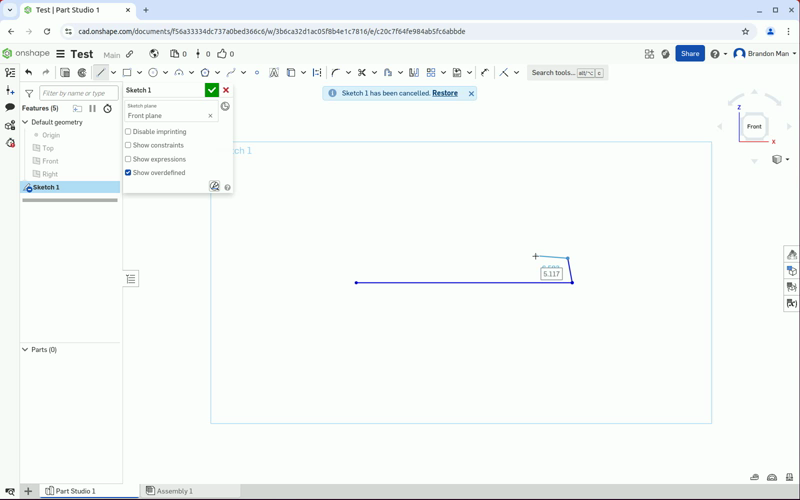
click(535, 255)
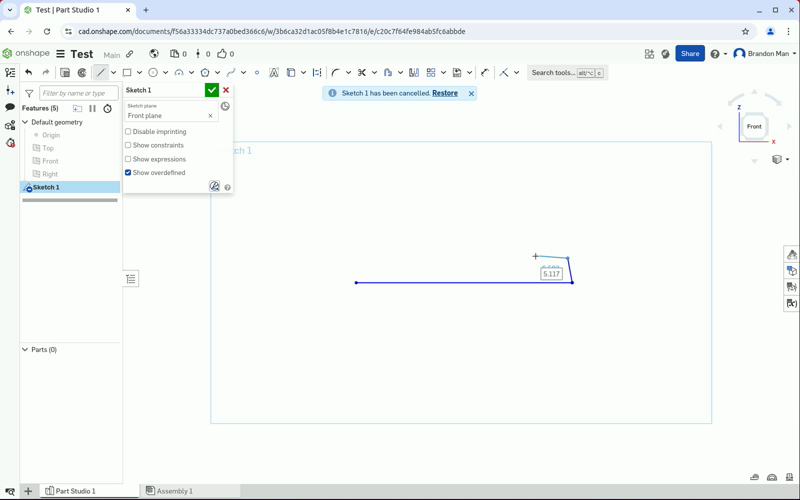
key_up(shift)
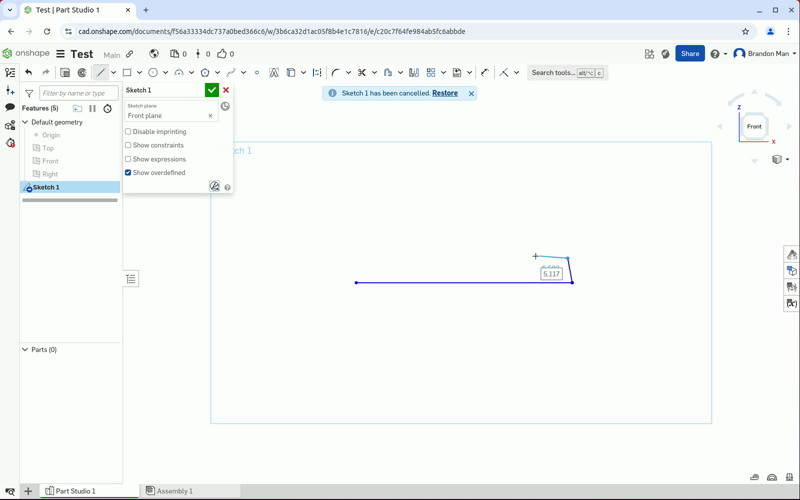
key_down(shift)
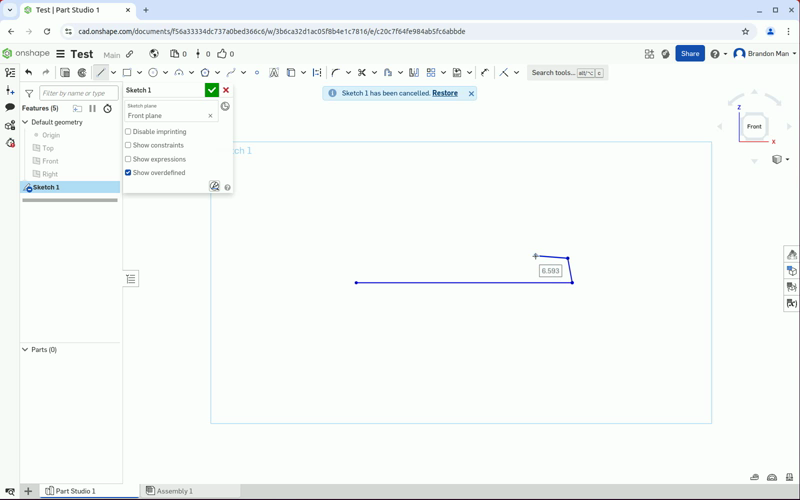
mouse_move(565, 255)
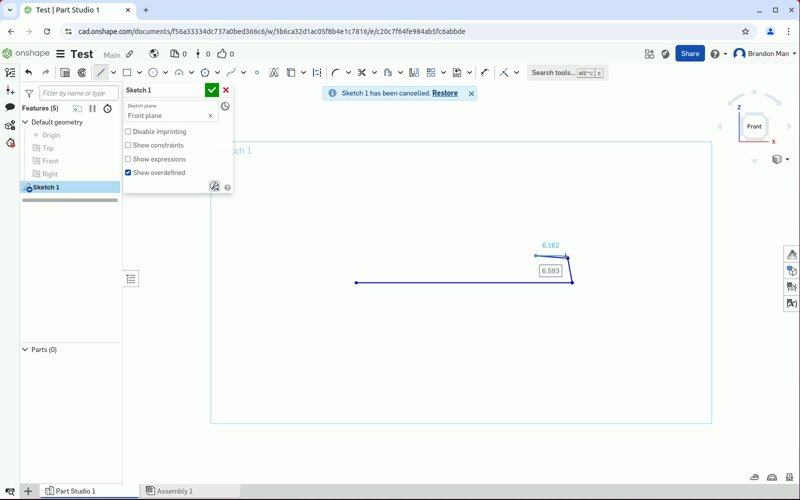
mouse_move(517, 237)
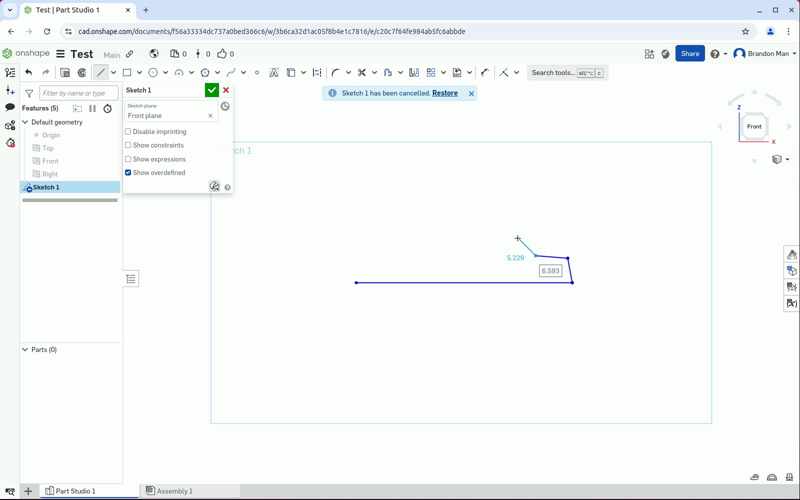
click(517, 237)
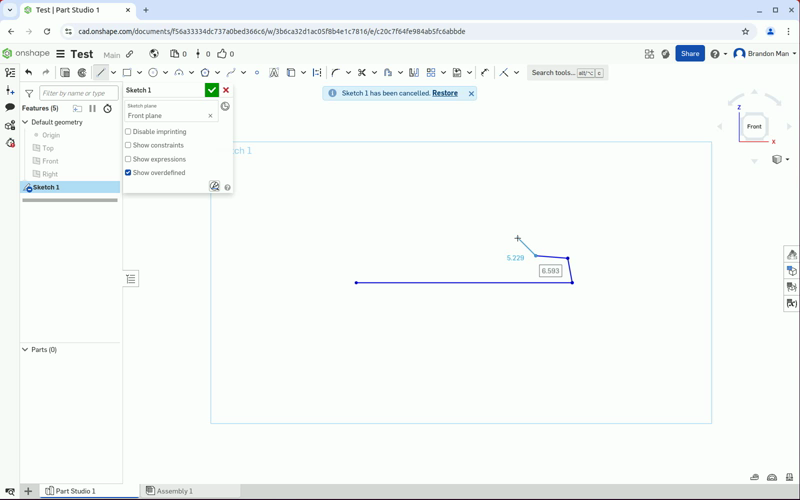
key_up(shift)
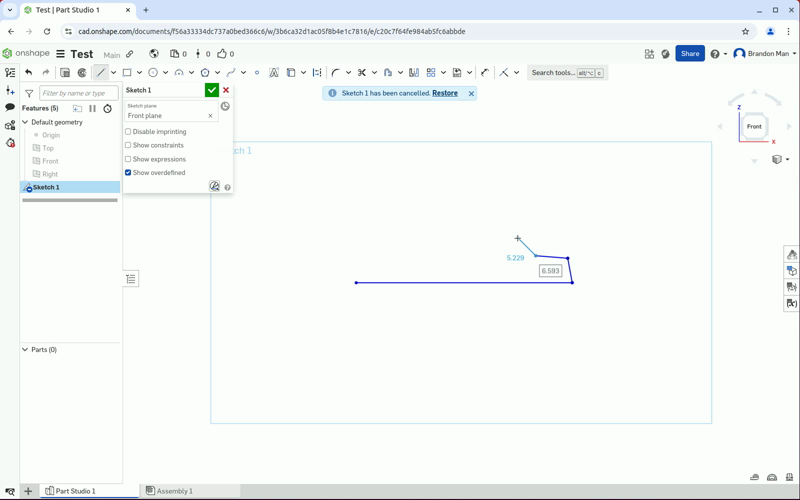
key_down(shift)
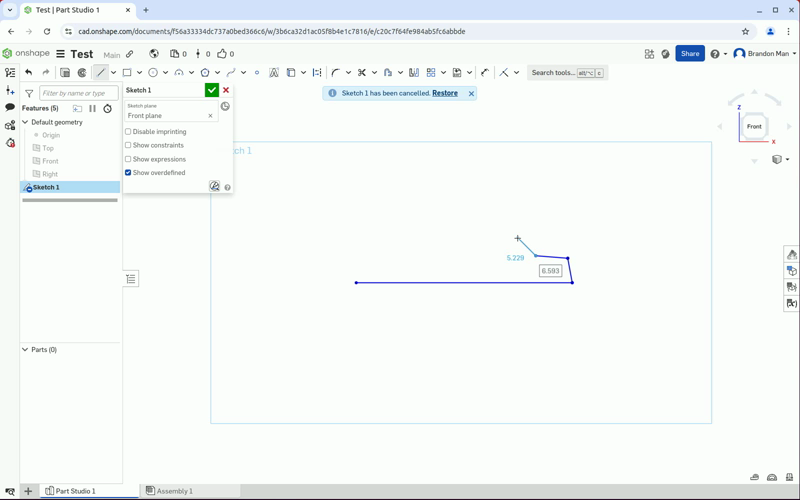
mouse_move(547, 237)
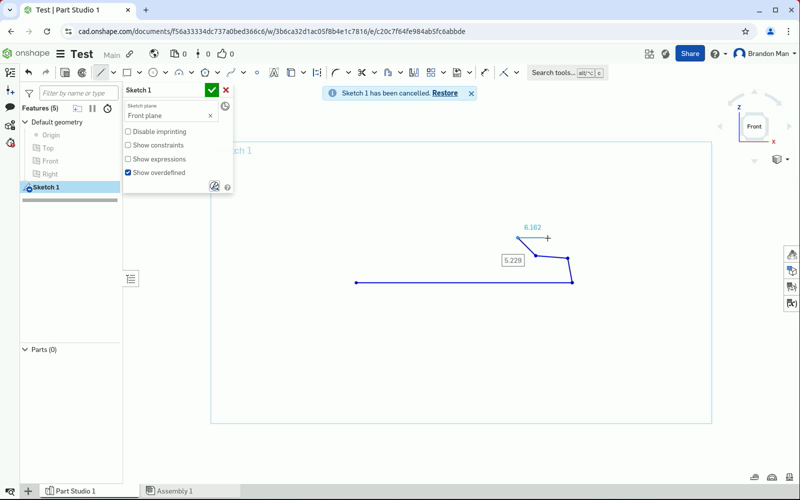
mouse_move(467, 235)
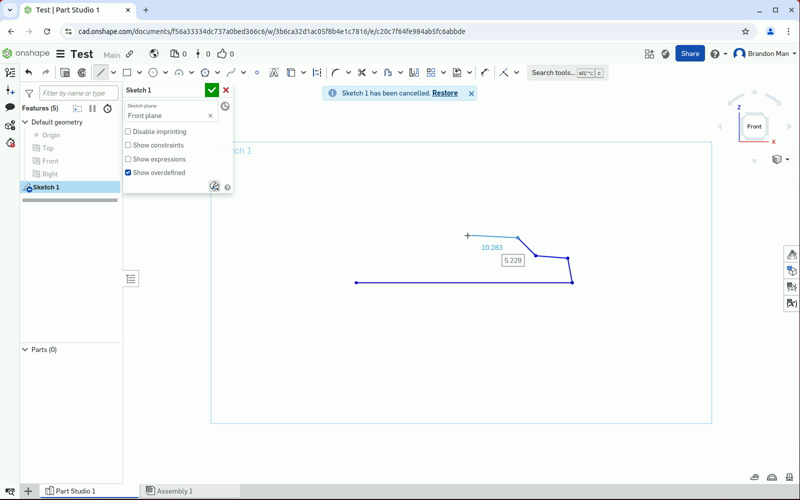
click(467, 235)
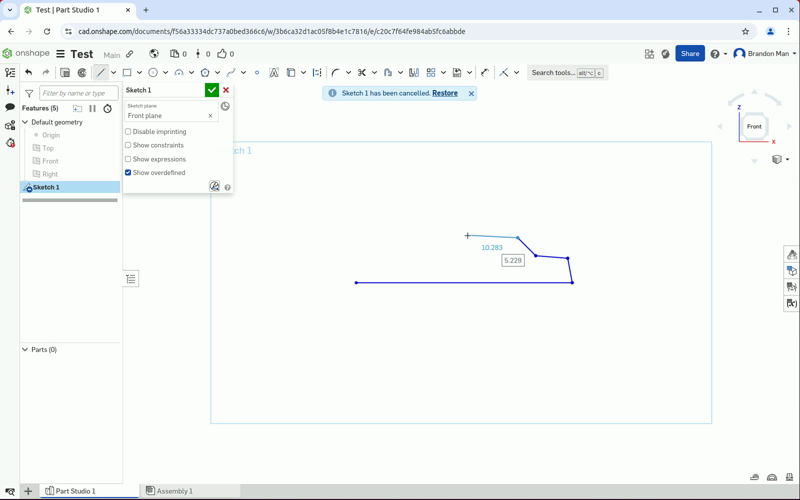
key_up(shift)
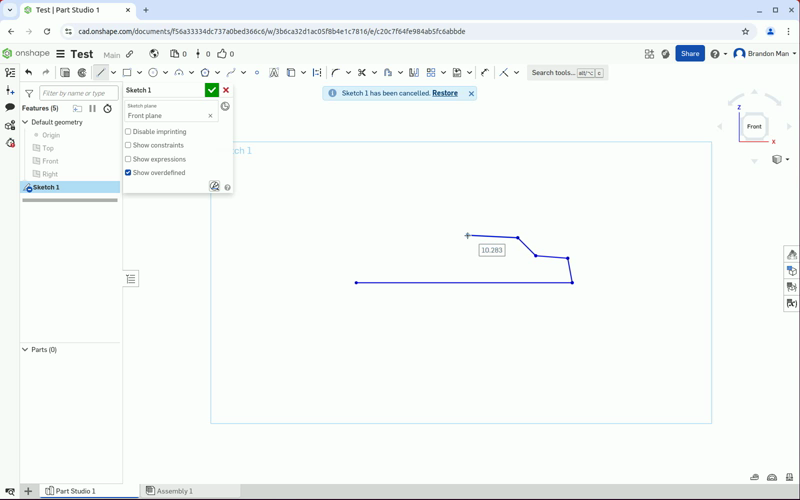
key_down(shift)
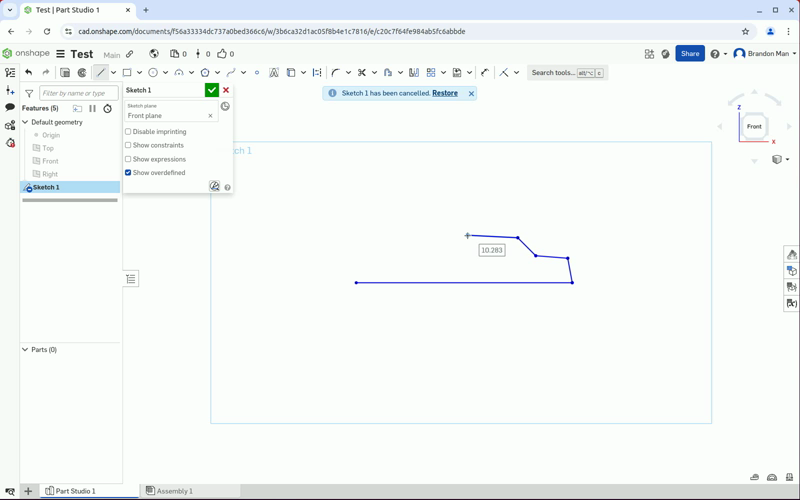
mouse_move(497, 235)
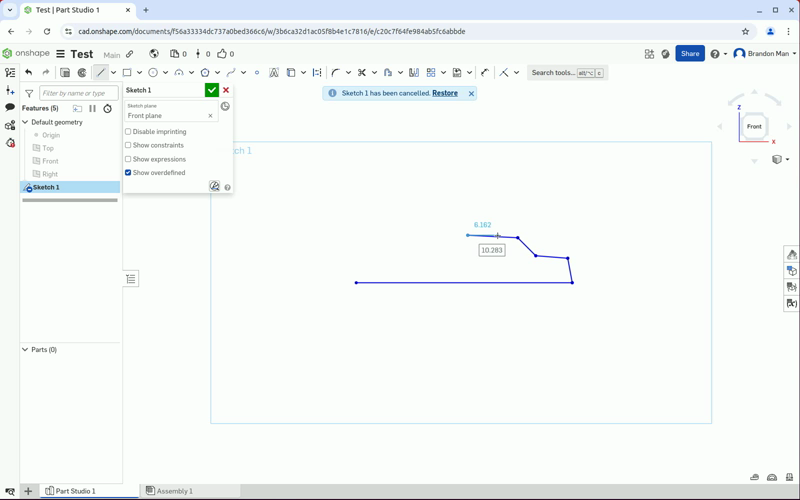
mouse_move(429, 258)
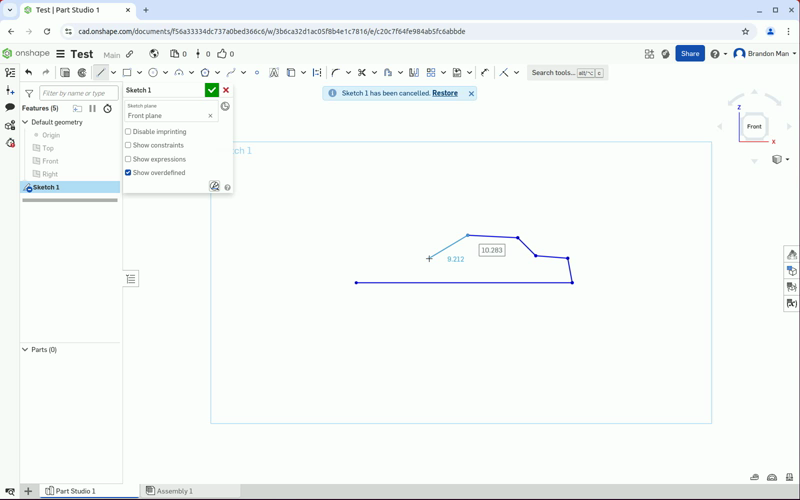
click(429, 258)
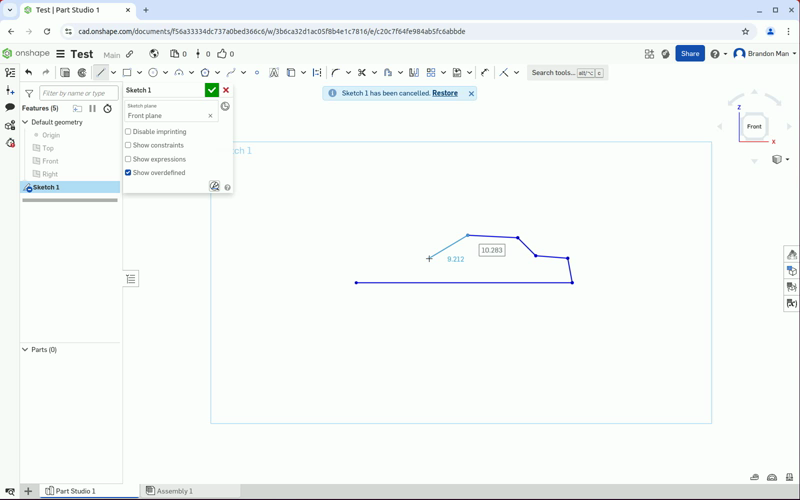
key_up(shift)
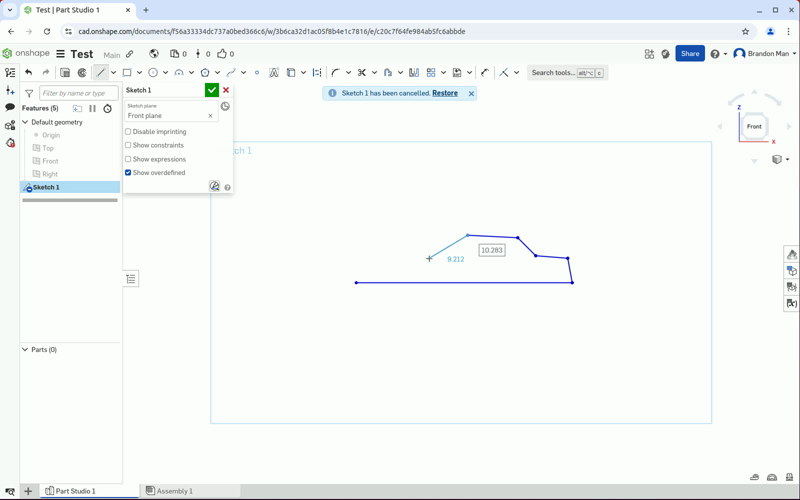
key_down(shift)
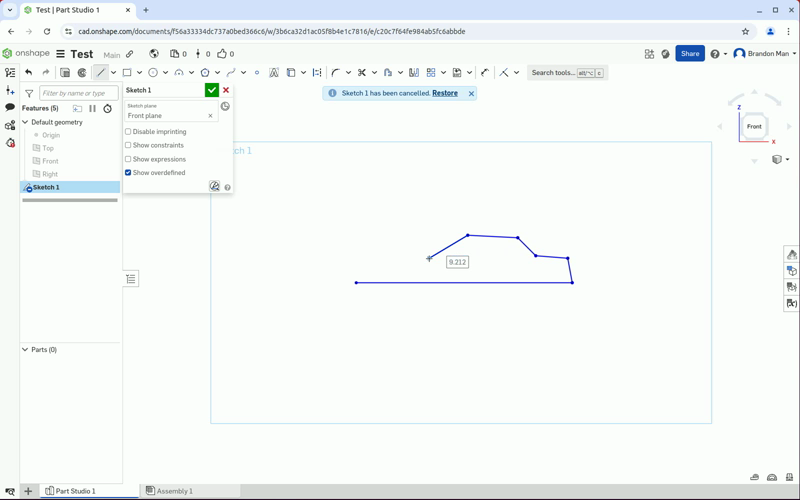
mouse_move(459, 258)
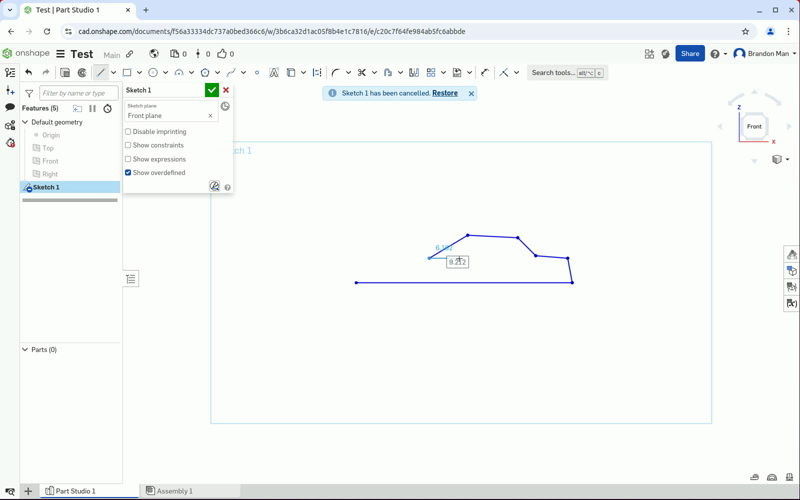
mouse_move(372, 264)
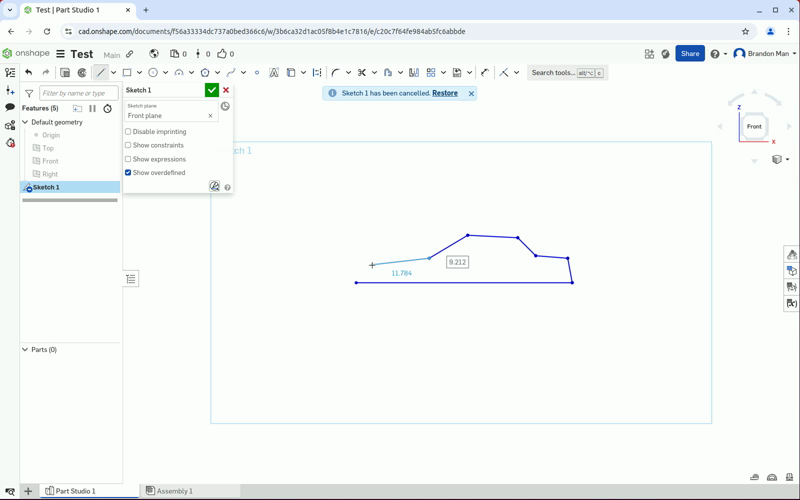
click(372, 264)
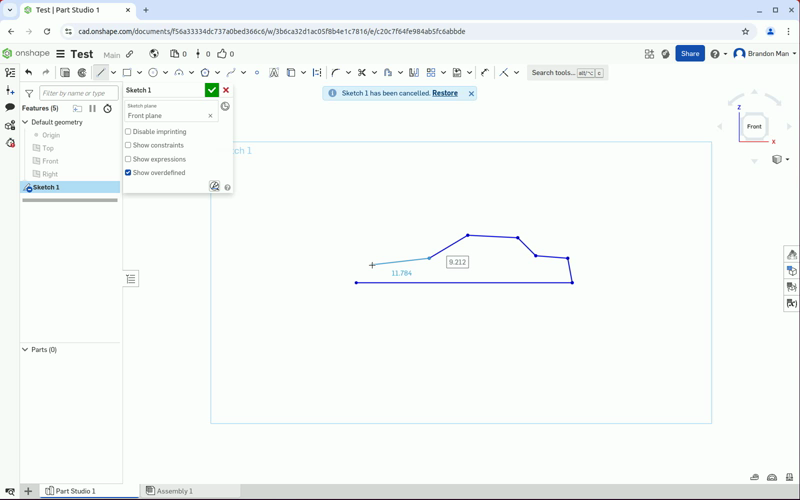
key_up(shift)
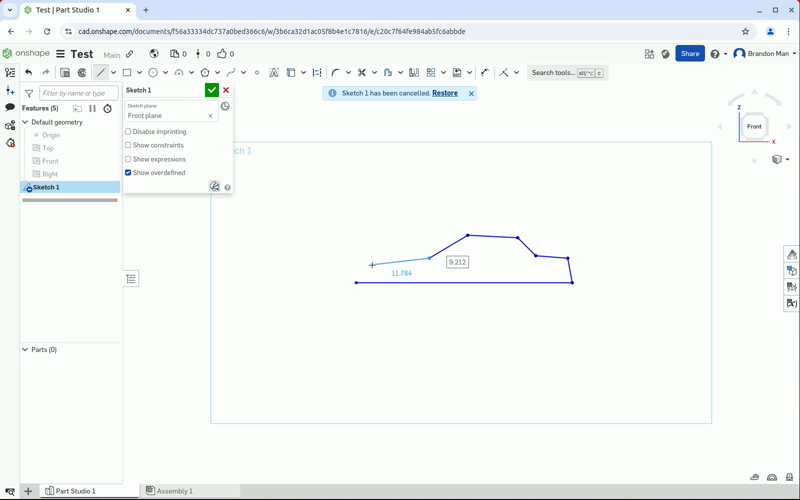
mouse_move(402, 264)
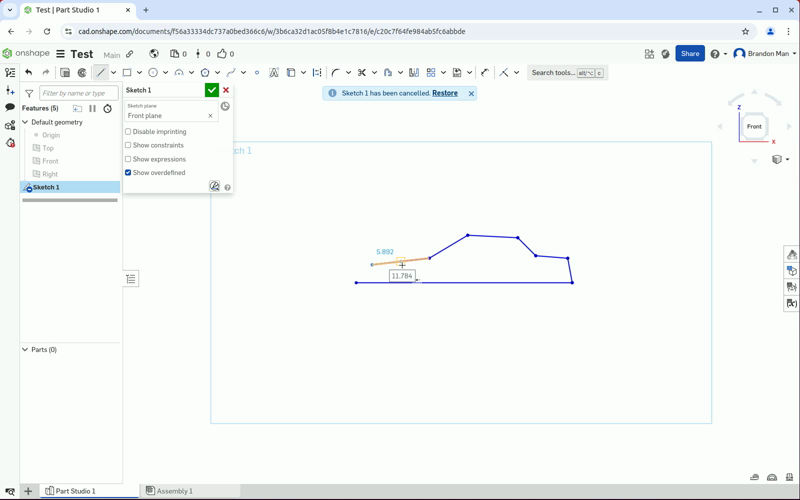
key_down(shift)
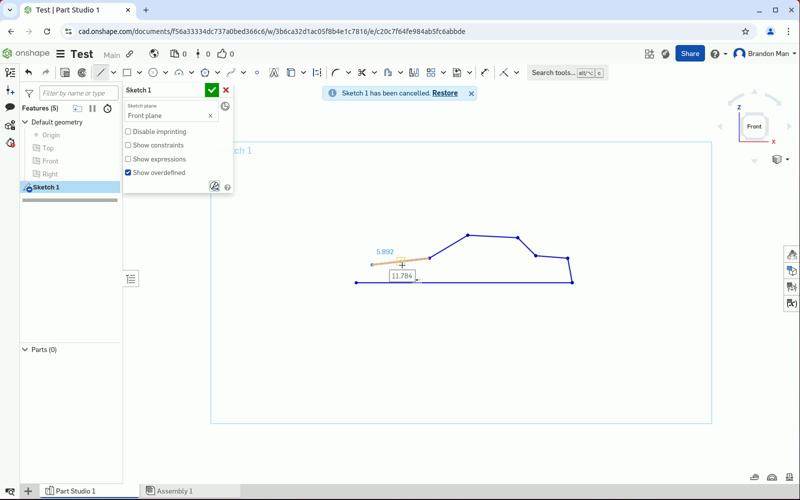
mouse_move(356, 282)
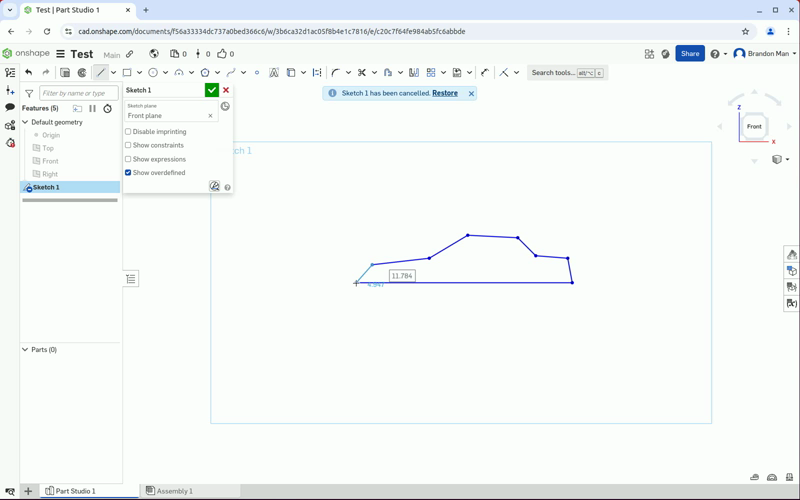
key_up(shift)
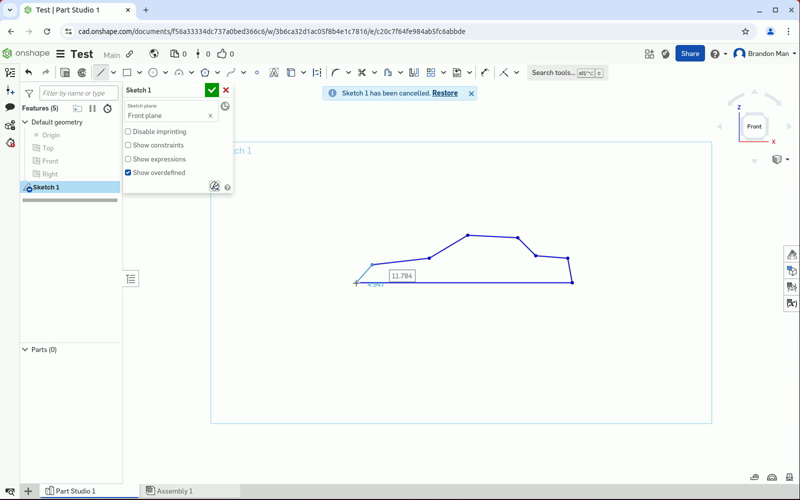
click(356, 282)
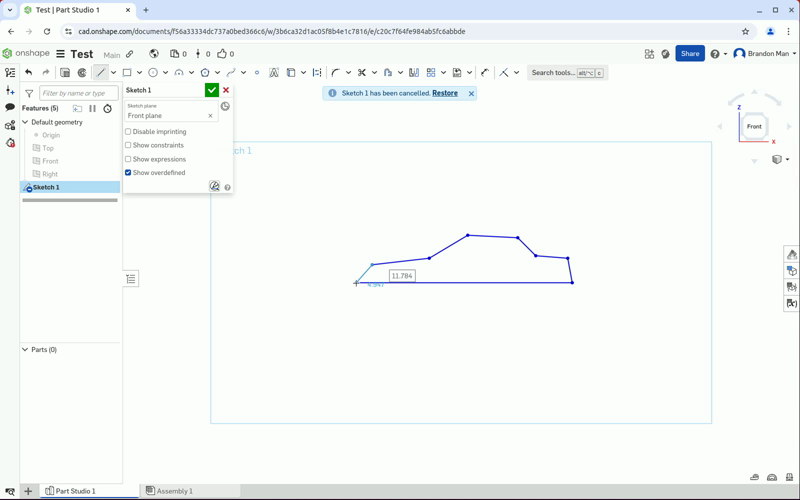
key(esc)
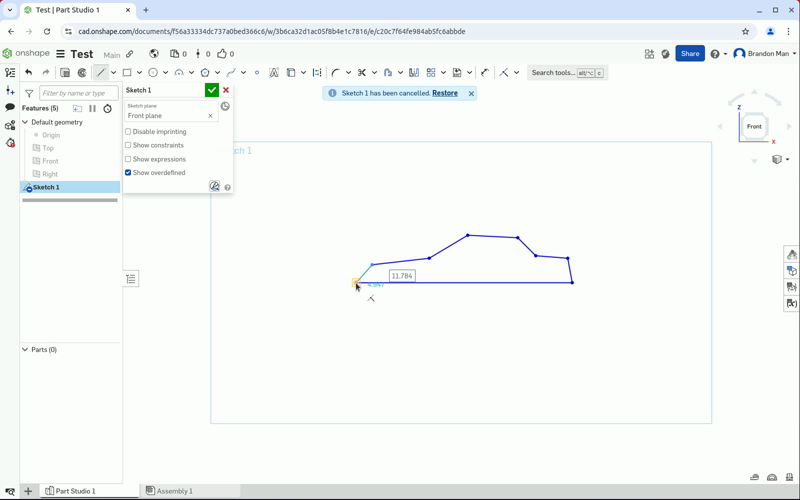
mouse_move(509, 251)
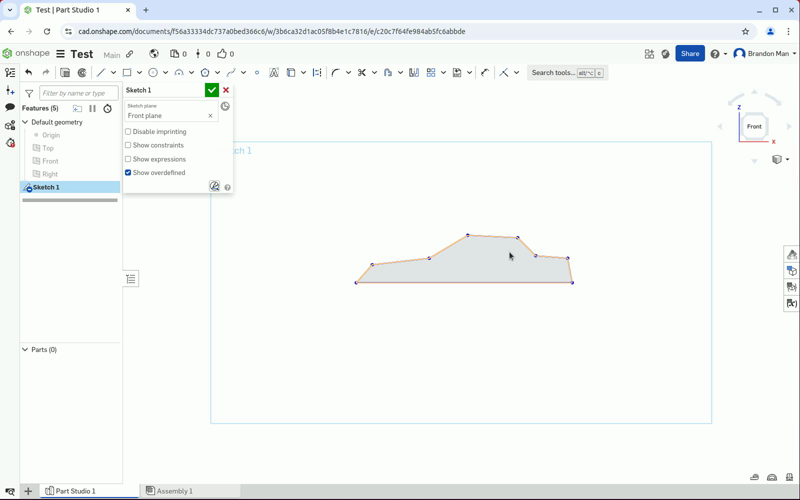
click(509, 251)
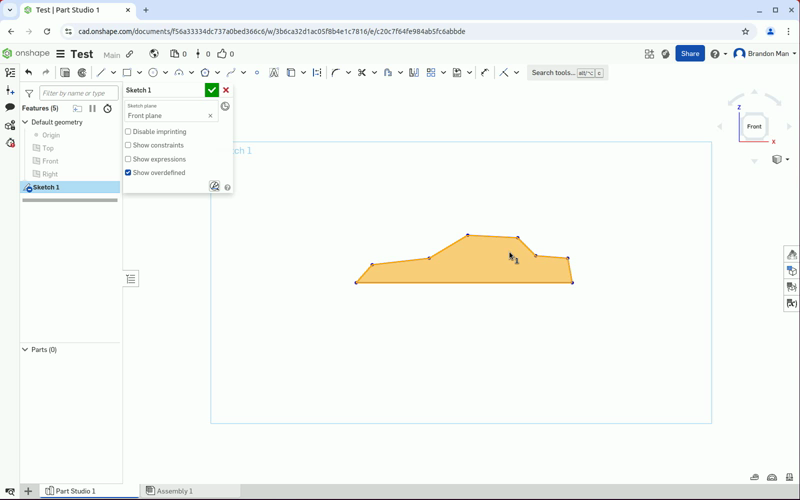
mouse_move(73, 352)
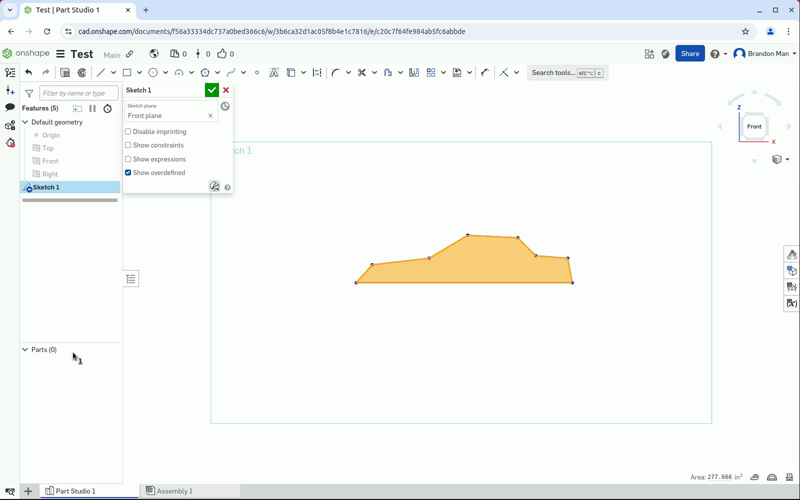
key(shift+y)
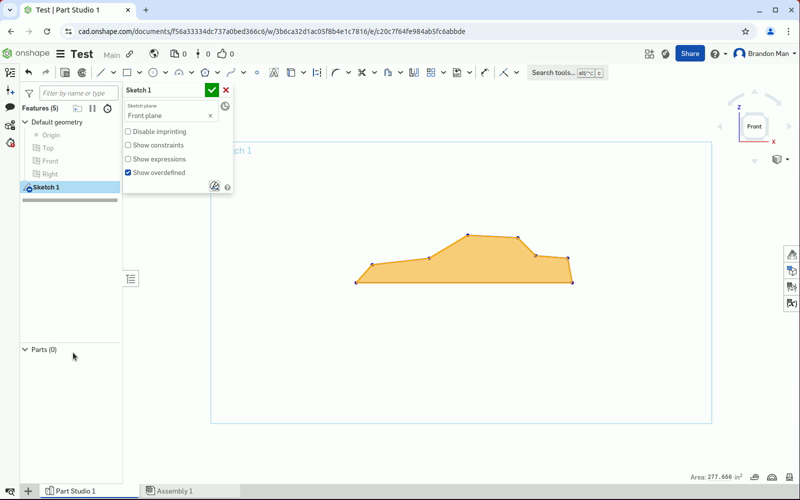
key(shift+e)
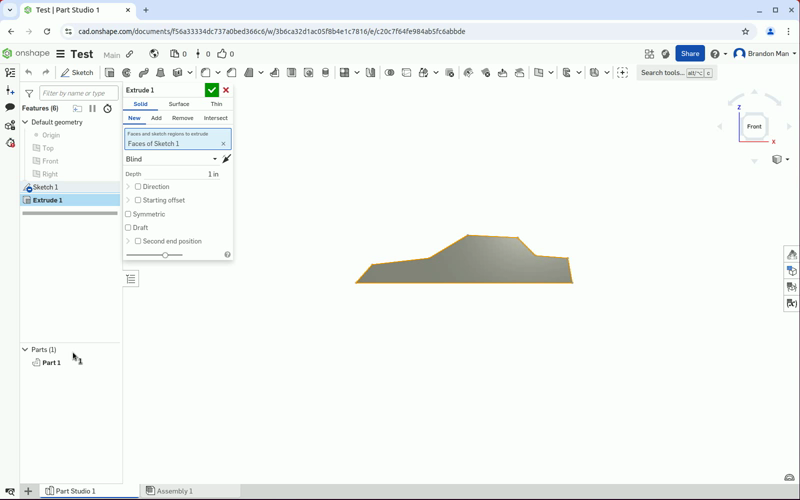
mouse_move(143, 106)
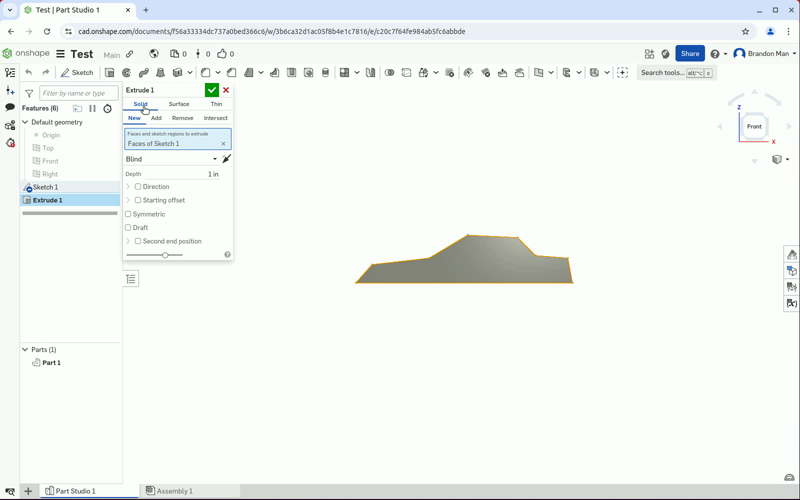
click(143, 106)
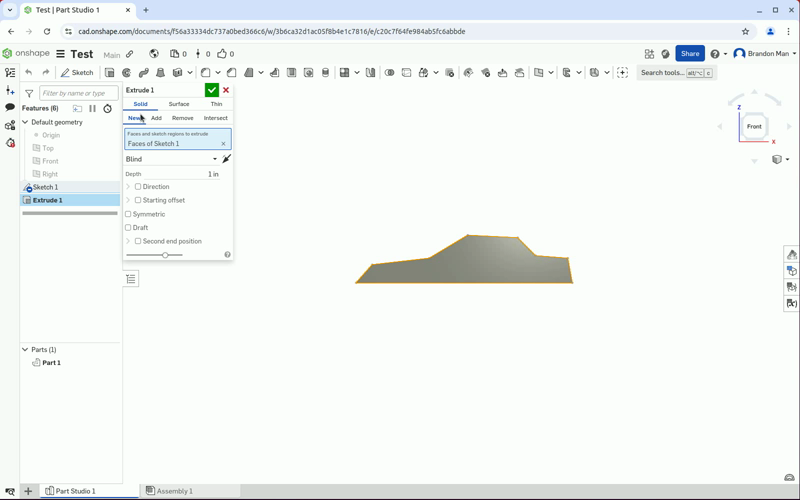
mouse_move(137, 120)
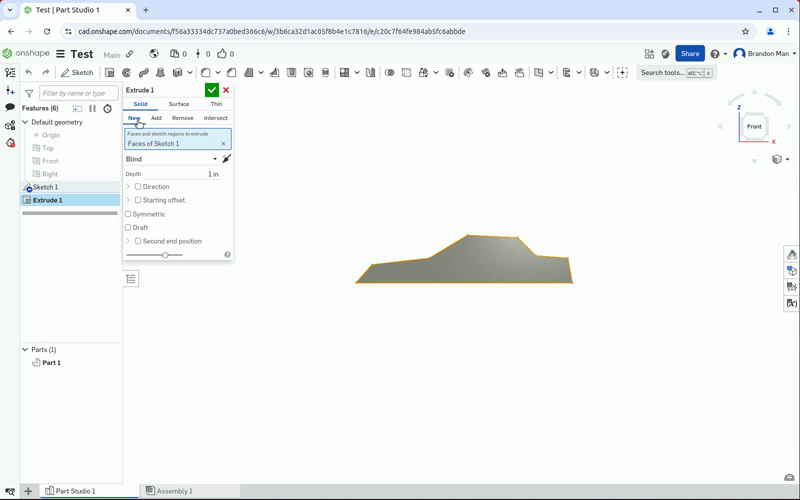
click(137, 120)
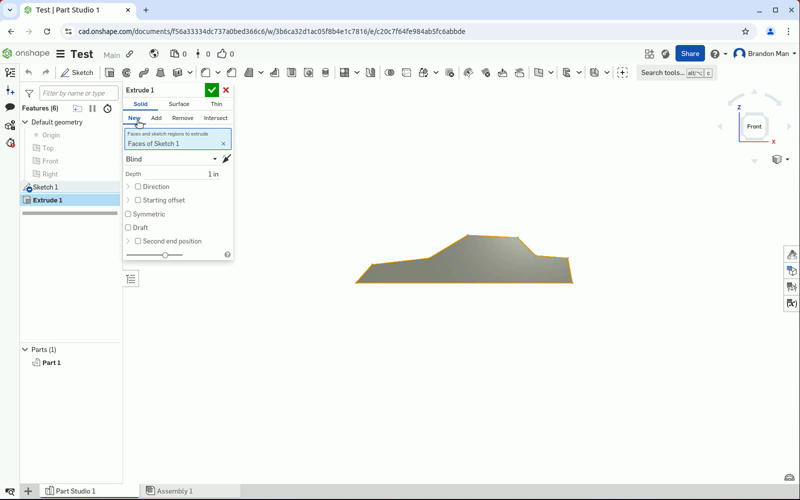
key(tab, 4)
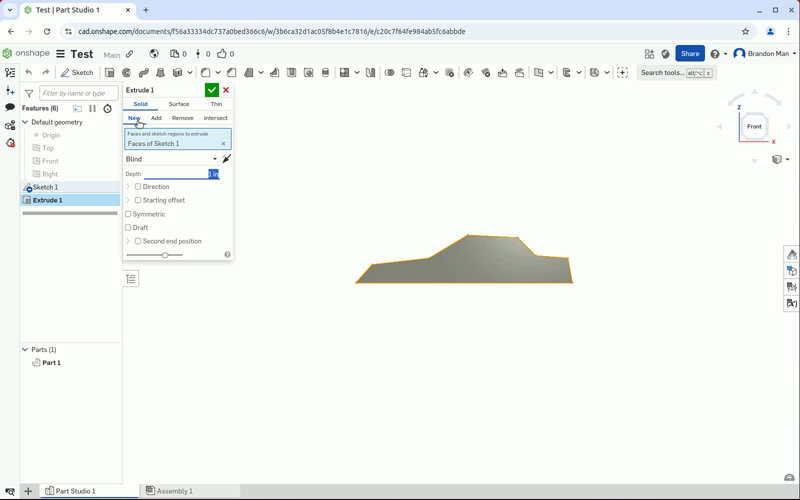
text(15.887)
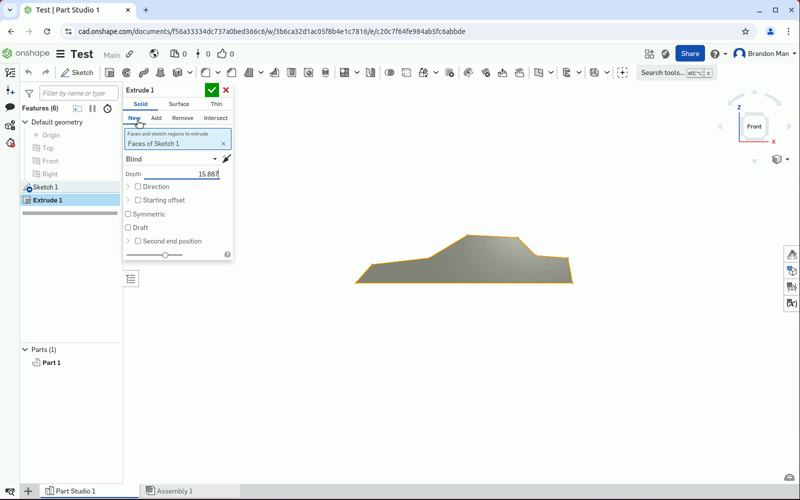
key(enter)
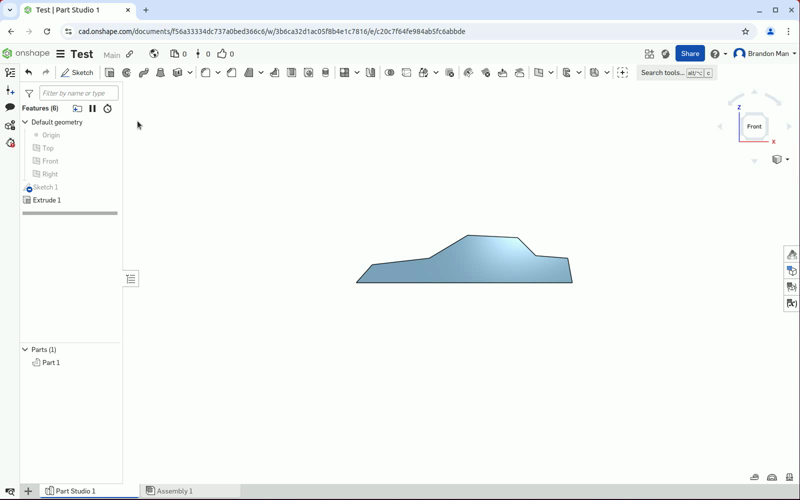
key(shift+h)
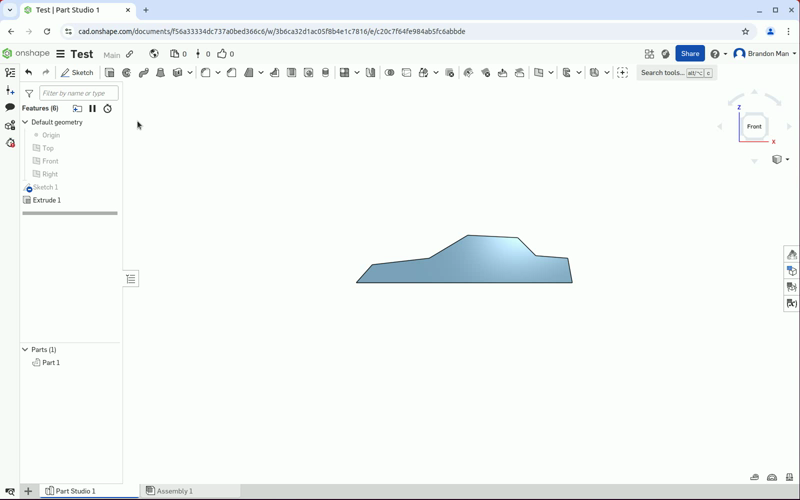
key(shift+h)
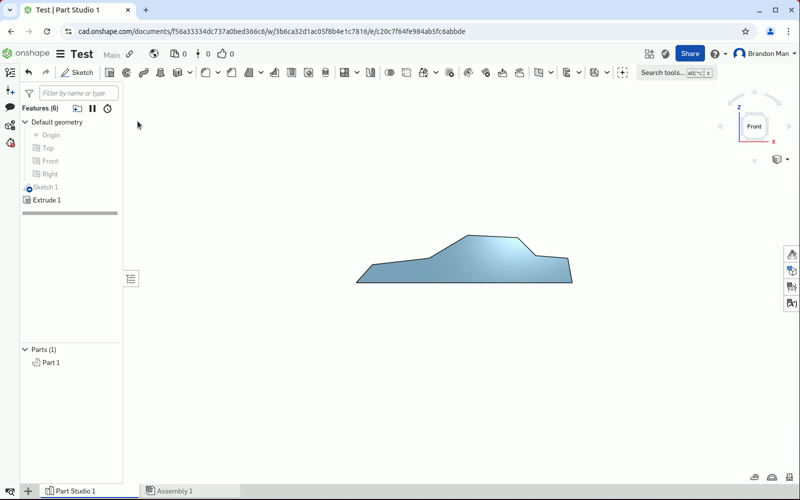
mouse_move(73, 189)
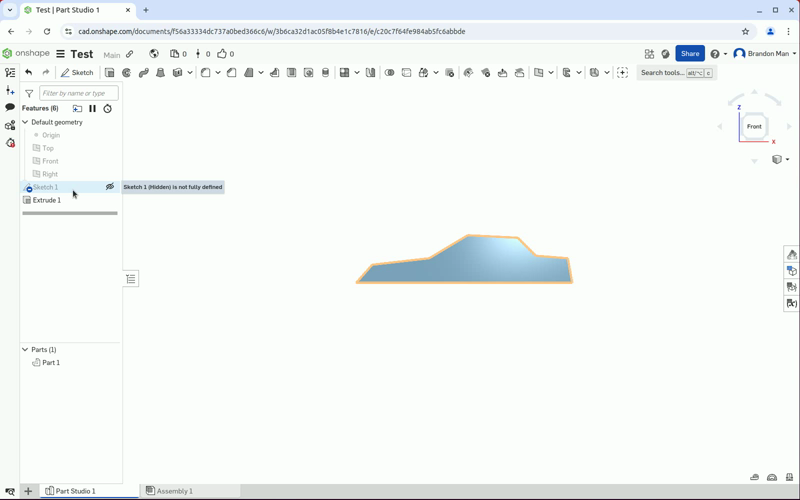
click(73, 189)
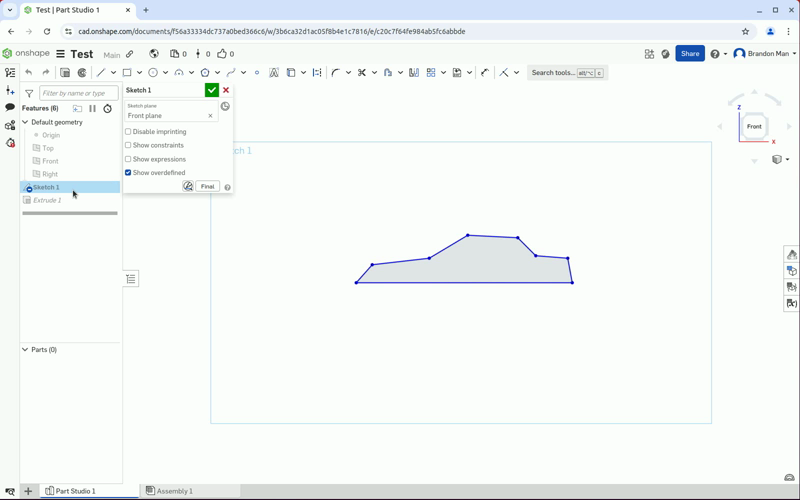
mouse_move(229, 92)
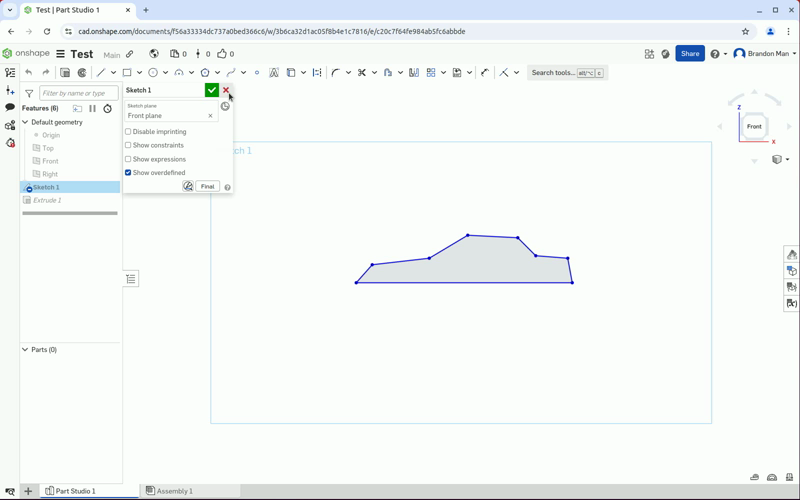
click(229, 92)
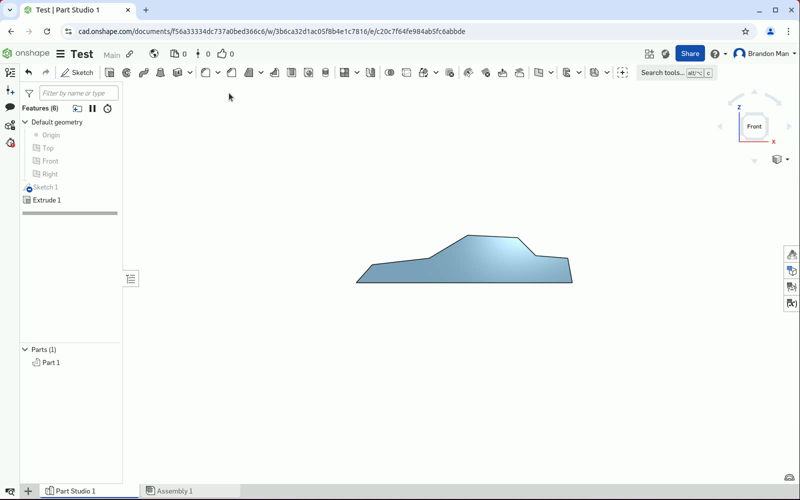
mouse_move(541, 75)
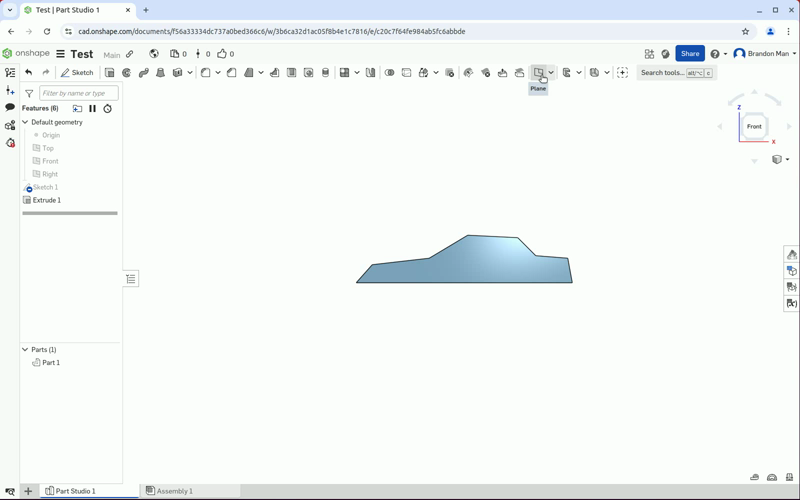
click(541, 75)
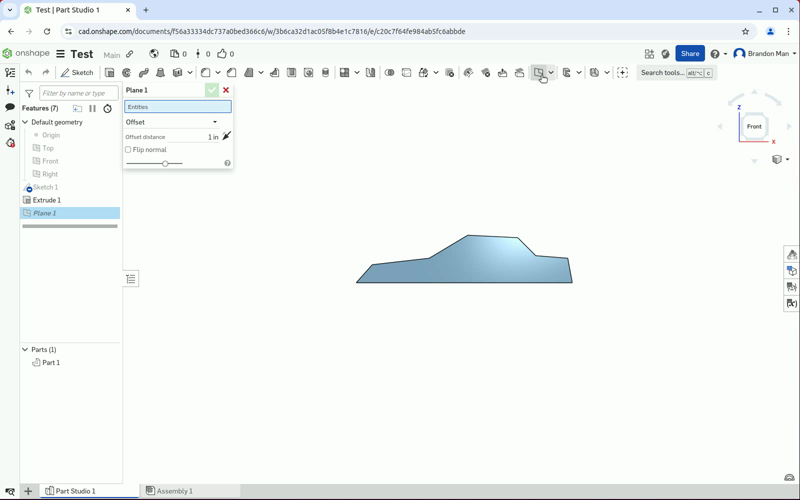
mouse_move(73, 163)
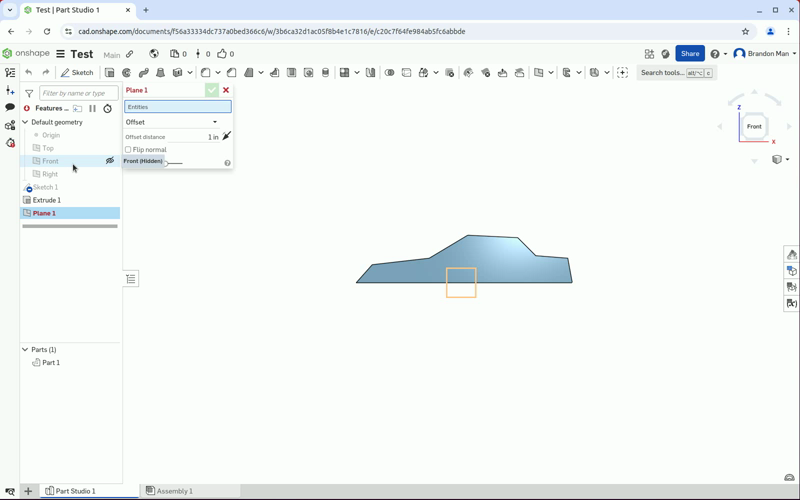
click(73, 163)
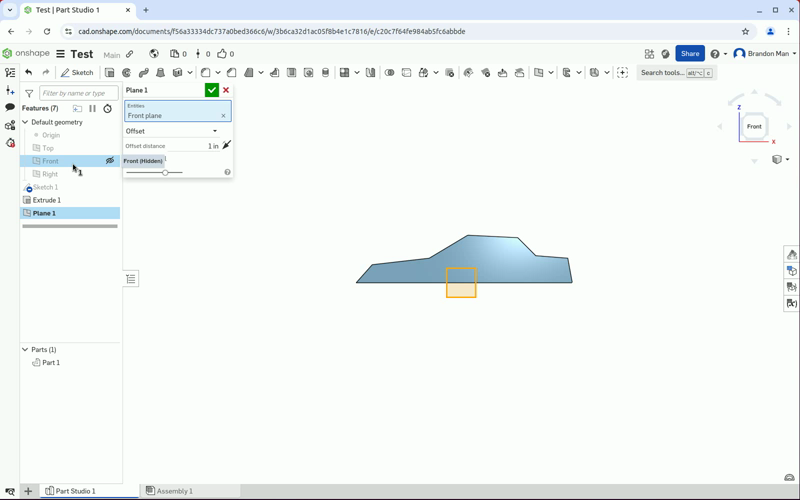
key(tab, 2)
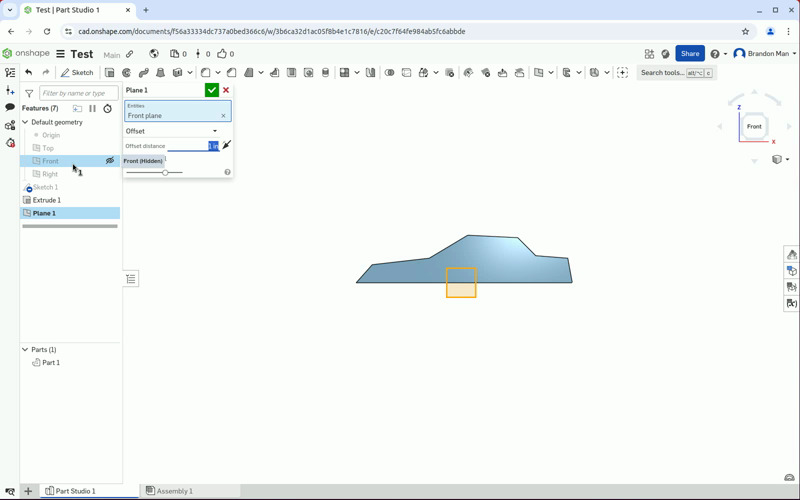
text(15.898)
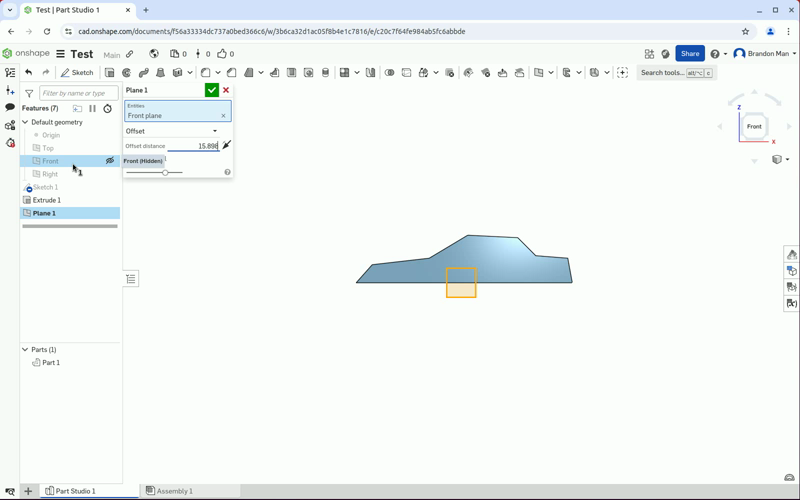
key(enter, 2)
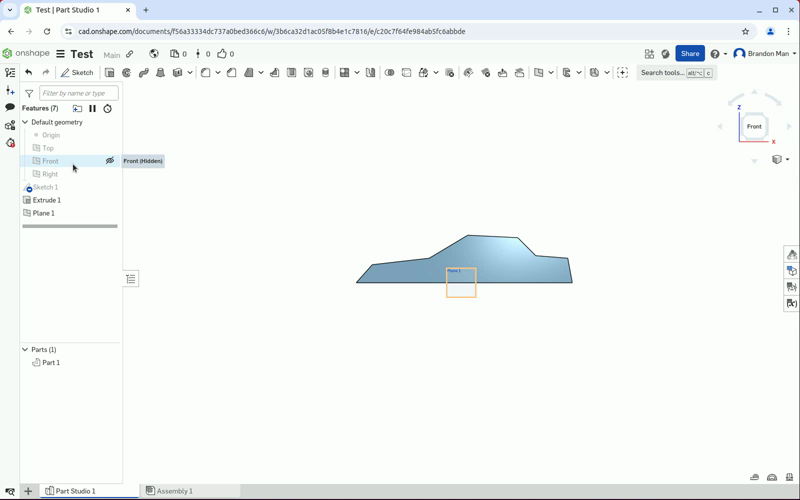
key(shift+s)
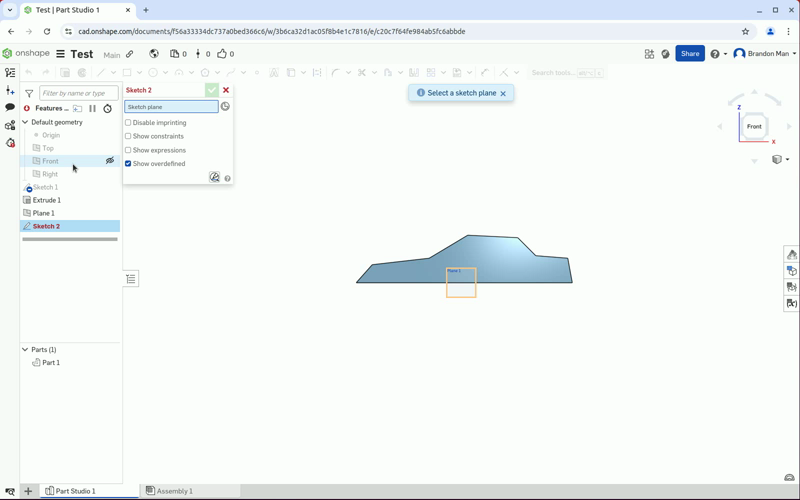
mouse_move(73, 215)
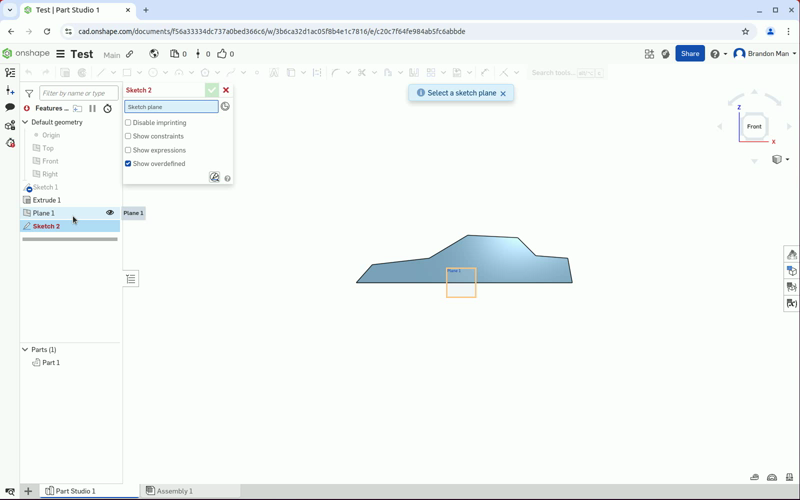
click(73, 215)
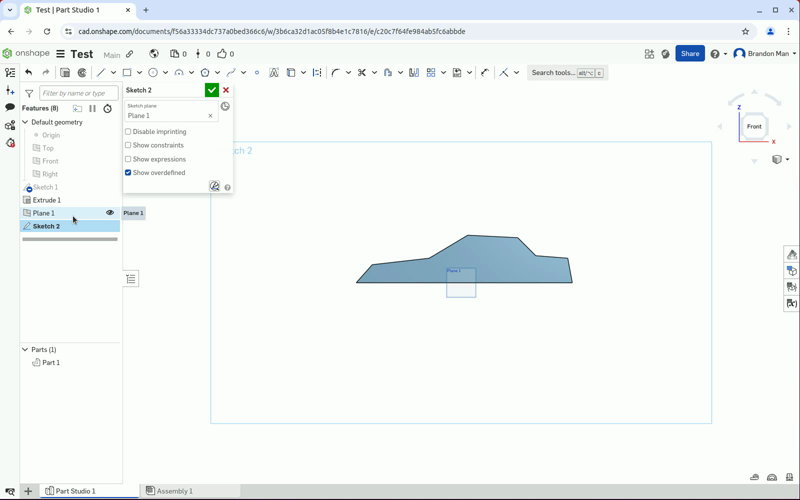
mouse_move(73, 352)
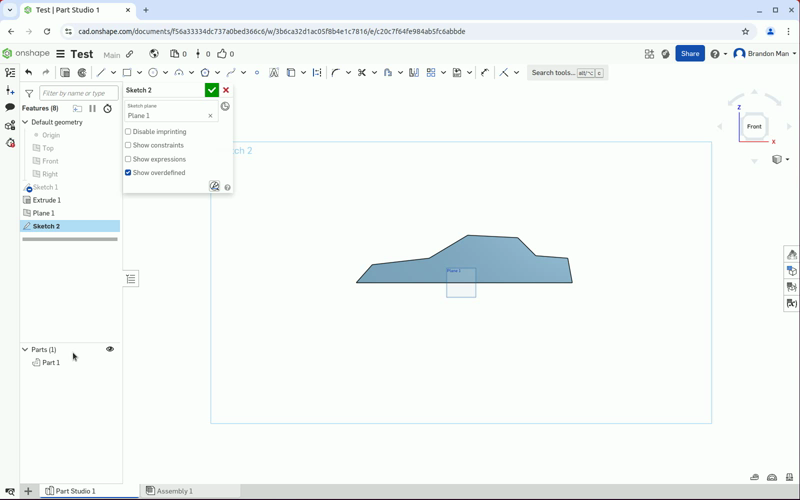
key(y)
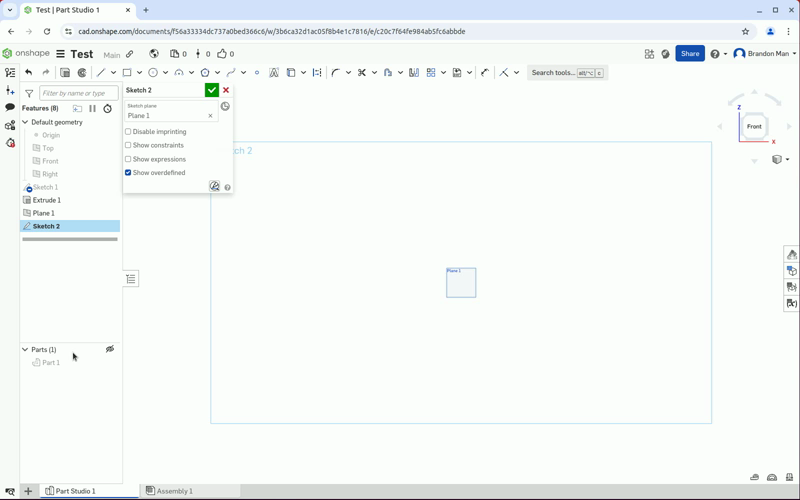
key(a)
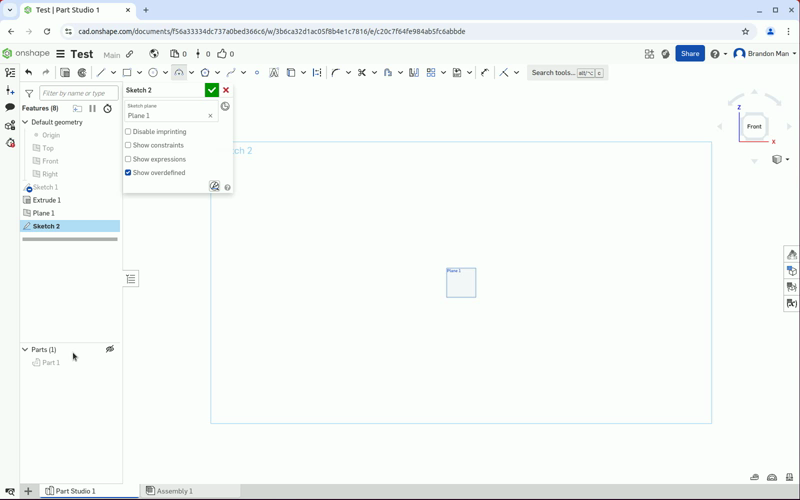
key_down(shift)
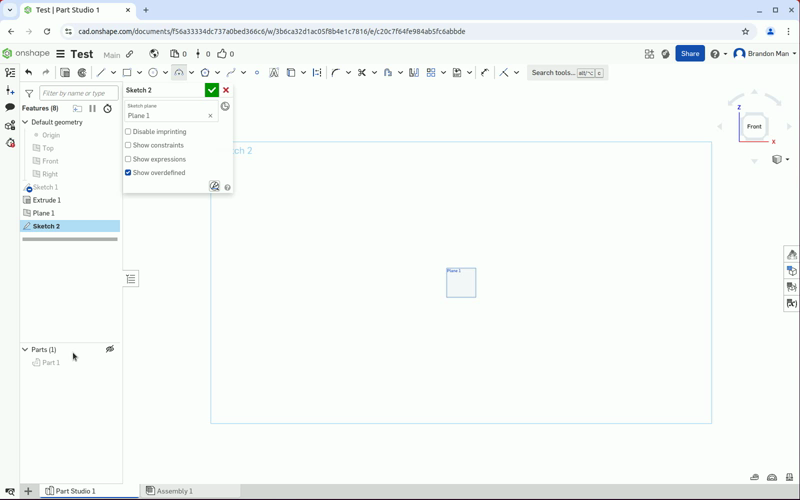
mouse_move(383, 282)
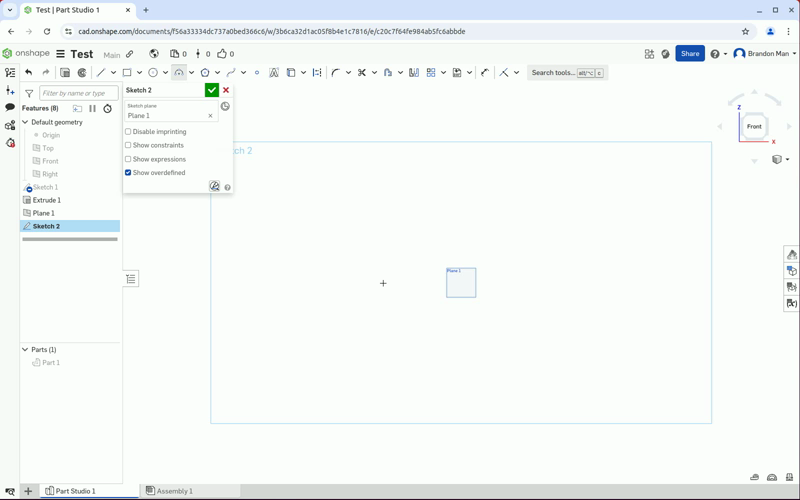
click(383, 282)
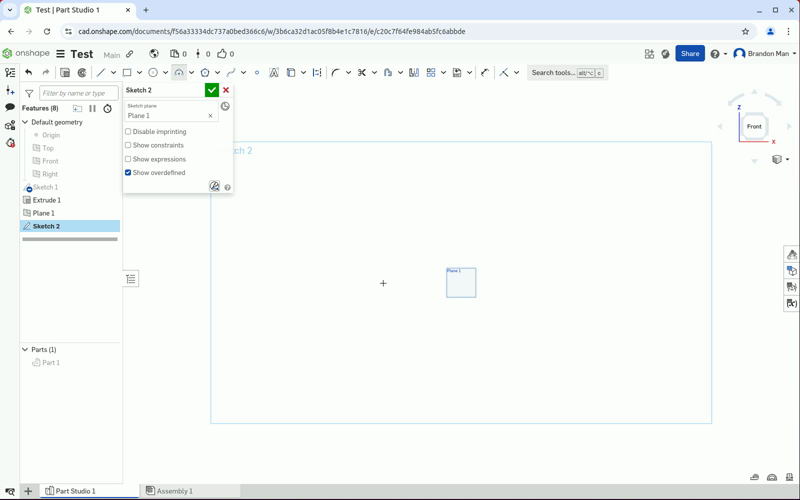
key_up(shift)
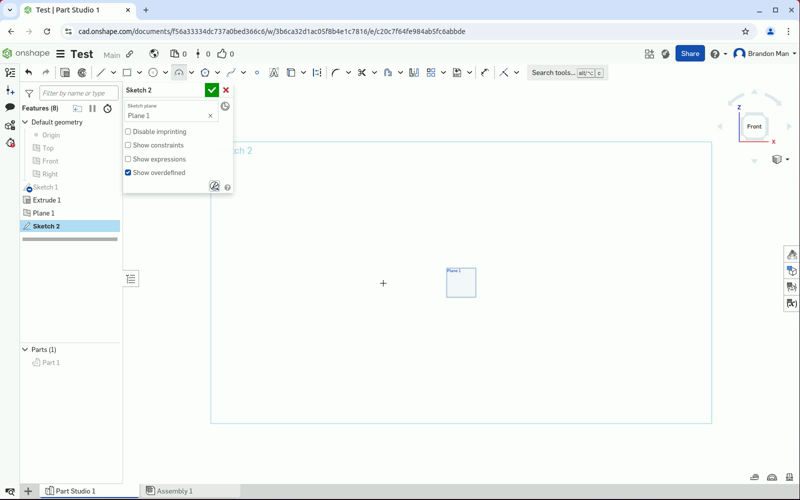
key_down(shift)
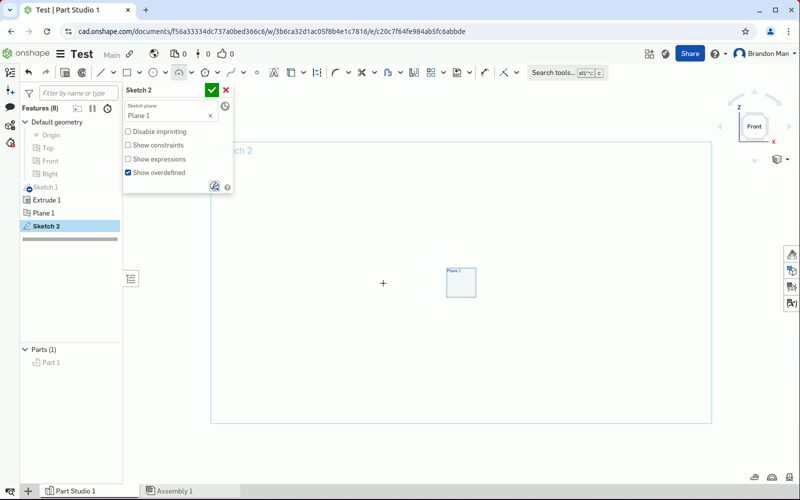
mouse_move(407, 282)
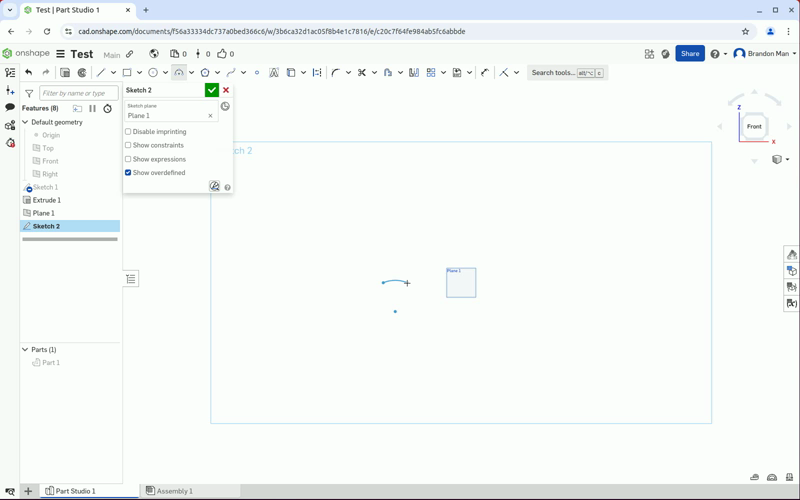
click(407, 282)
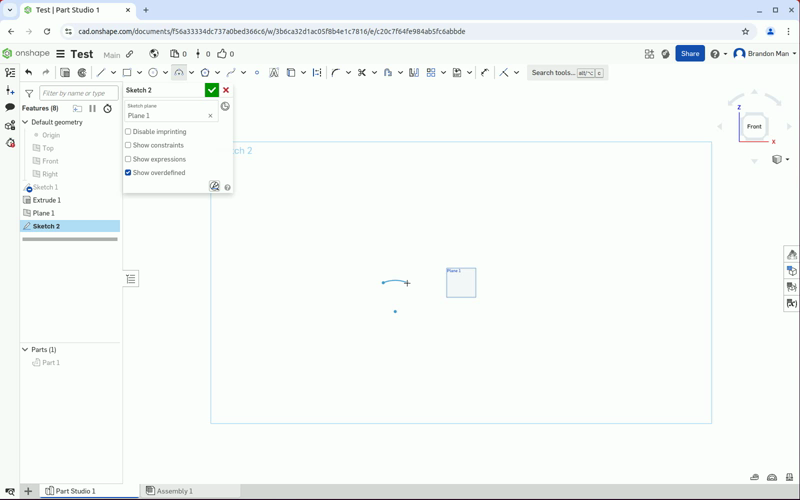
mouse_move(395, 299)
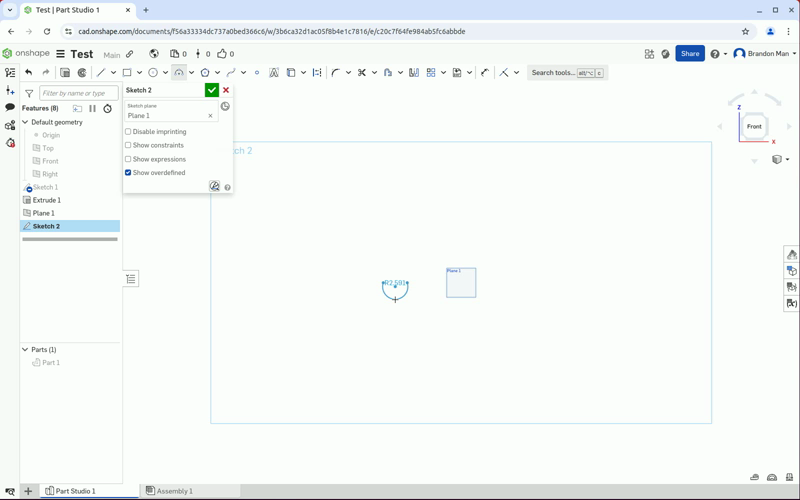
click(395, 299)
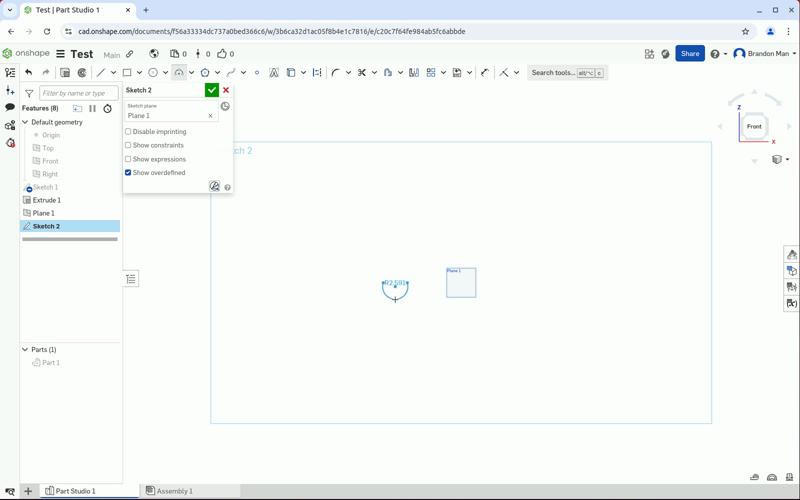
key_up(shift)
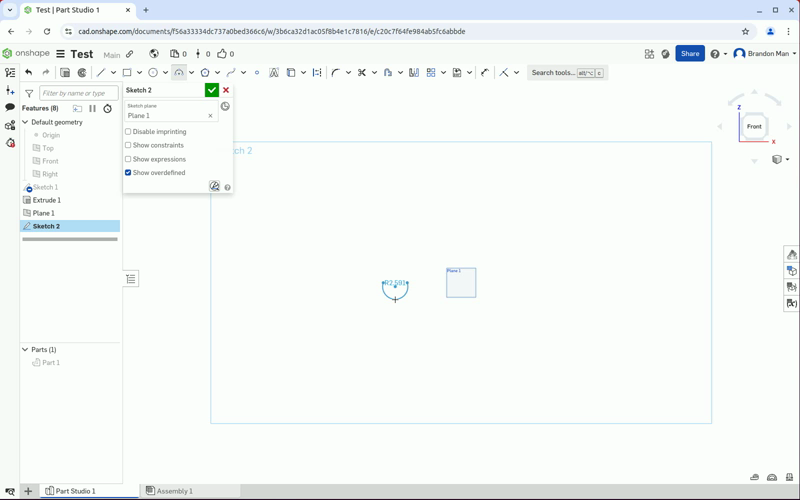
key(esc)
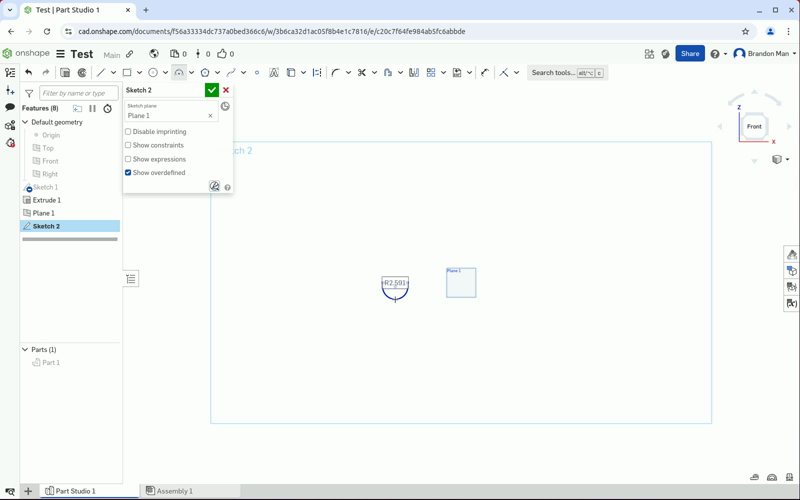
key(l)
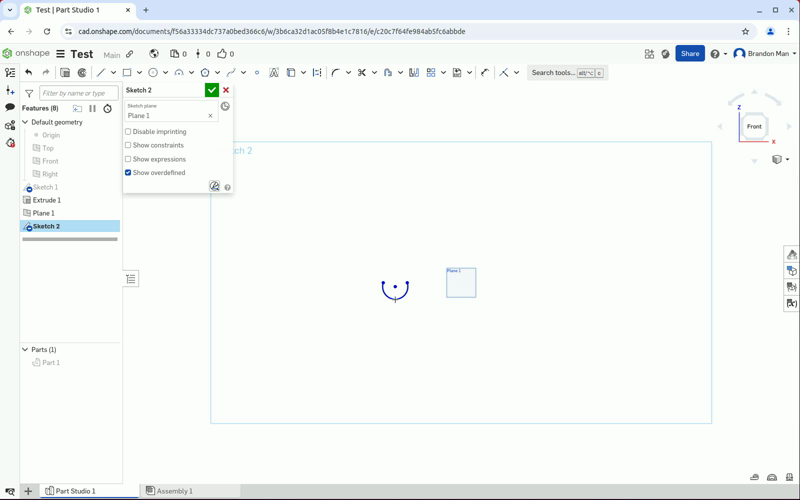
mouse_move(407, 282)
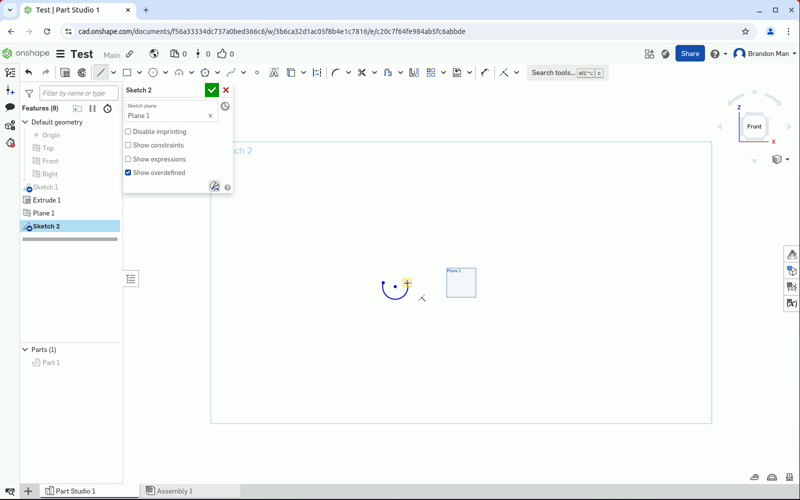
click(407, 282)
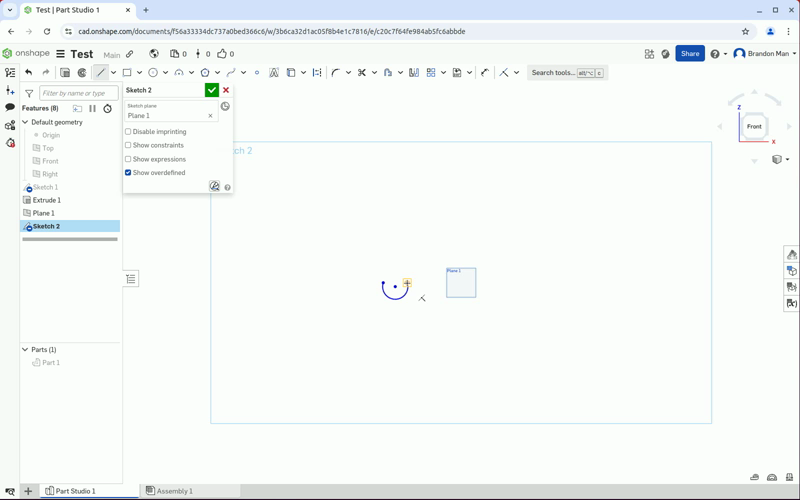
mouse_move(437, 282)
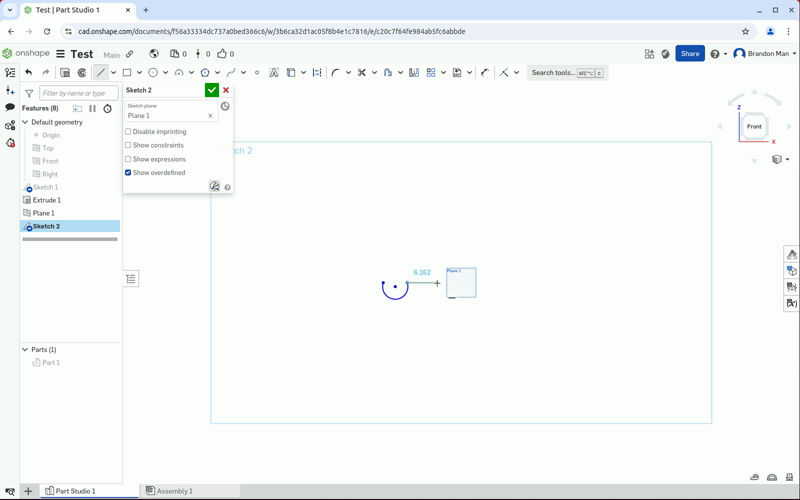
key_down(shift)
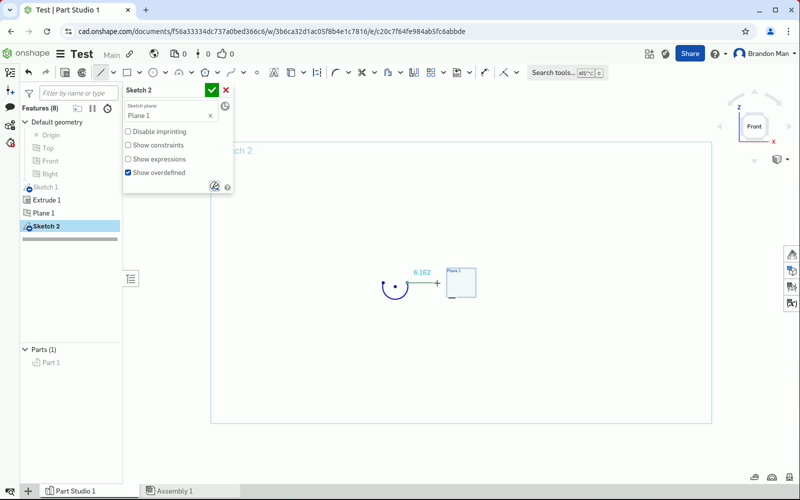
mouse_move(383, 282)
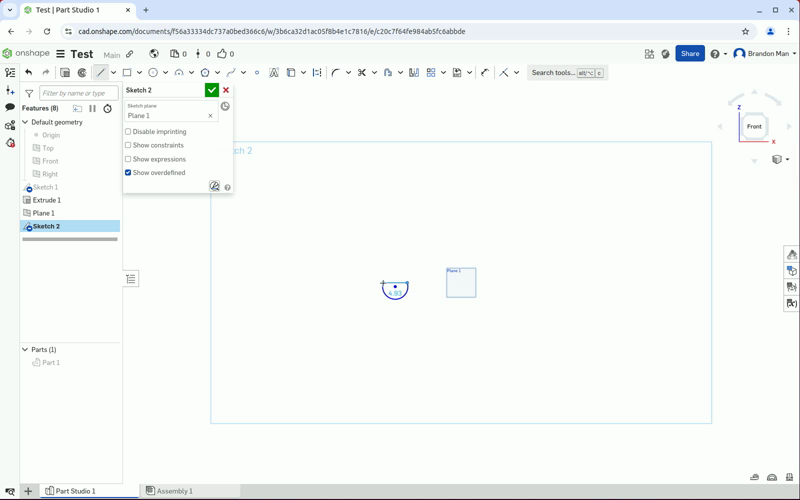
key_up(shift)
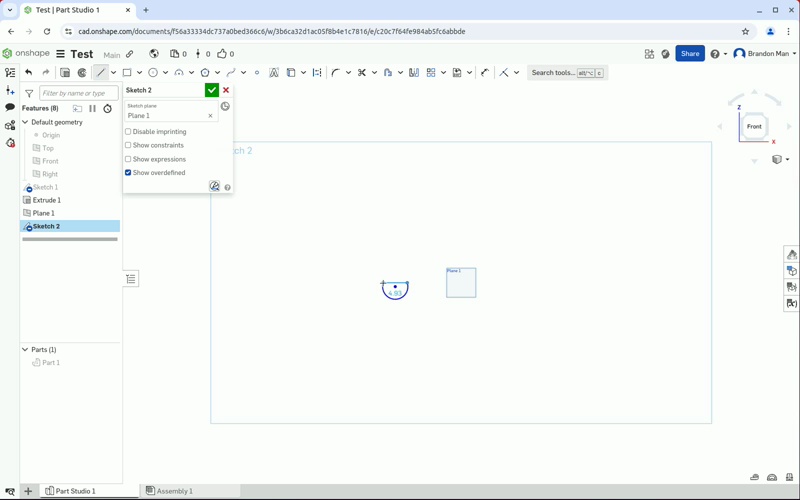
click(383, 282)
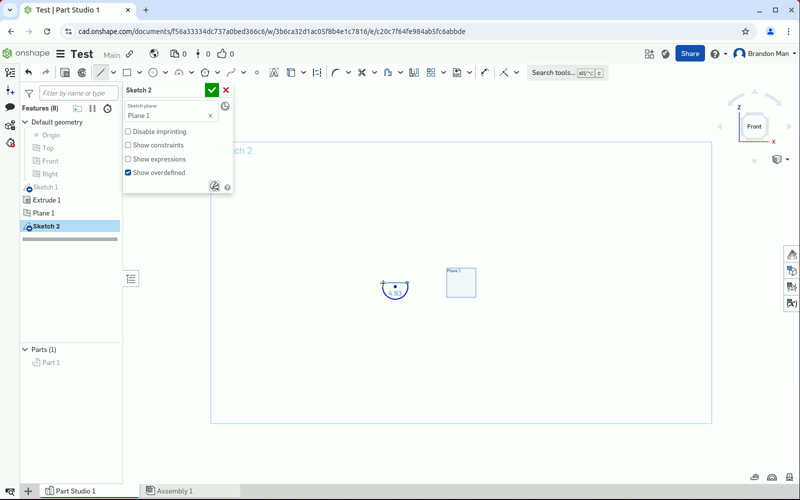
key(esc)
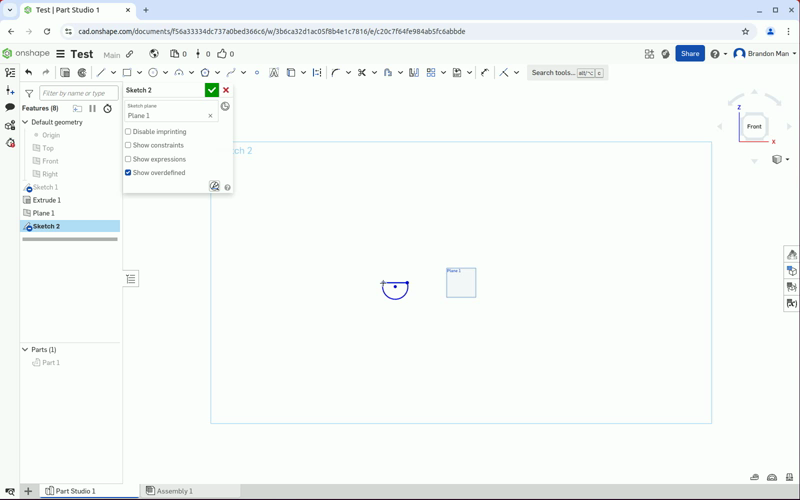
mouse_move(389, 297)
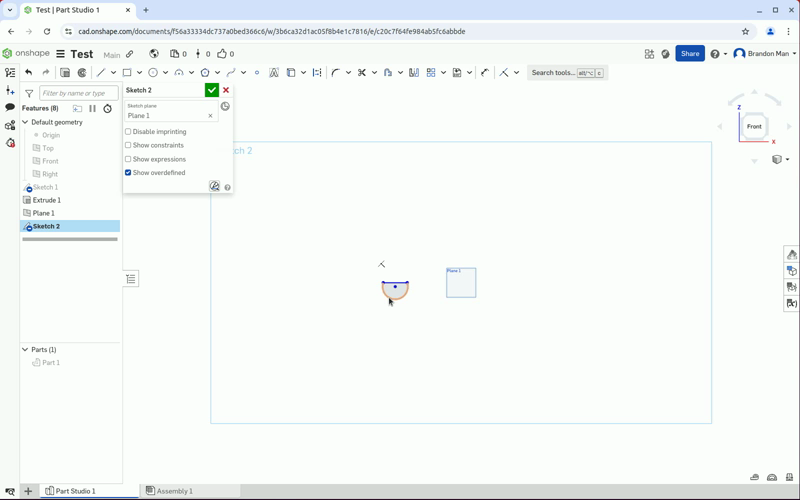
scroll(6)
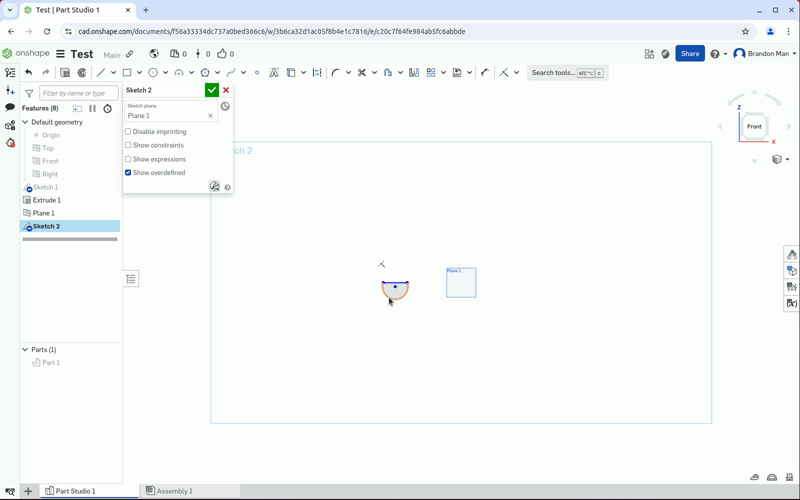
scroll(6)
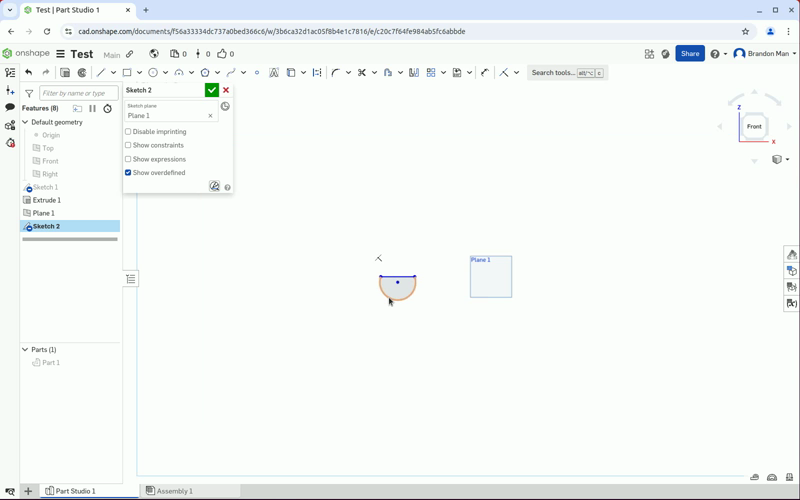
scroll(6)
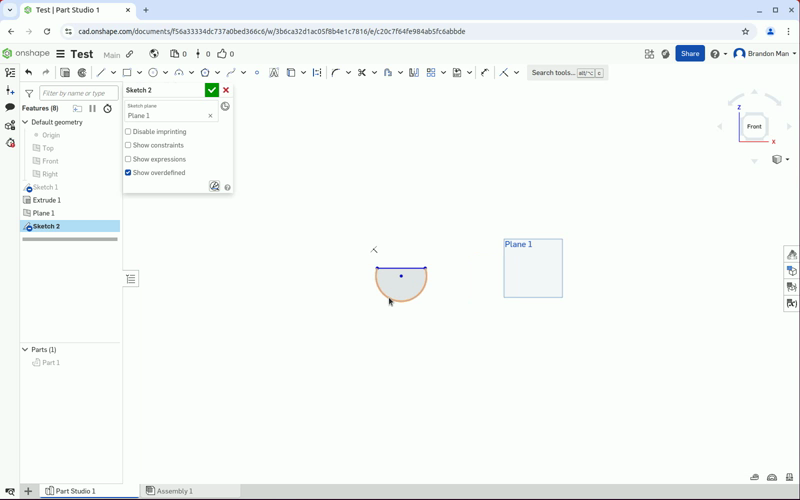
scroll(6)
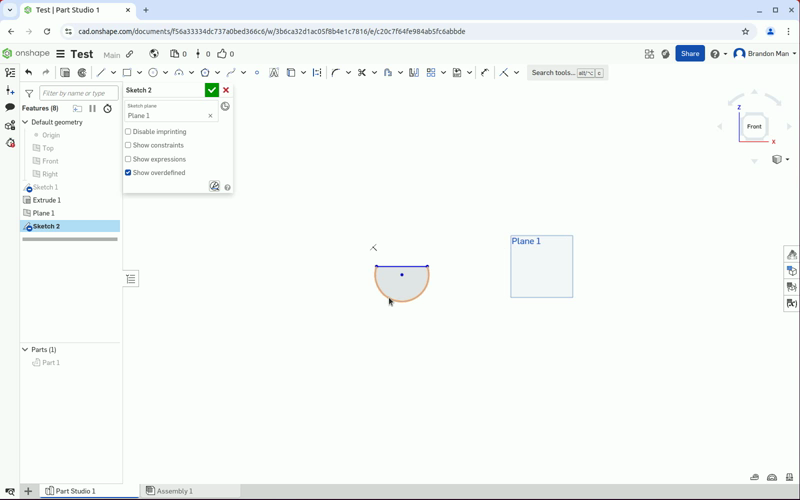
scroll(6)
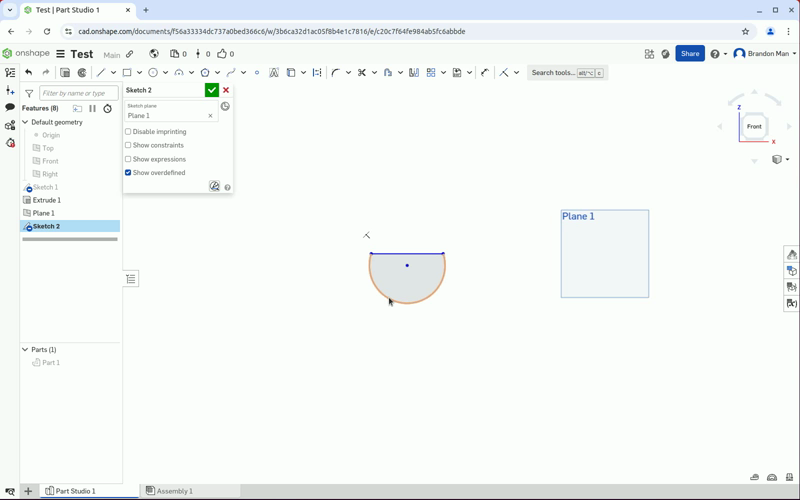
scroll(6)
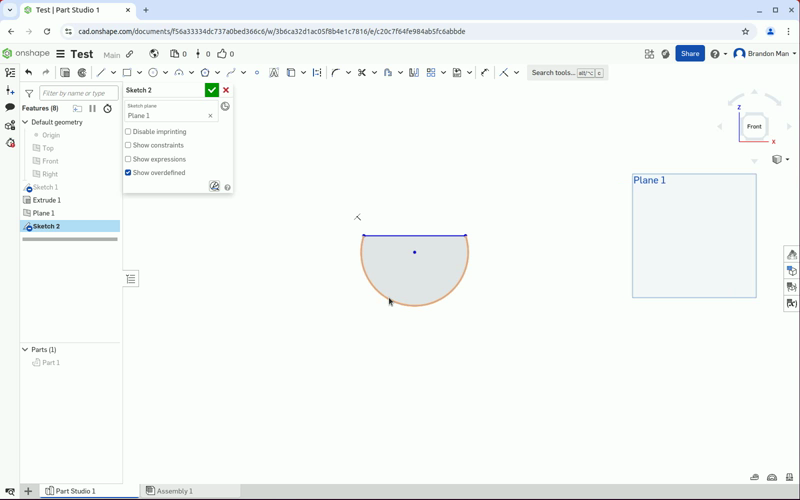
scroll(6)
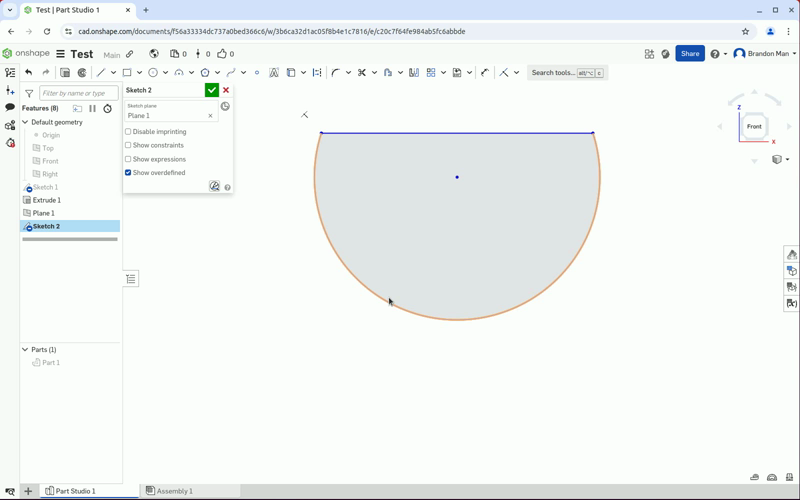
click(389, 297)
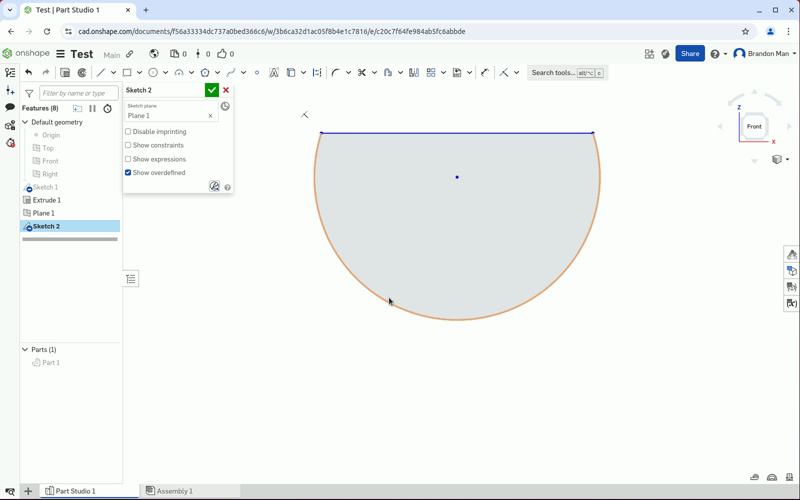
scroll(-6)
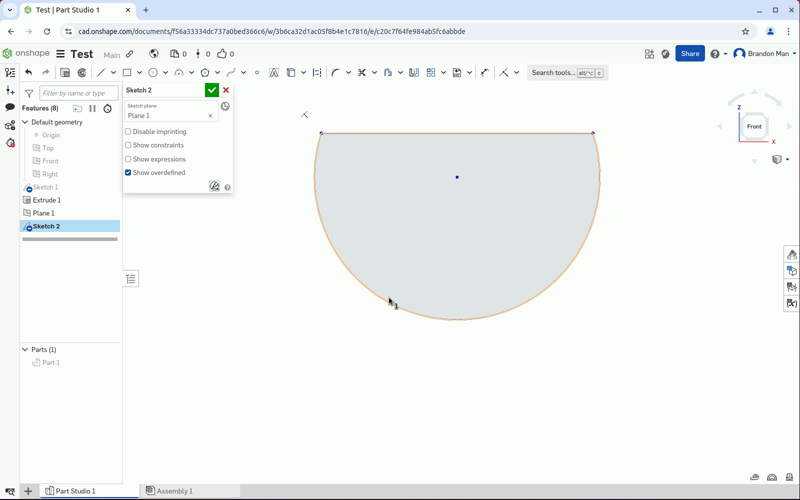
scroll(-6)
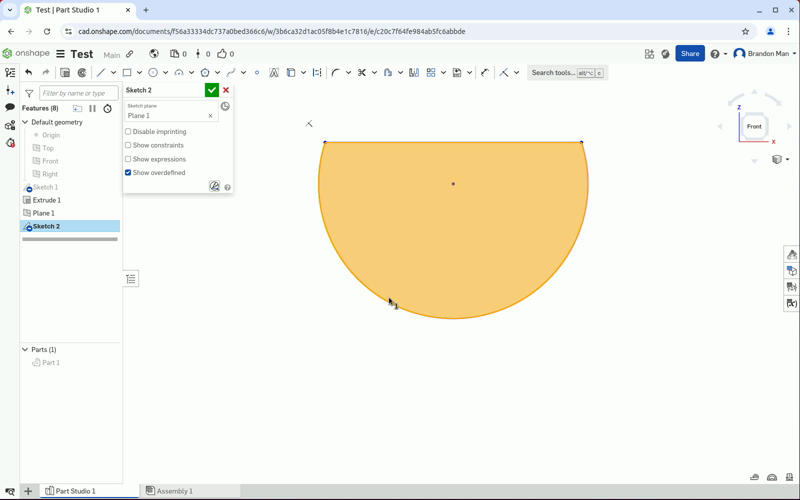
scroll(-6)
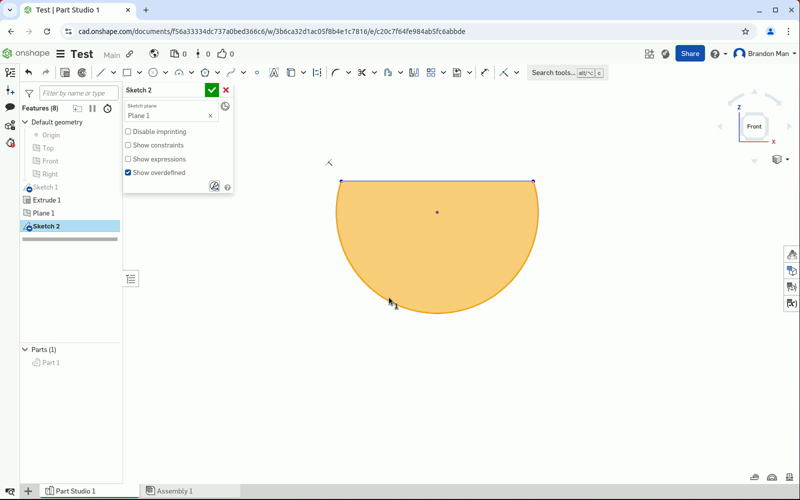
scroll(-6)
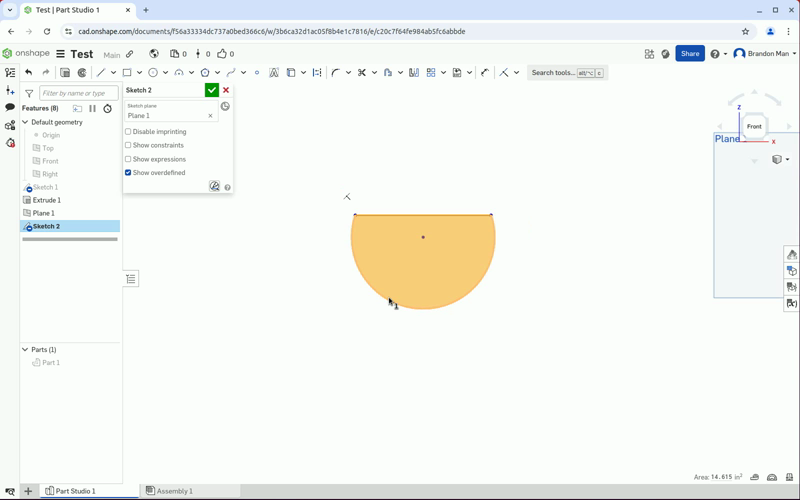
scroll(-6)
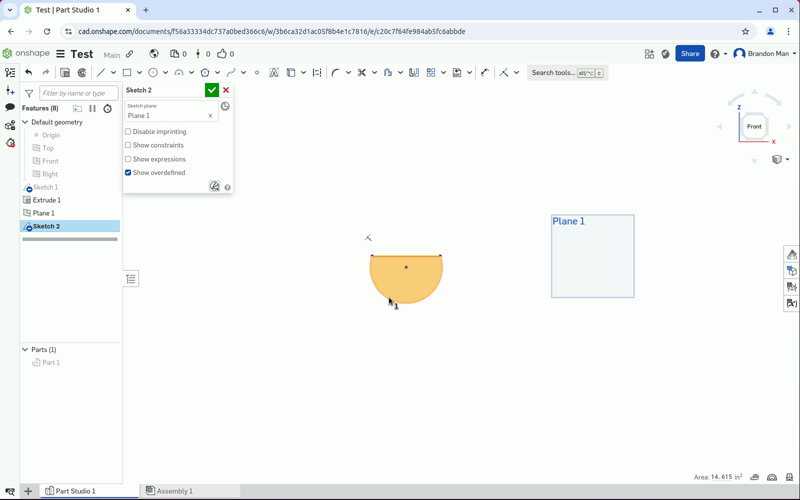
scroll(-6)
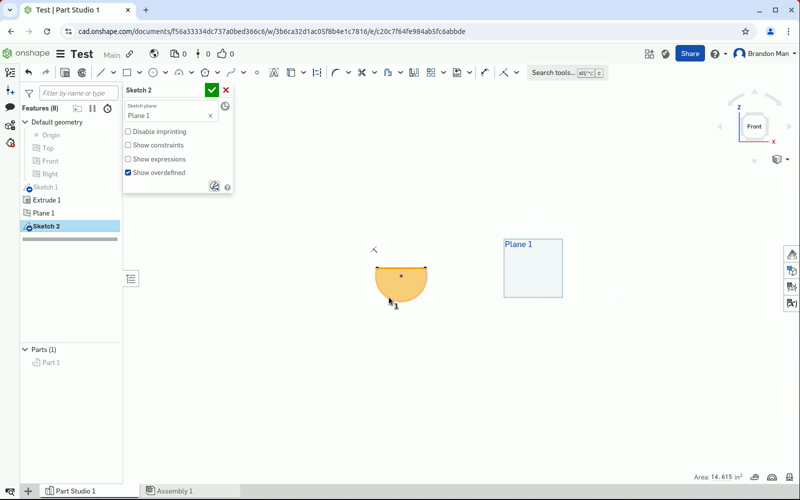
scroll(-6)
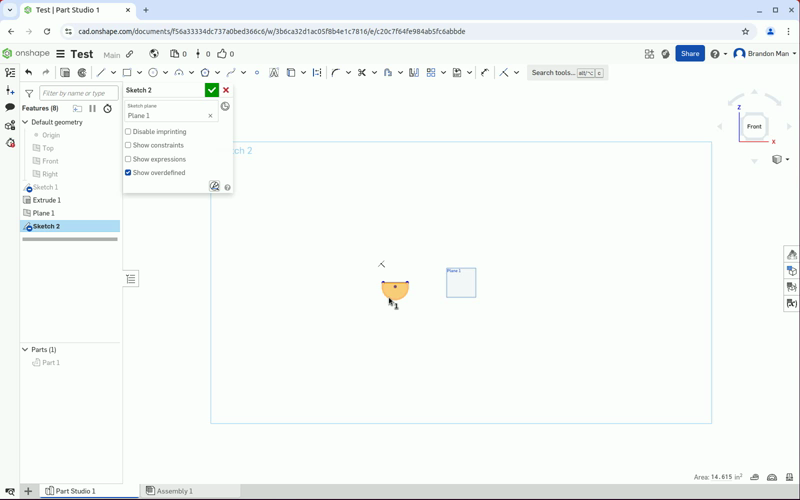
mouse_move(73, 352)
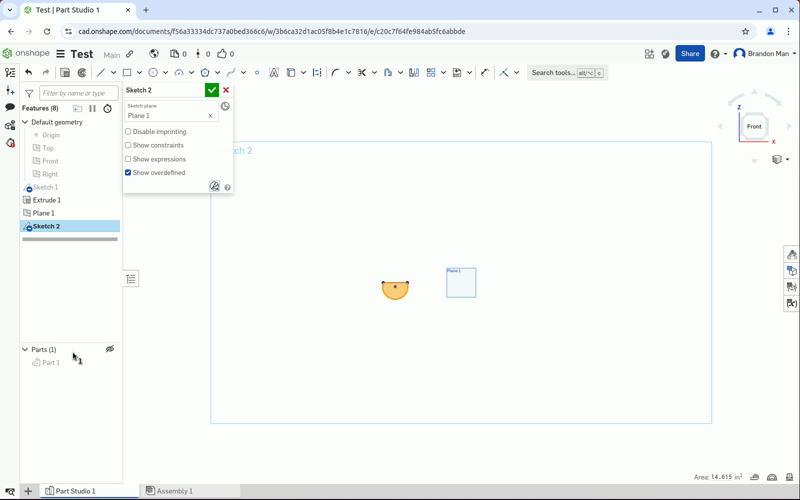
key(shift+y)
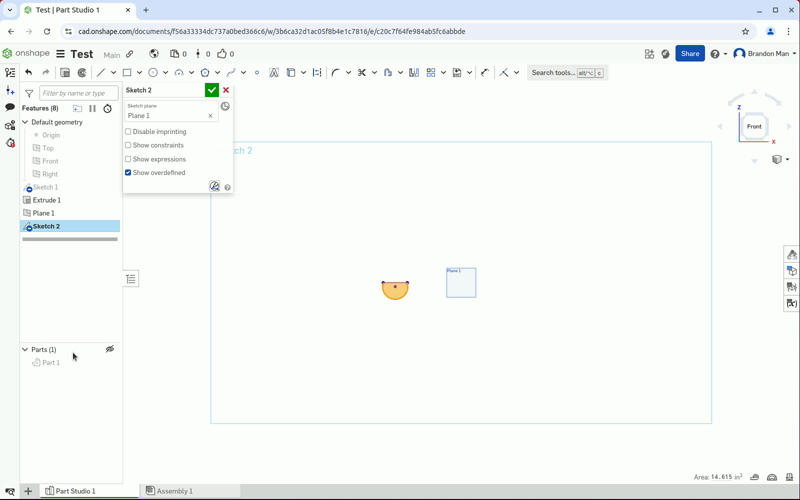
key(shift+e)
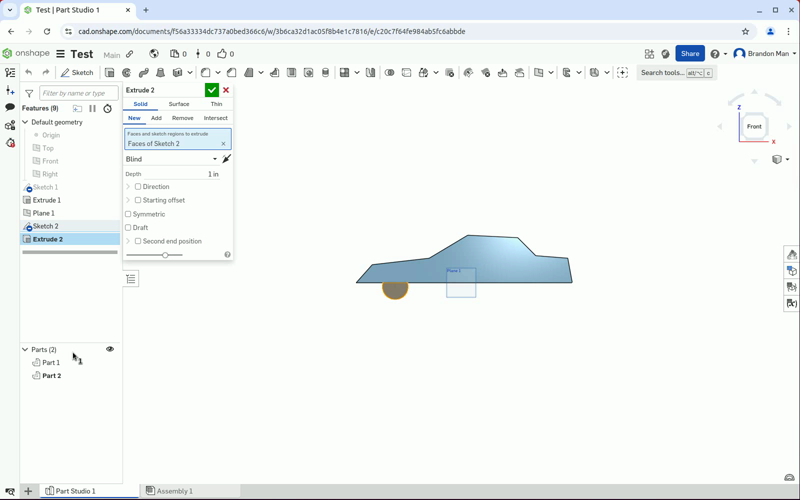
mouse_move(143, 106)
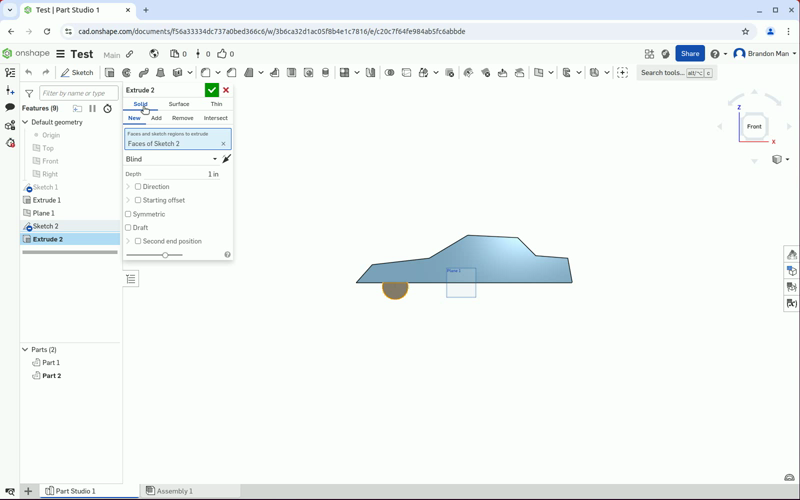
click(143, 106)
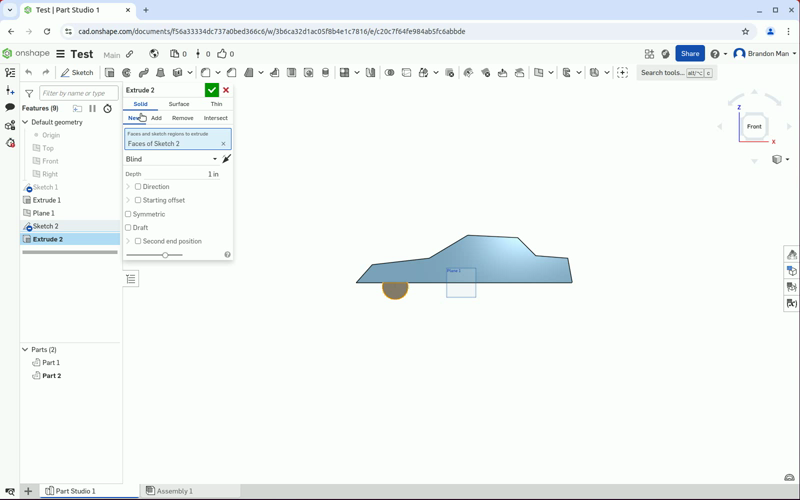
mouse_move(137, 120)
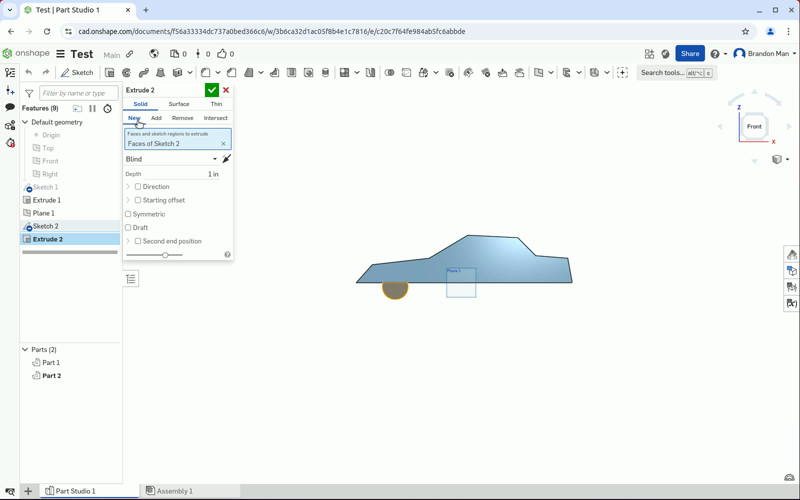
click(137, 120)
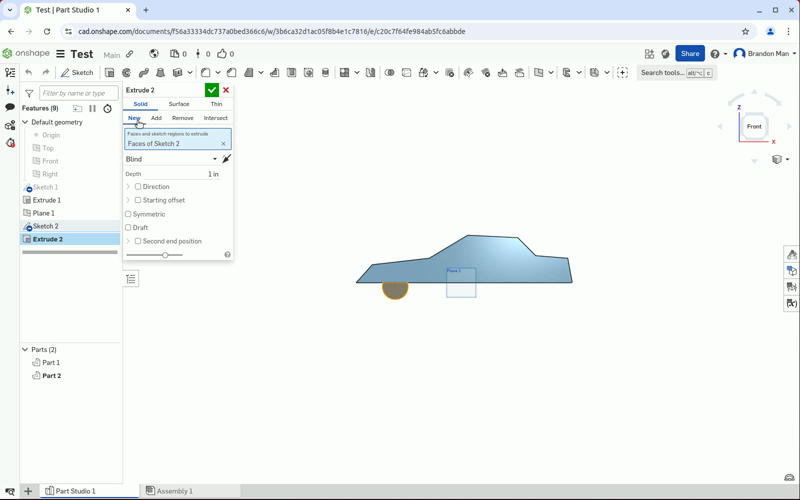
key(tab, 4)
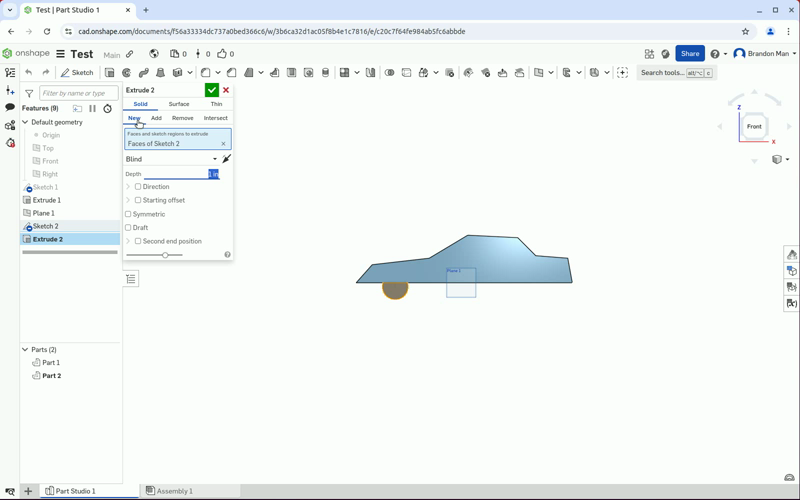
text(1.685)
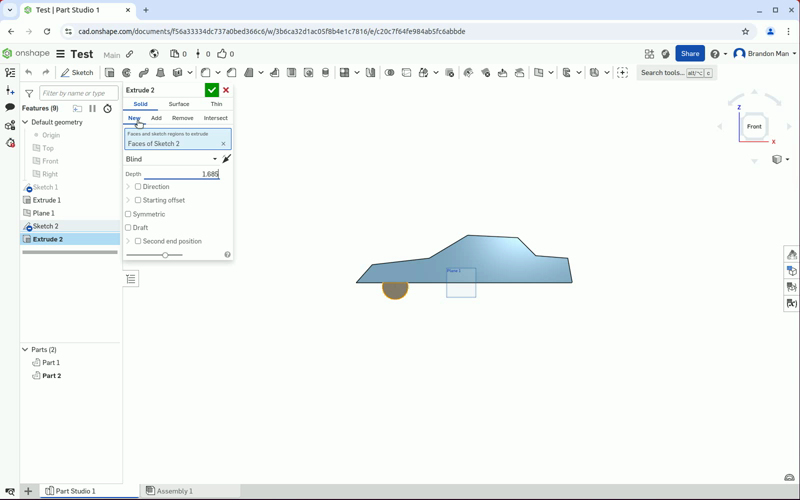
key(tab, 3)
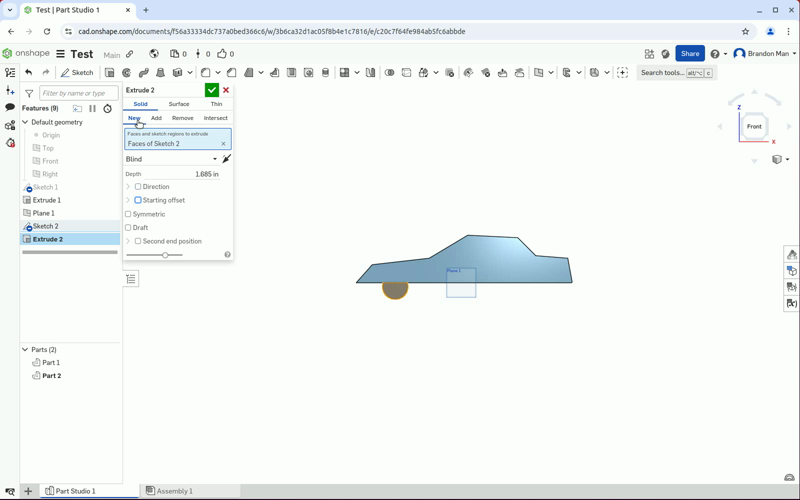
key(tab, 2)
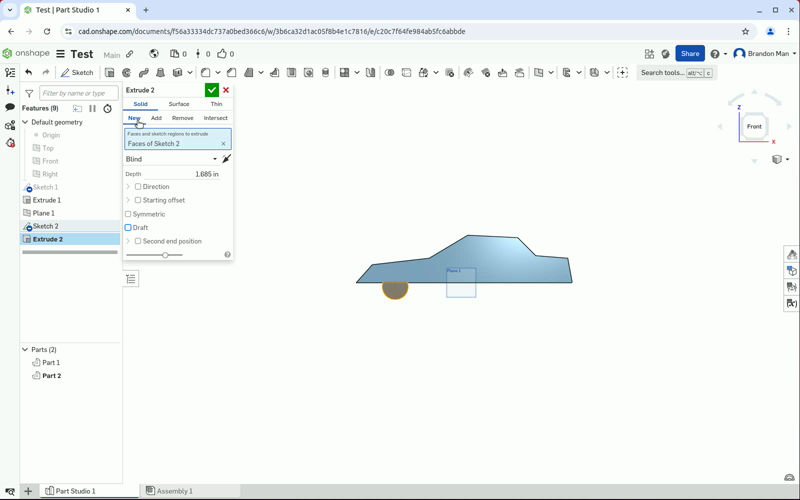
key(space)
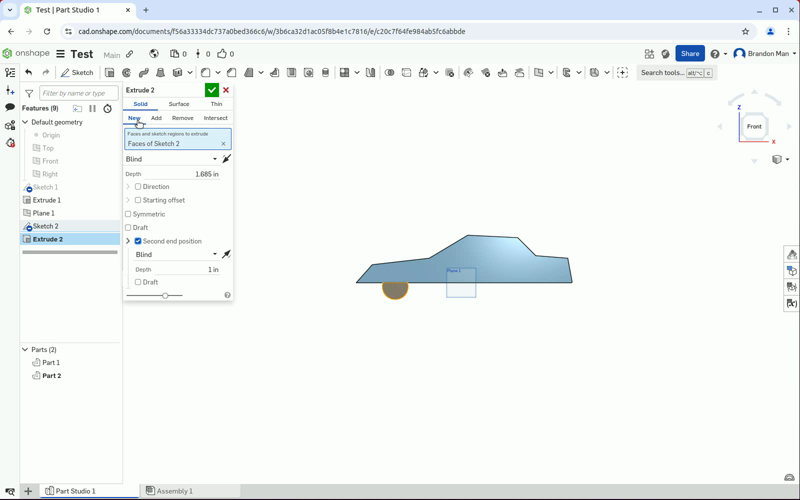
key(tab, 3)
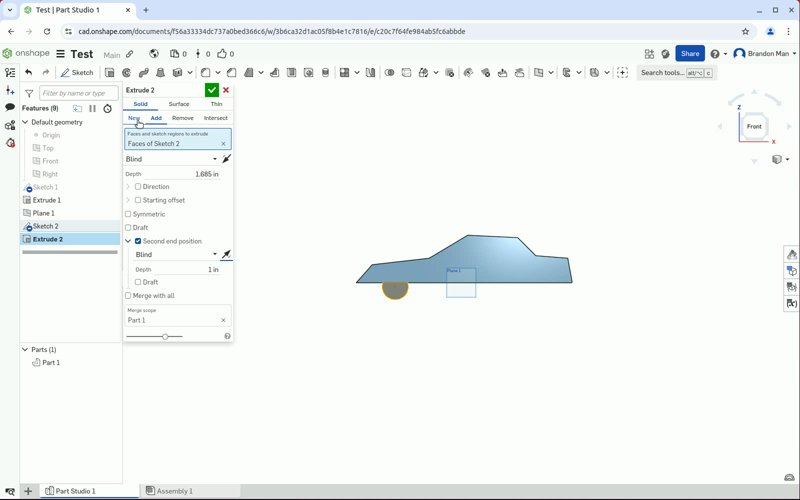
text(1.685)
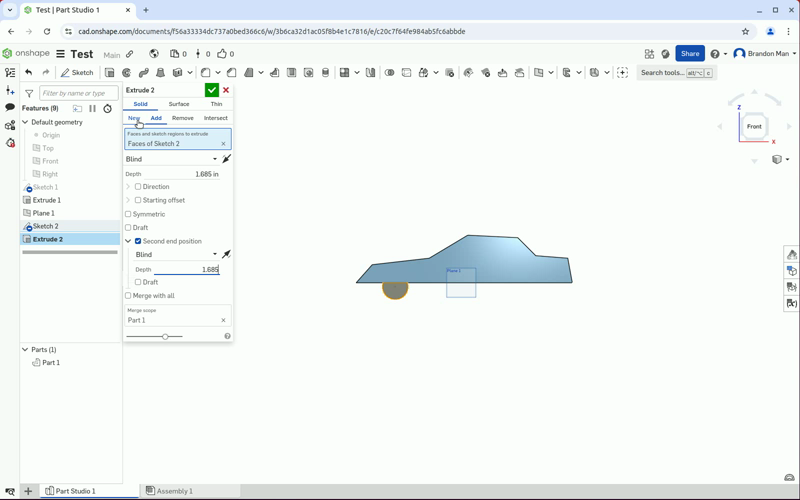
key(enter)
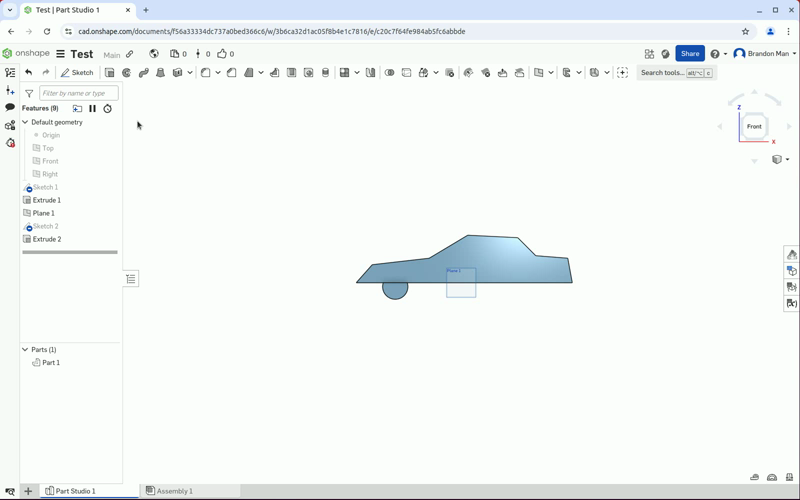
key(shift+h)
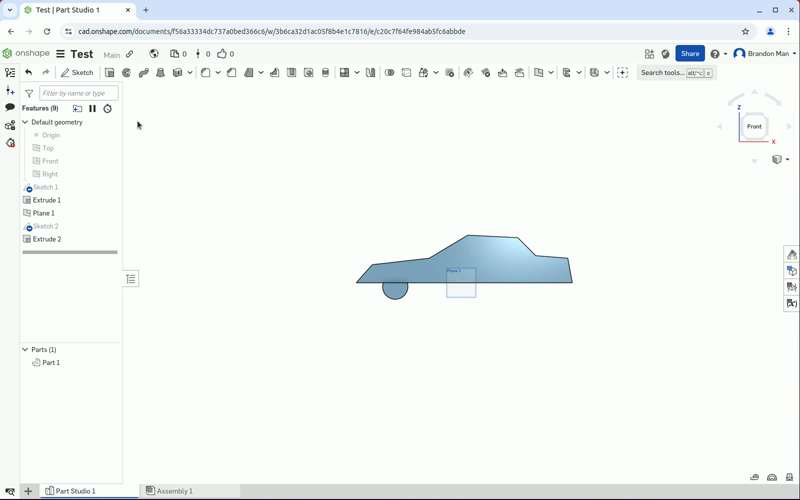
key(shift+h)
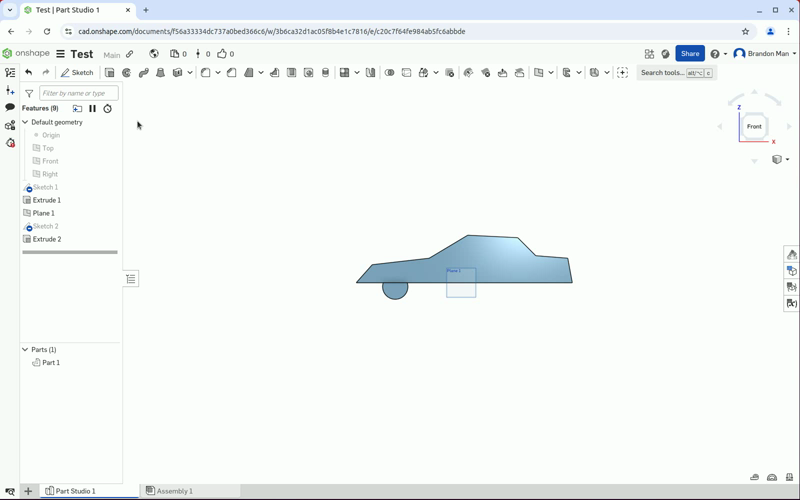
mouse_move(73, 189)
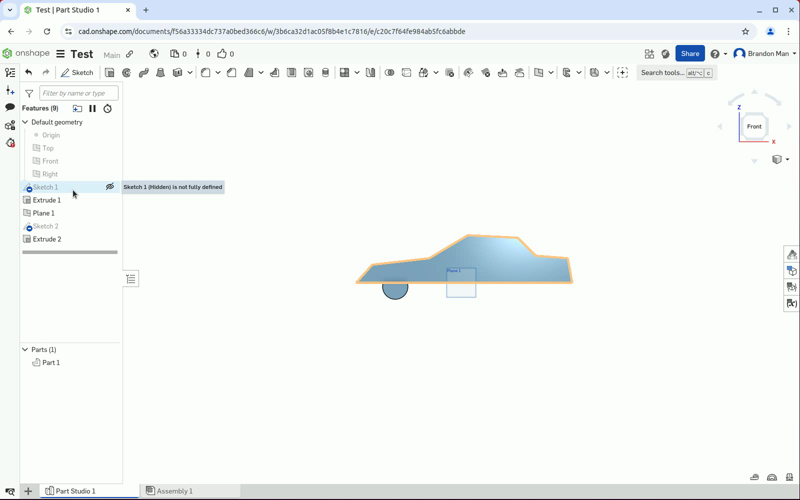
click(73, 189)
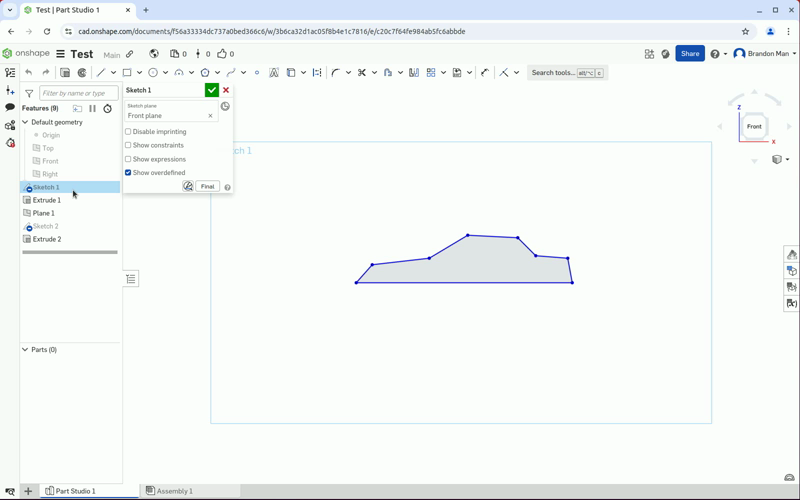
mouse_move(229, 92)
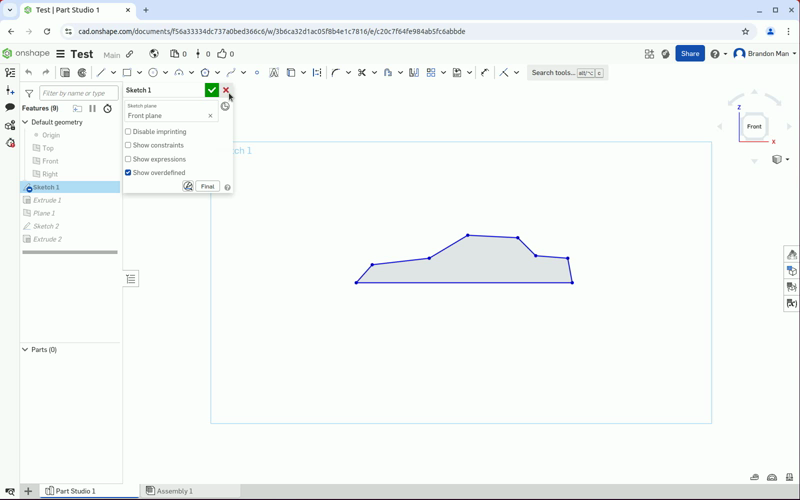
click(229, 92)
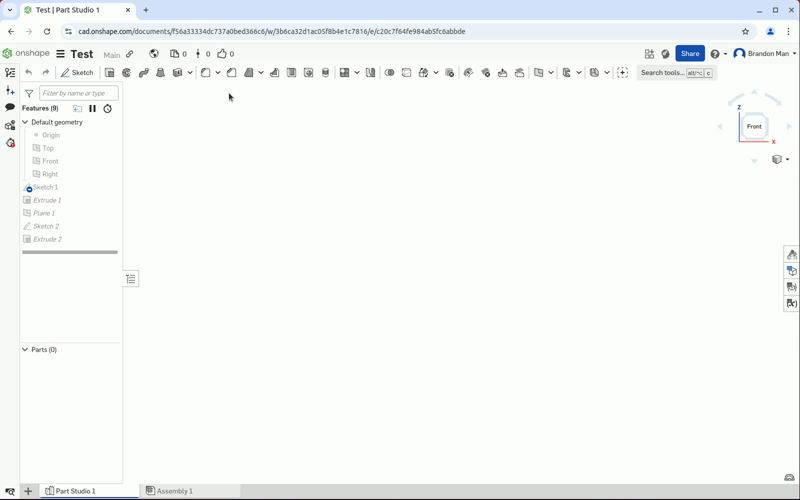
key(shift+s)
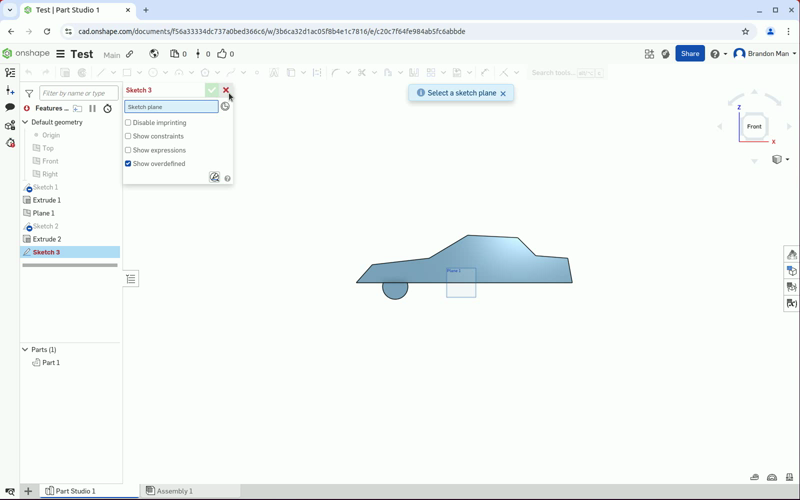
mouse_move(73, 215)
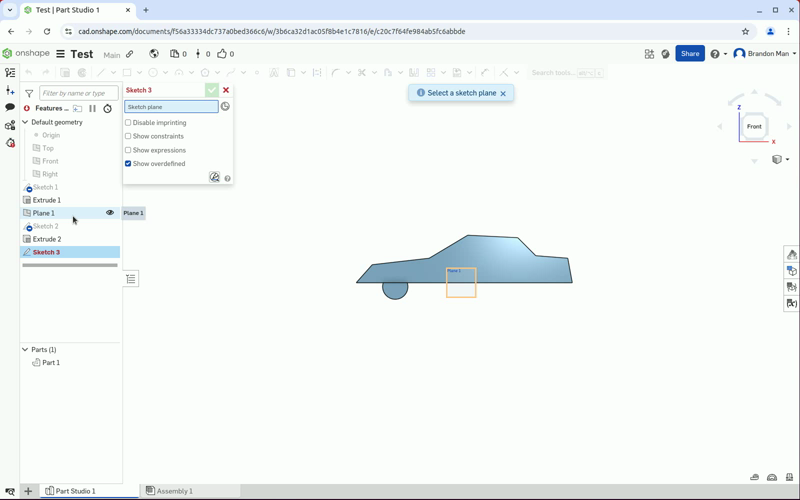
click(73, 215)
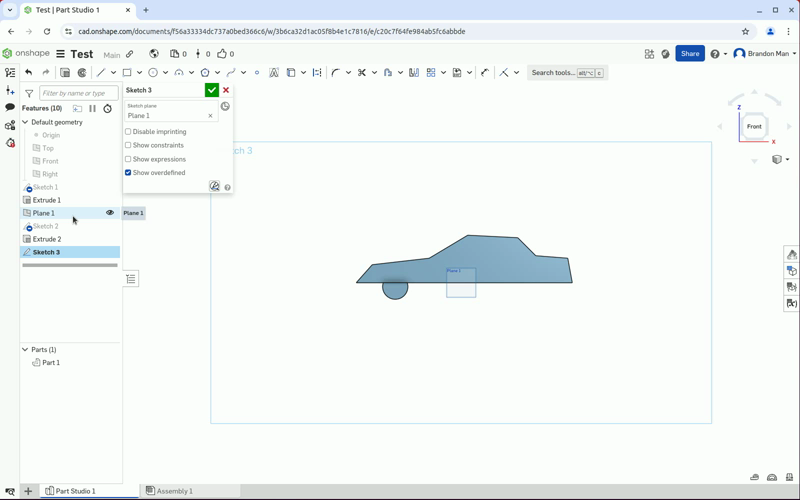
mouse_move(73, 352)
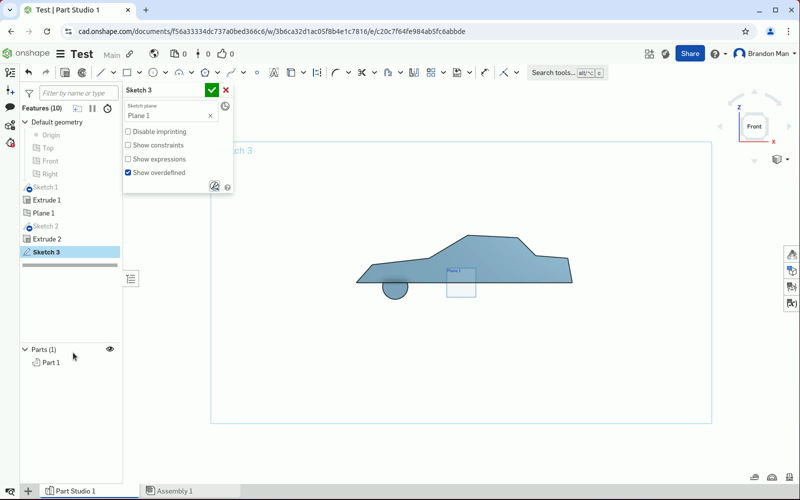
key(y)
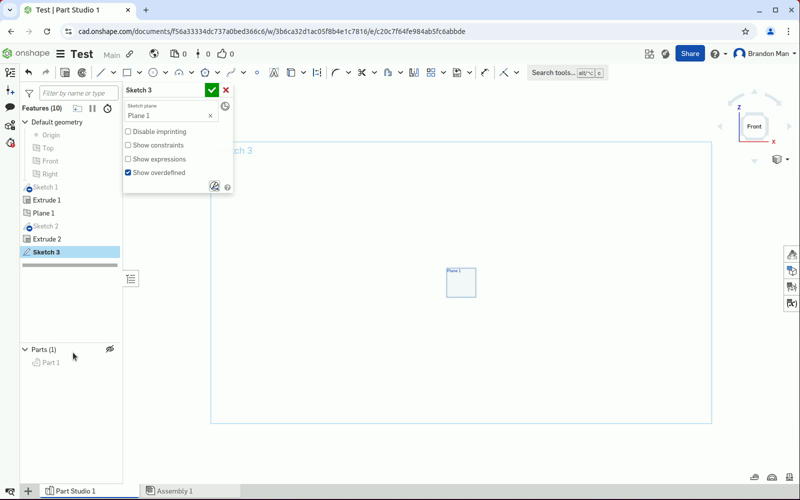
key(l)
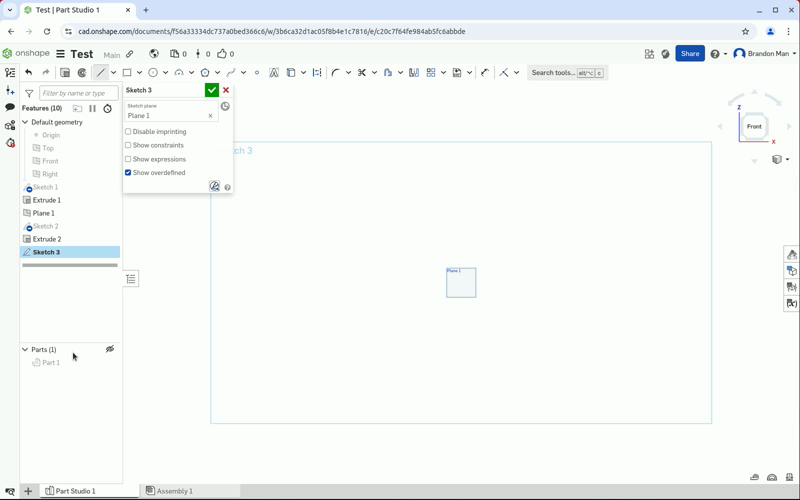
key_down(shift)
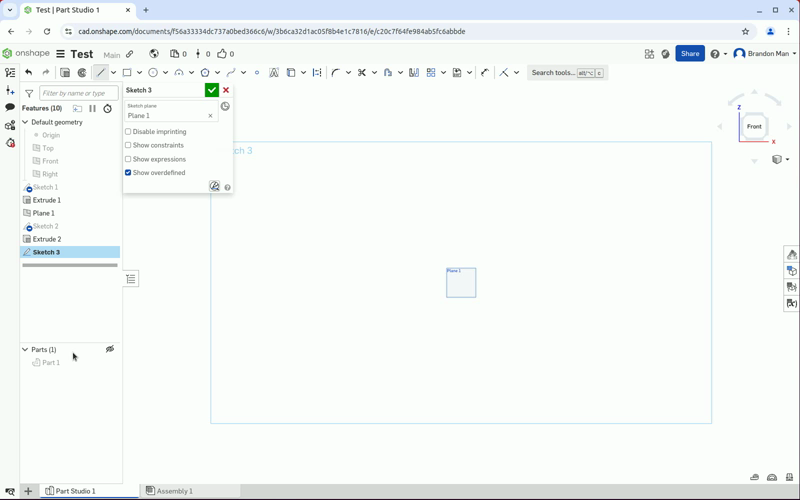
mouse_move(383, 282)
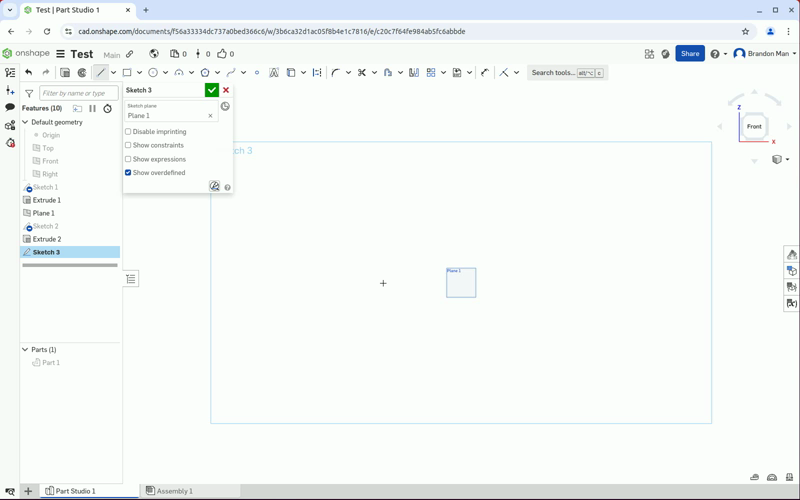
click(383, 282)
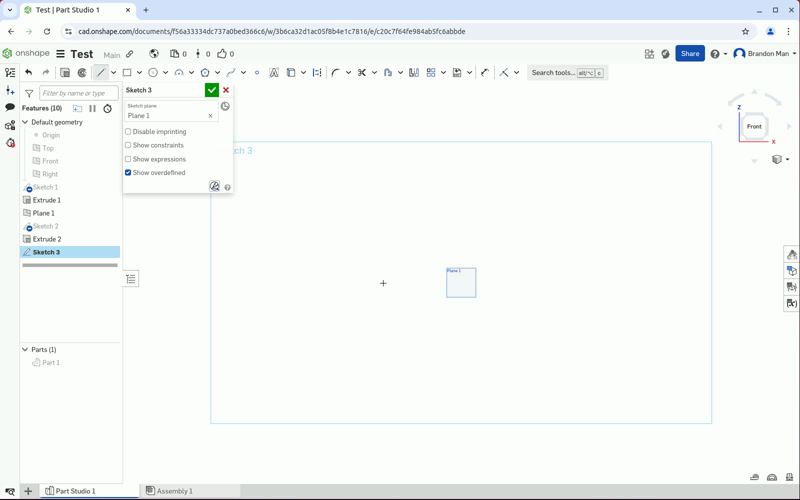
key_up(shift)
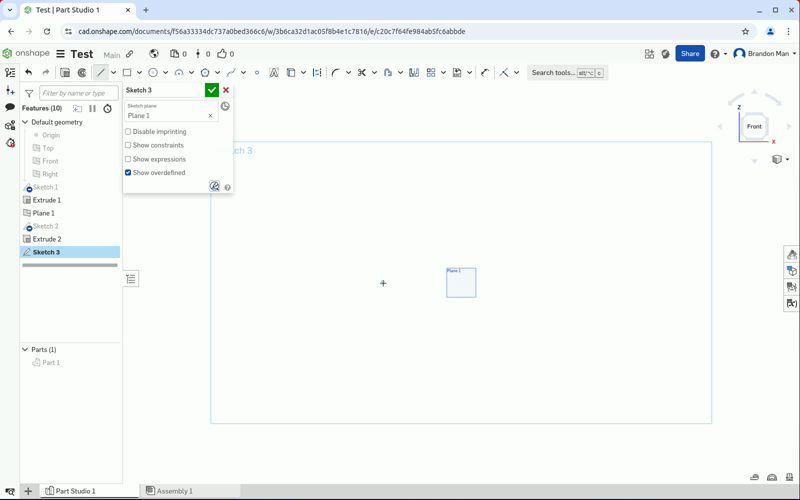
key_down(shift)
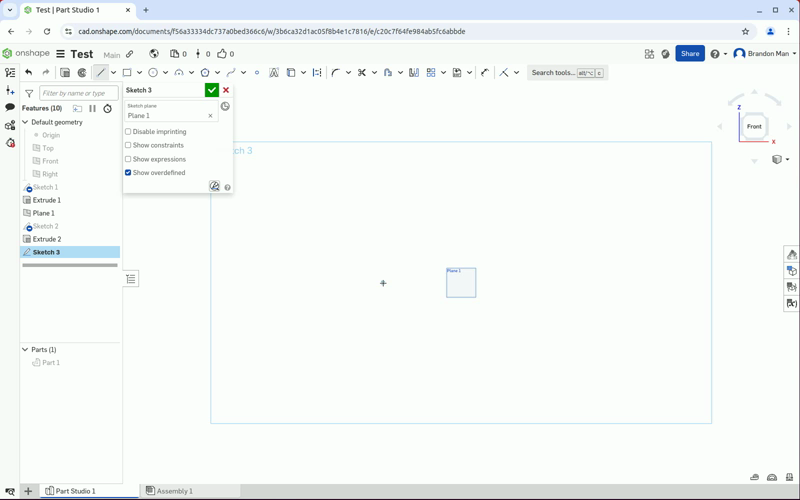
mouse_move(413, 282)
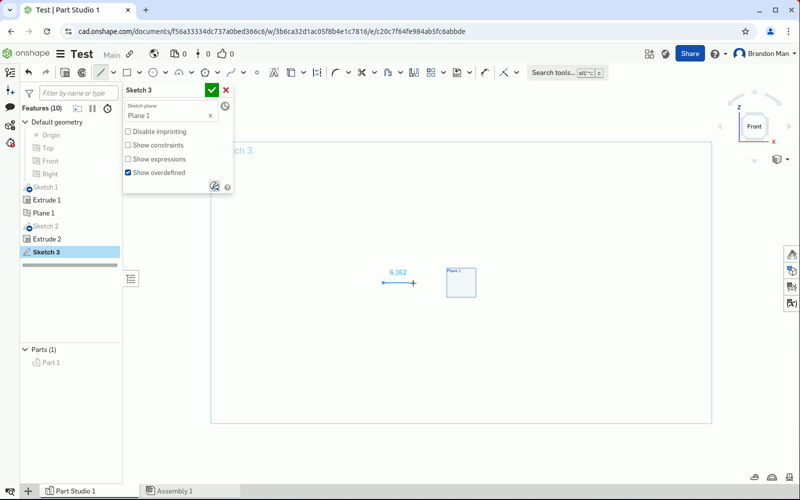
mouse_move(406, 282)
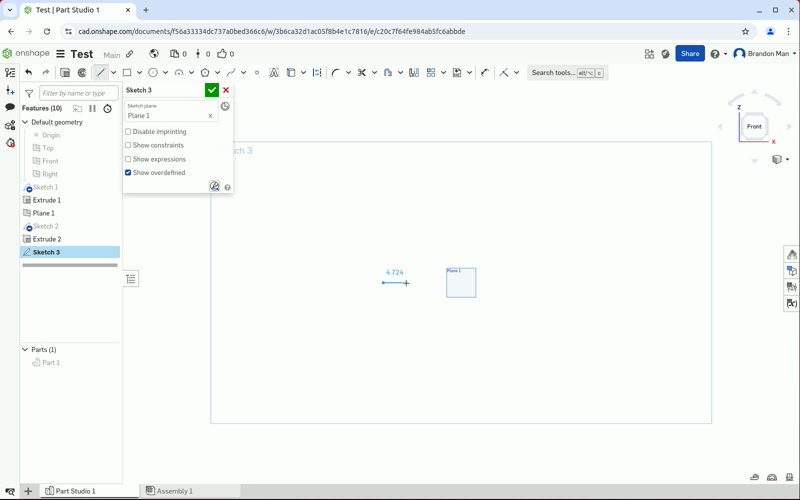
click(406, 282)
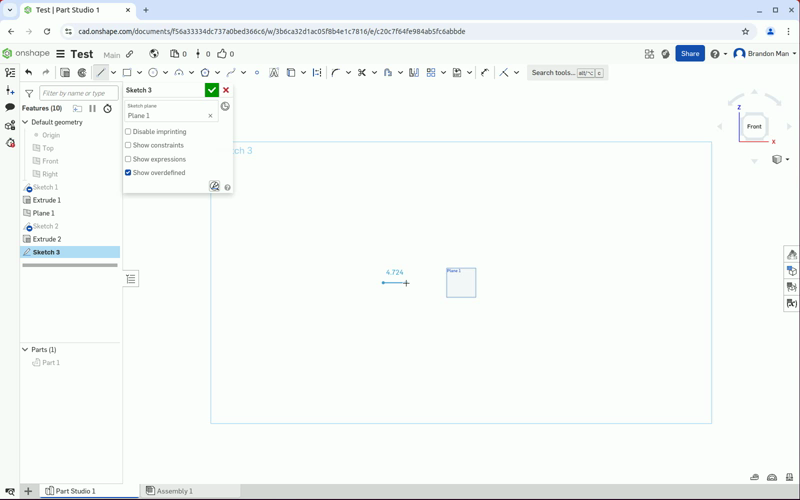
key_up(shift)
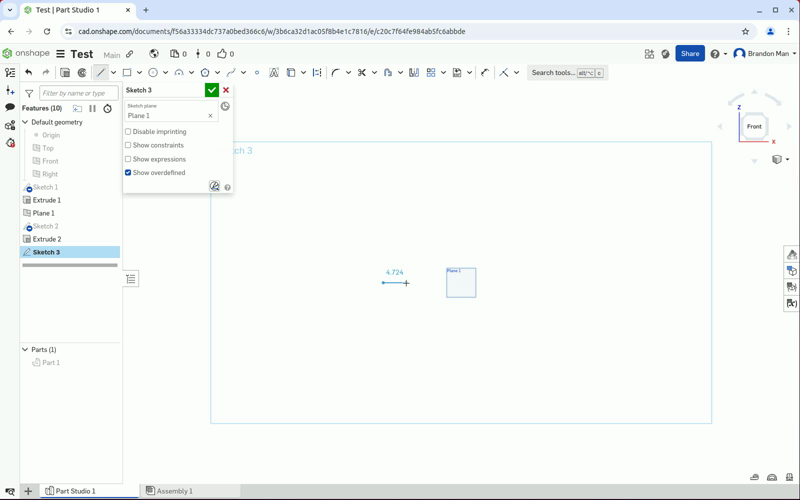
key(esc)
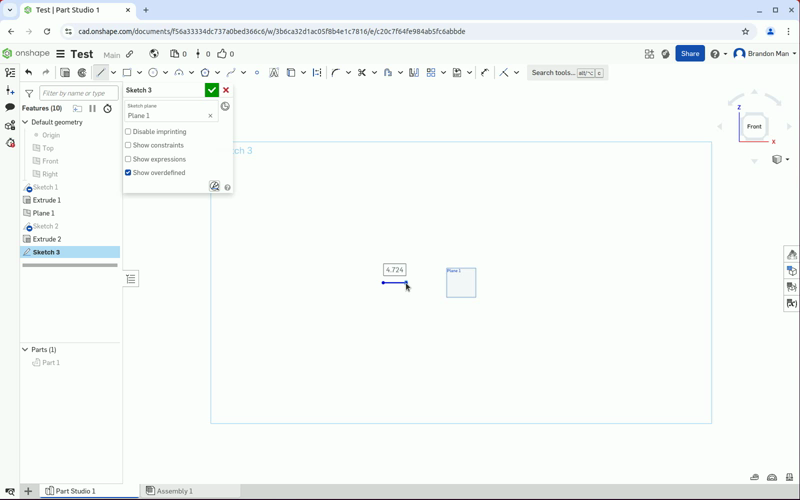
key(a)
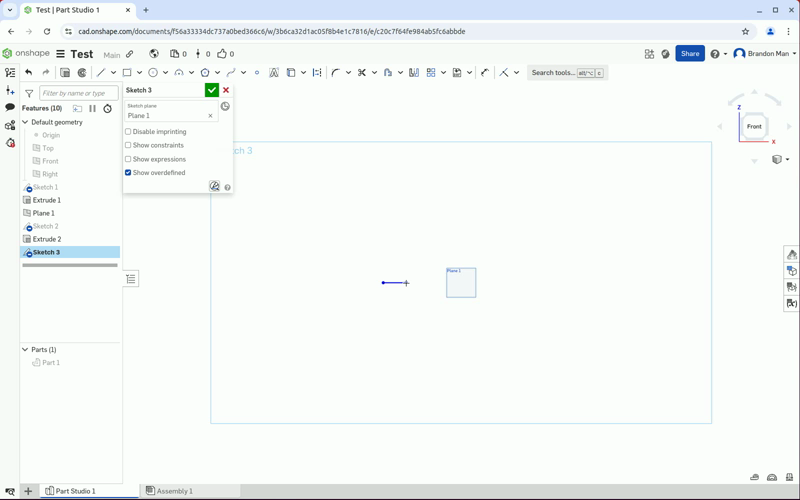
mouse_move(406, 282)
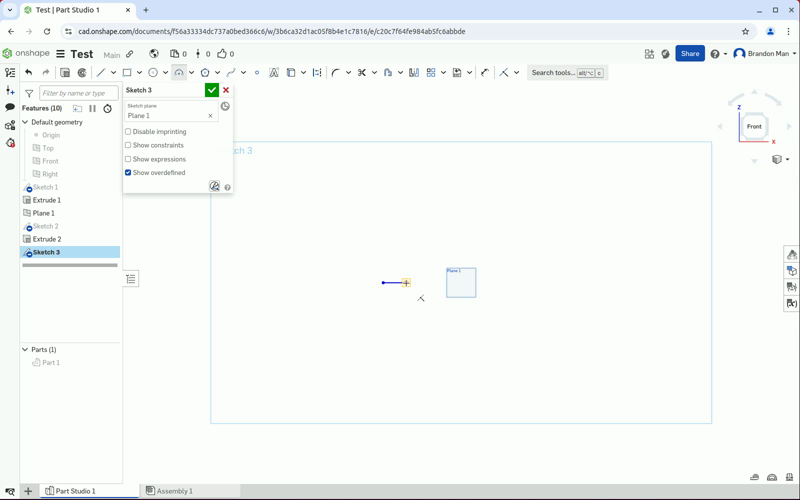
click(406, 282)
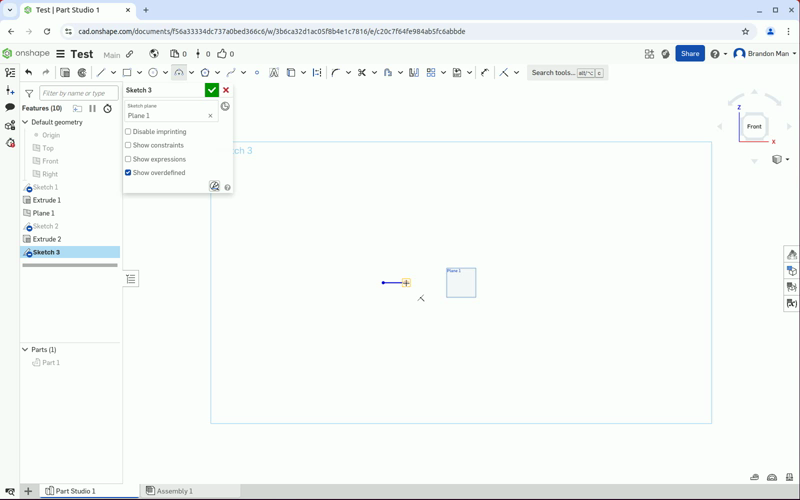
mouse_move(383, 282)
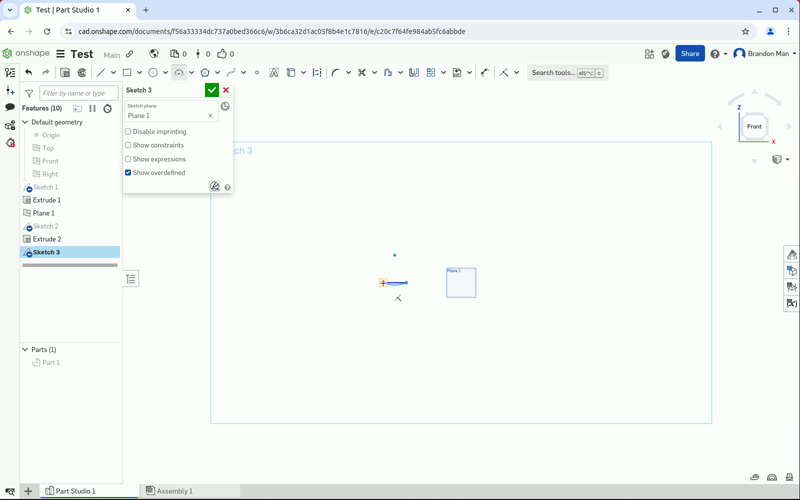
click(383, 282)
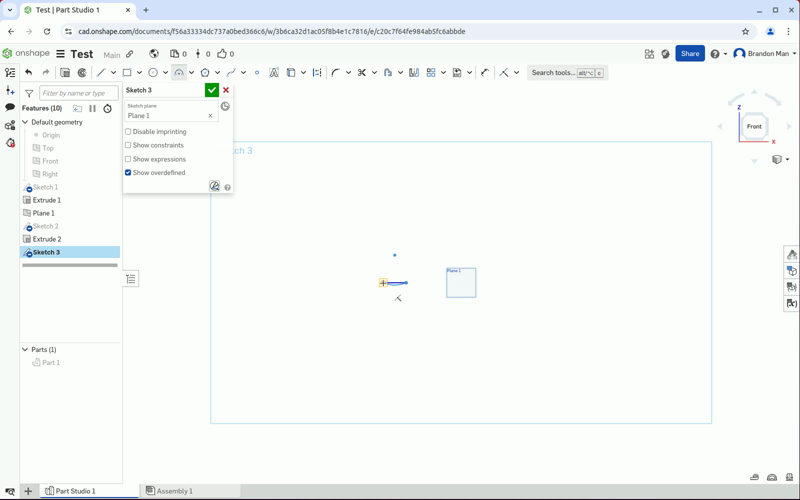
key_down(shift)
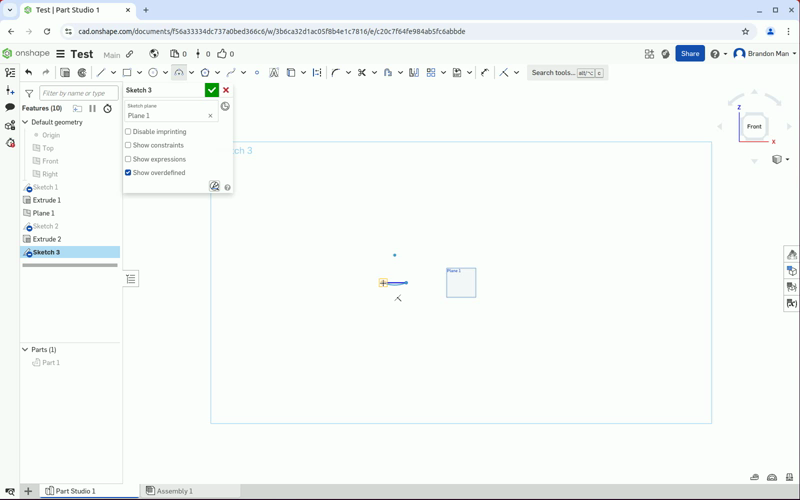
mouse_move(395, 274)
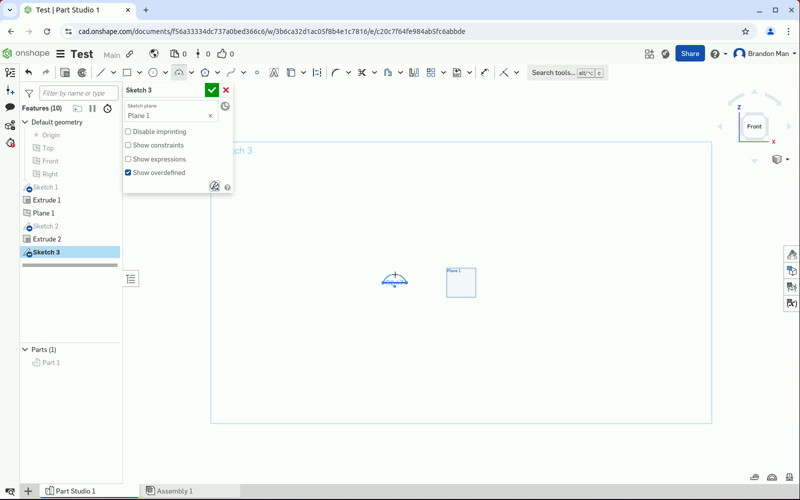
click(395, 274)
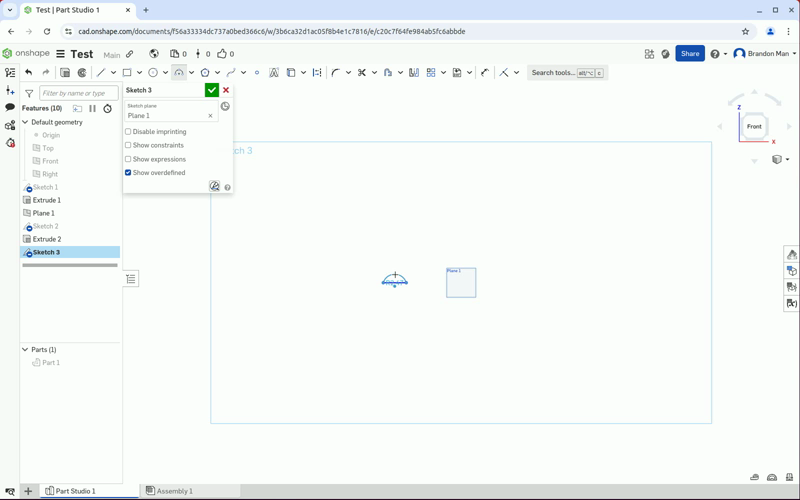
key_up(shift)
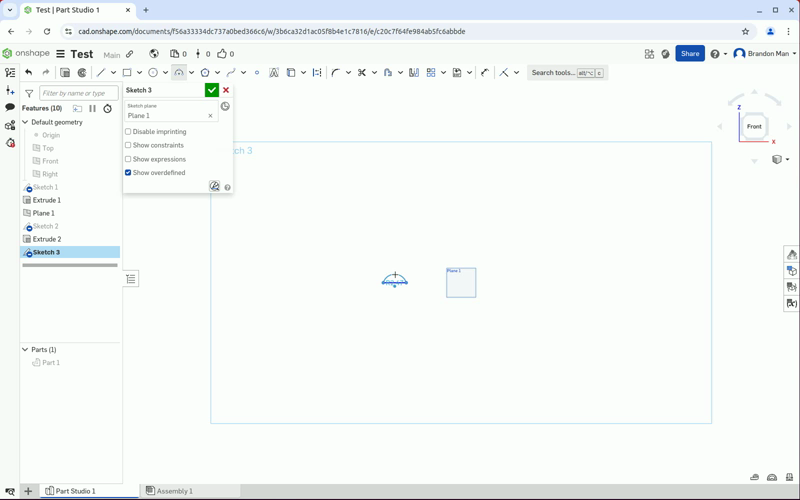
key(esc)
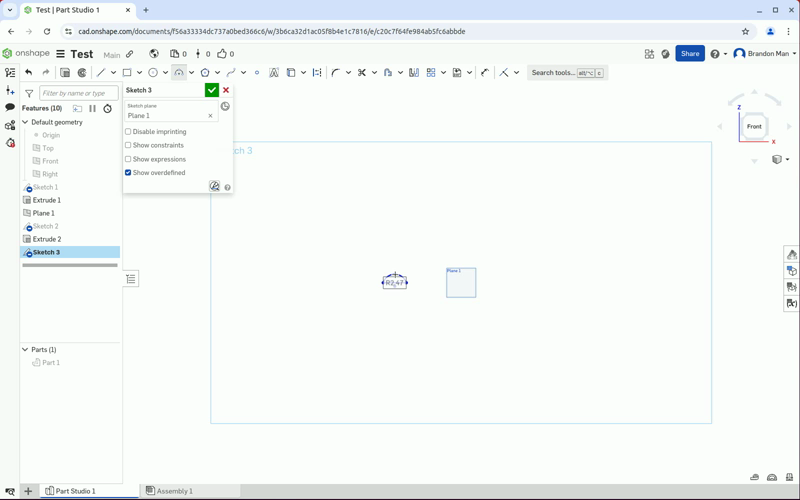
mouse_move(400, 278)
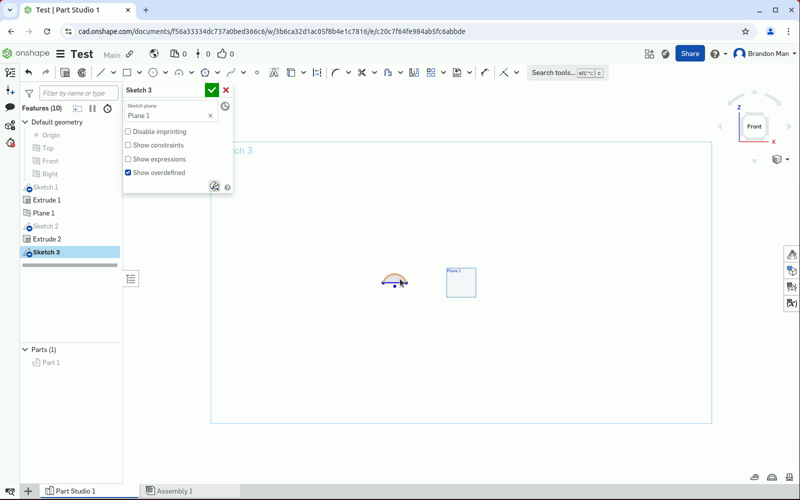
scroll(6)
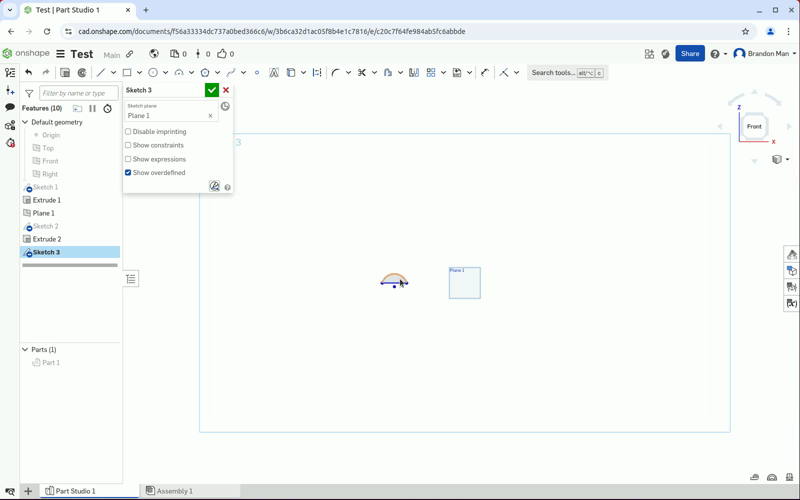
scroll(6)
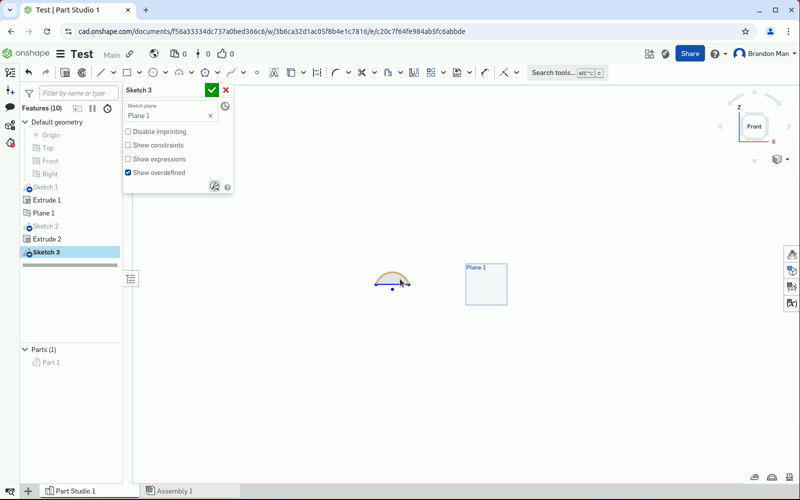
scroll(6)
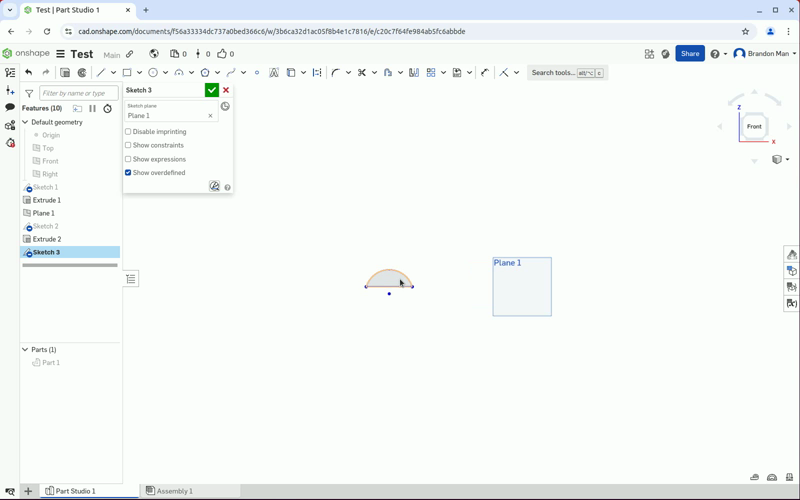
scroll(6)
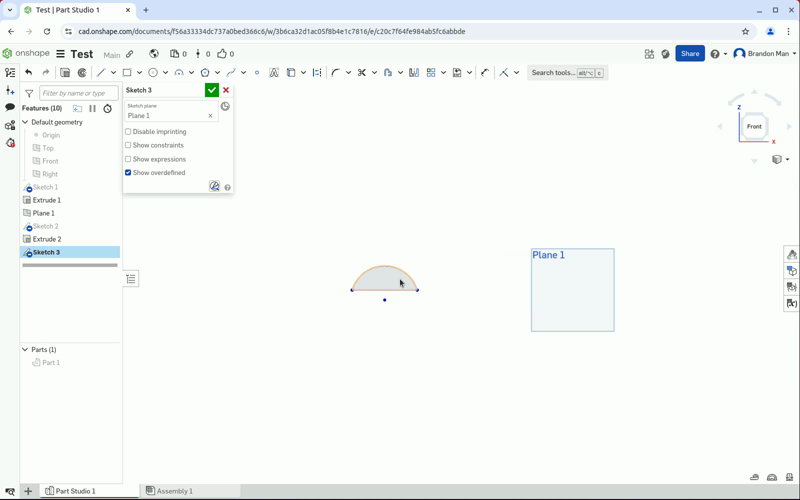
scroll(6)
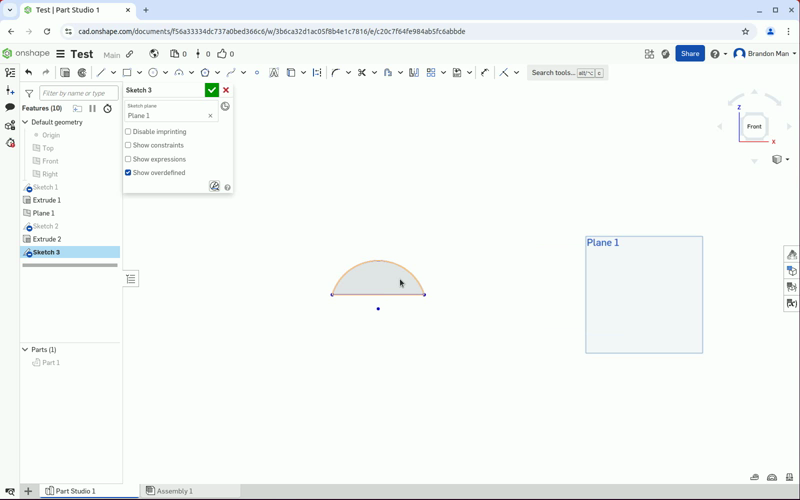
scroll(6)
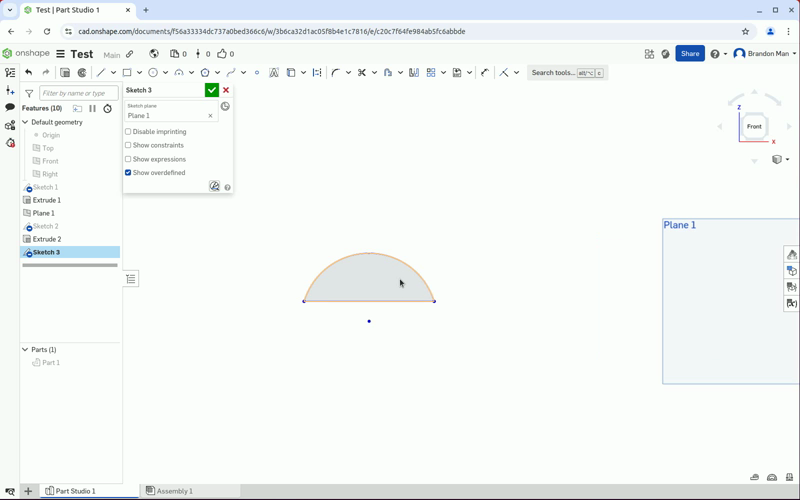
scroll(6)
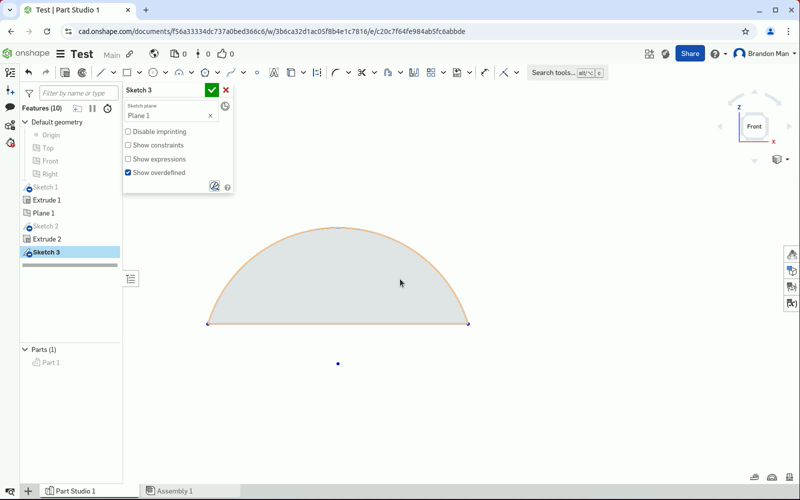
click(400, 278)
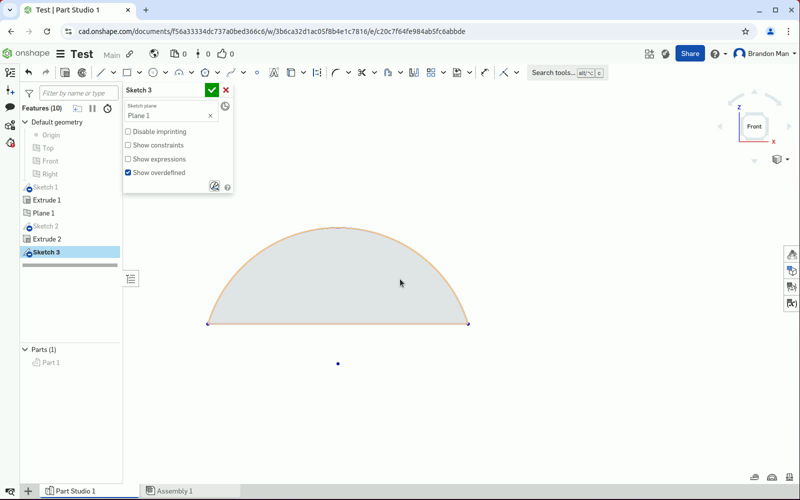
scroll(-6)
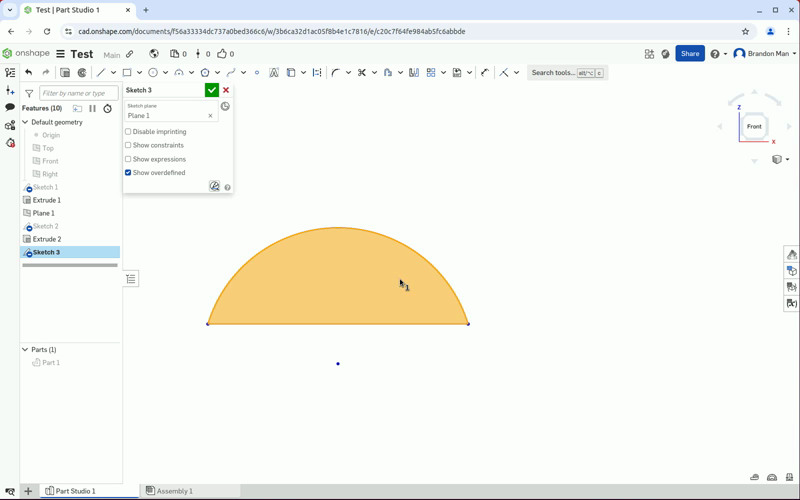
scroll(-6)
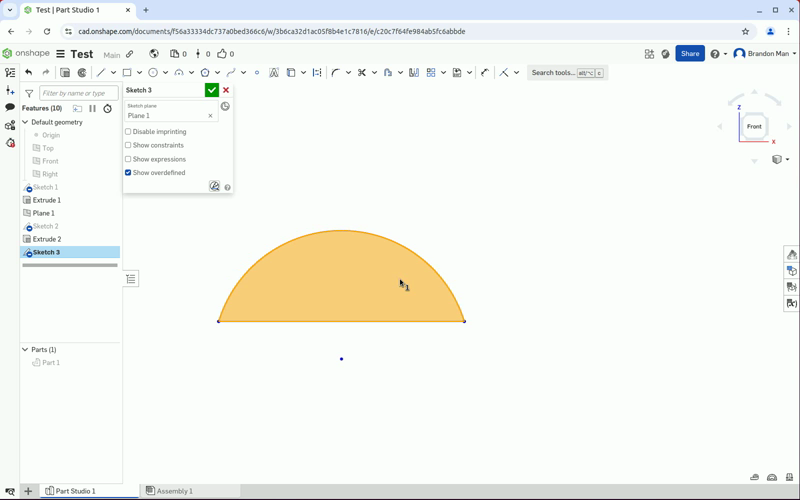
scroll(-6)
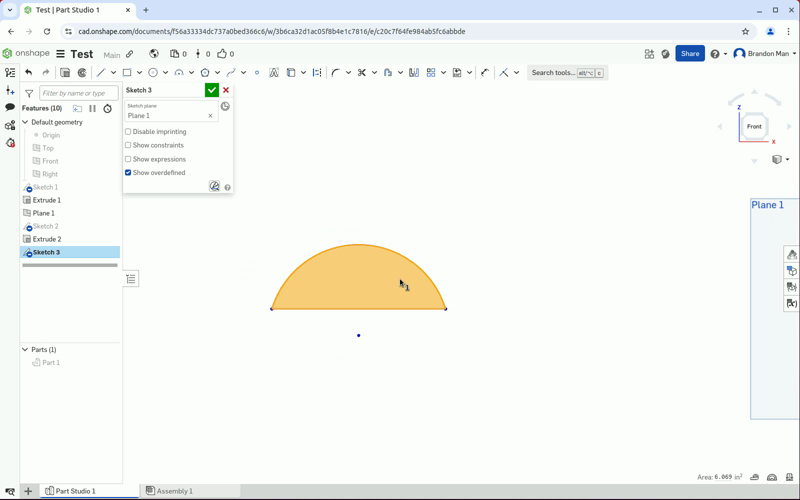
scroll(-6)
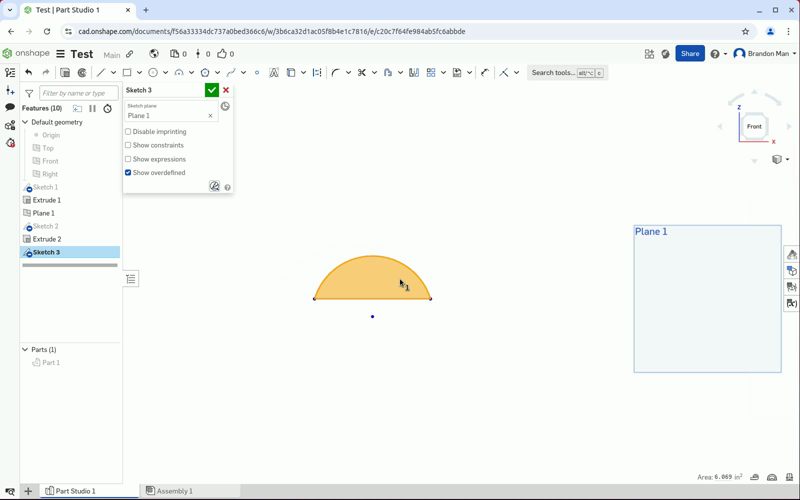
scroll(-6)
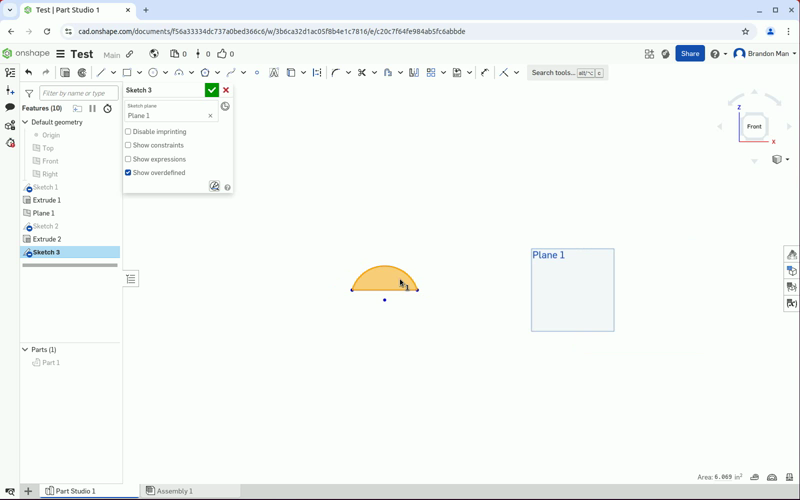
scroll(-6)
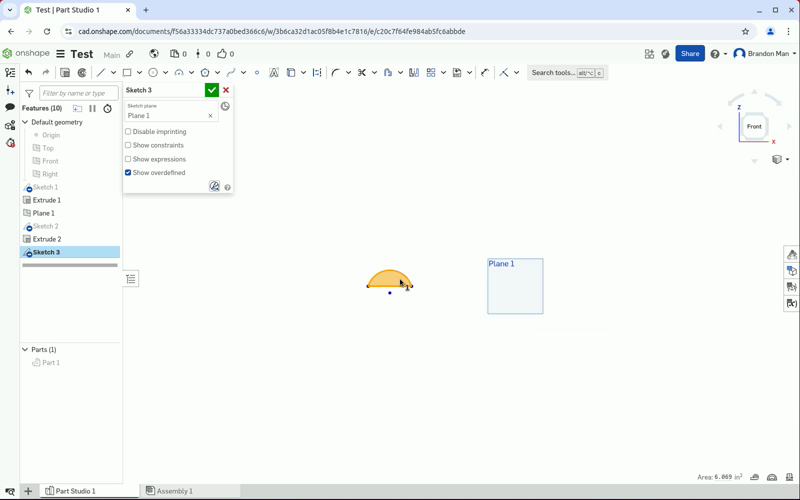
scroll(-6)
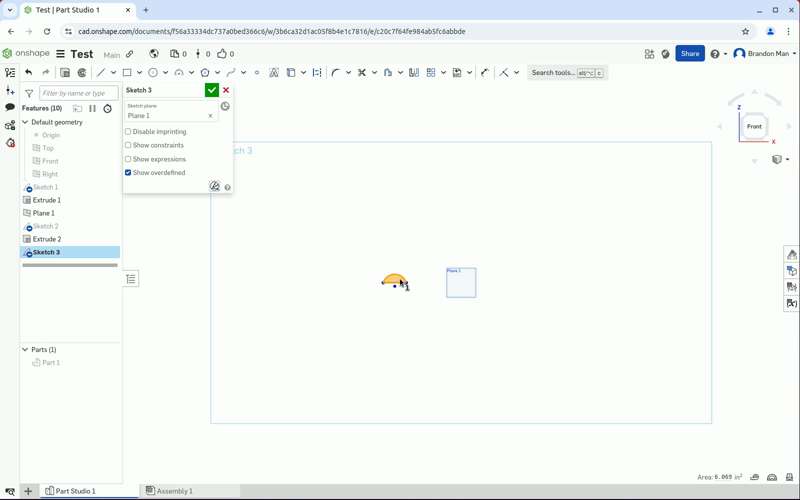
mouse_move(73, 352)
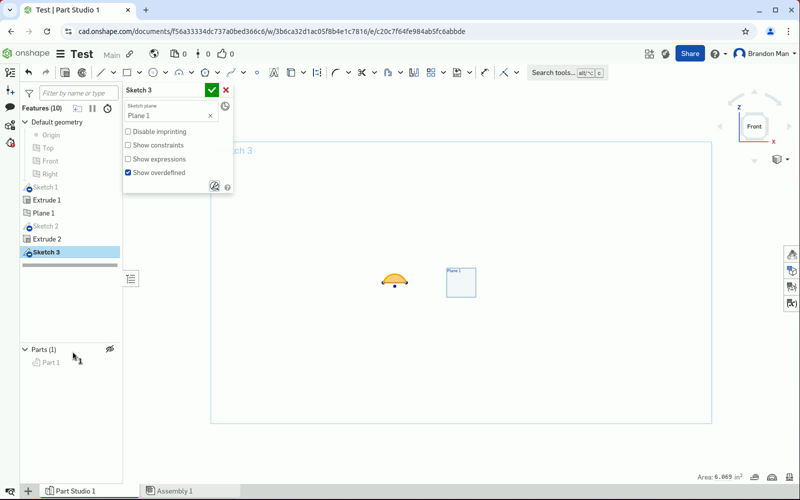
key(shift+y)
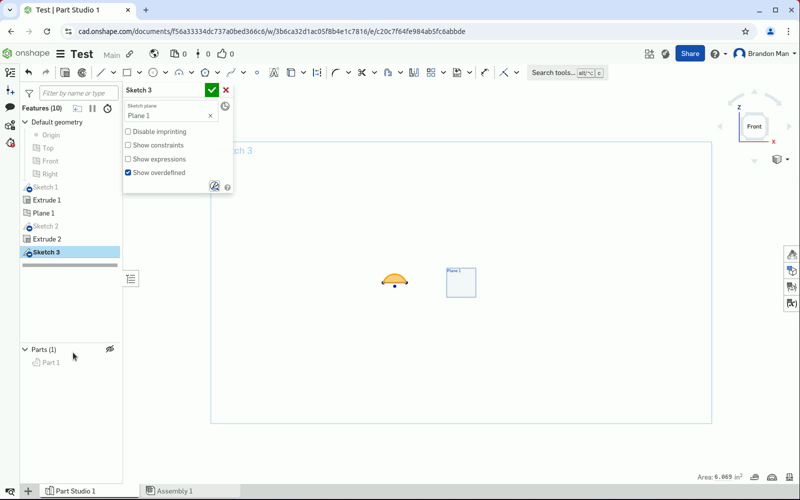
key(shift+e)
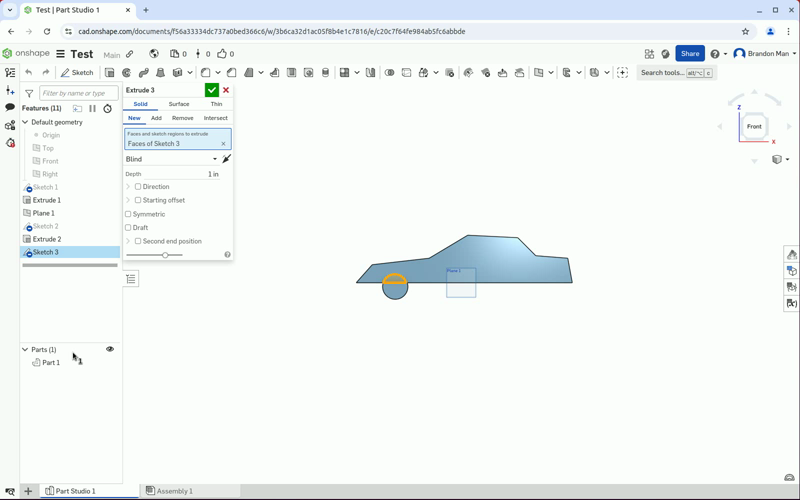
mouse_move(143, 106)
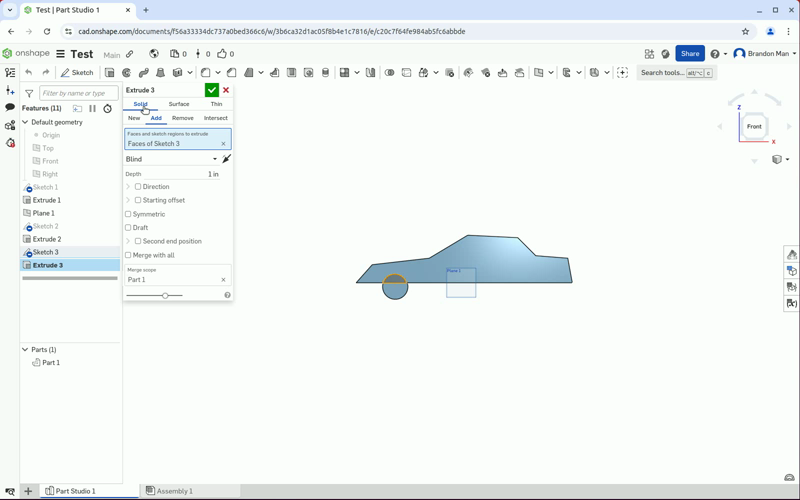
click(143, 106)
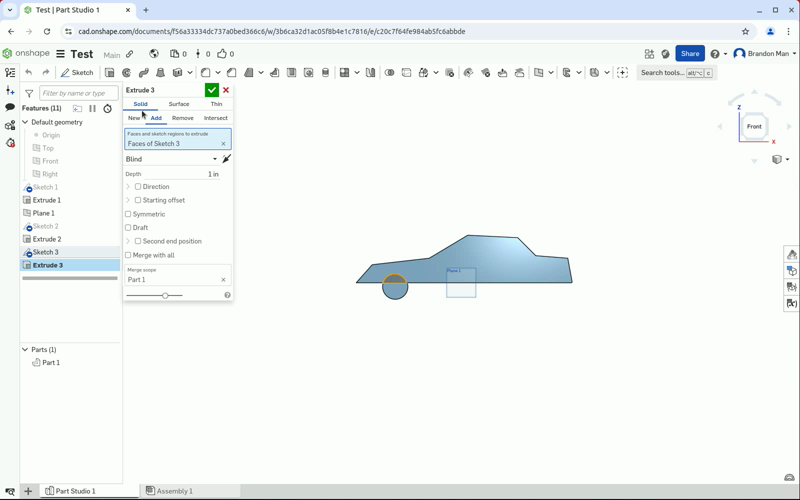
mouse_move(137, 120)
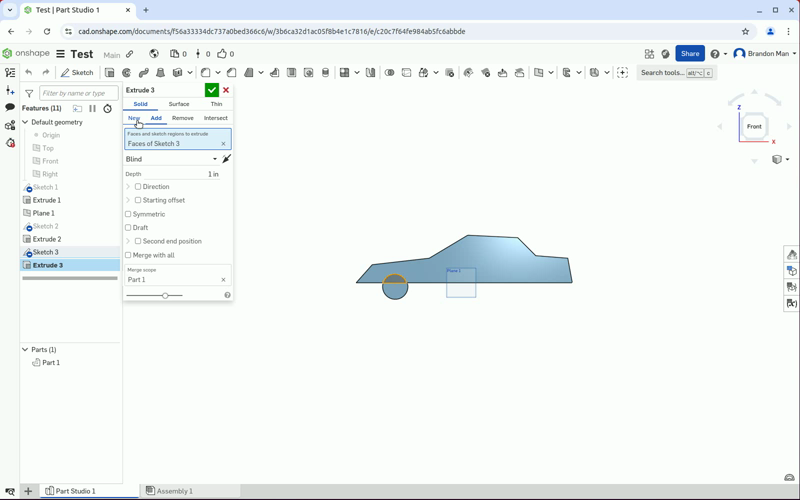
click(137, 120)
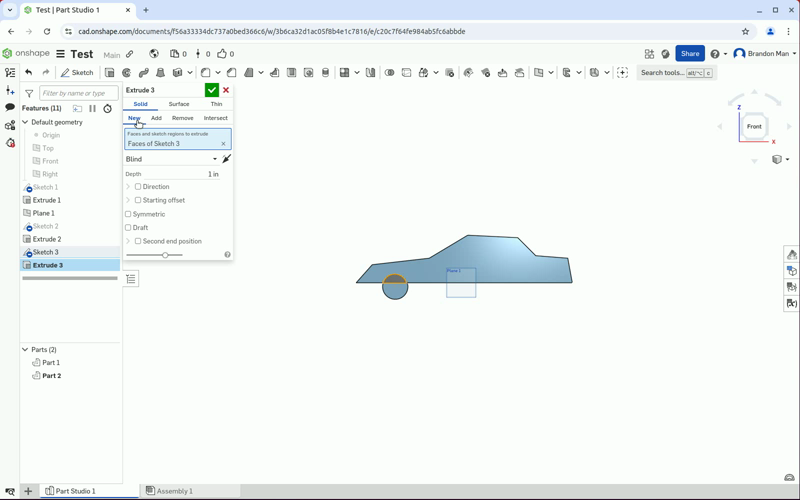
key(tab, 4)
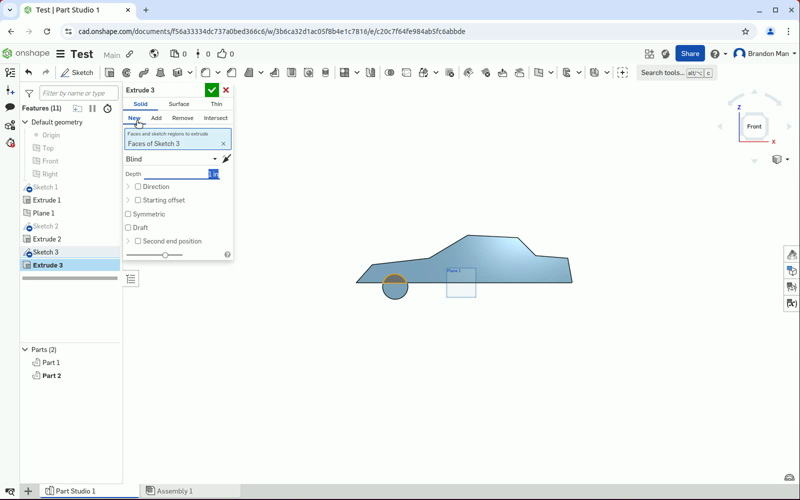
text(1.685)
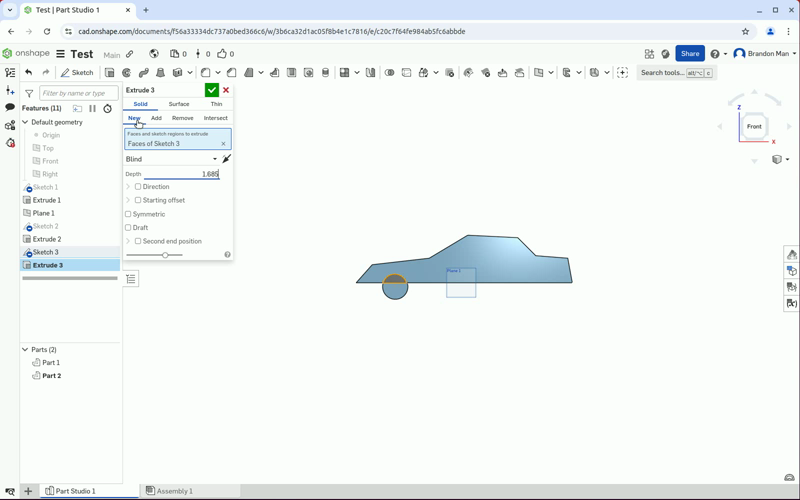
key(tab, 3)
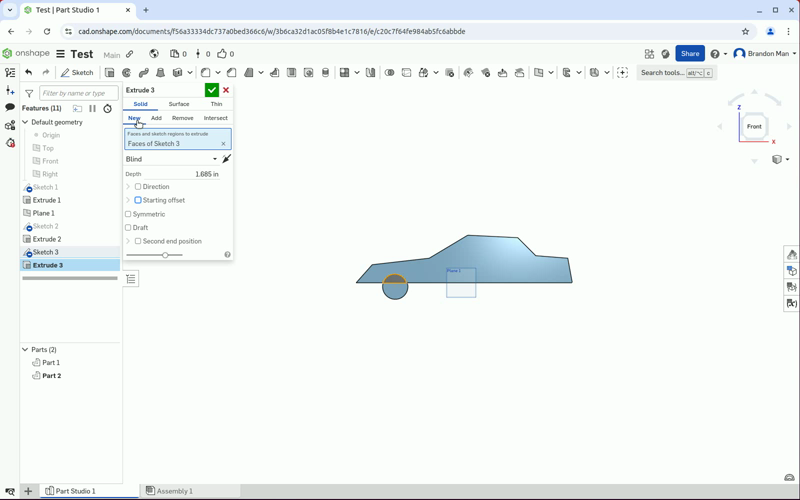
key(tab, 2)
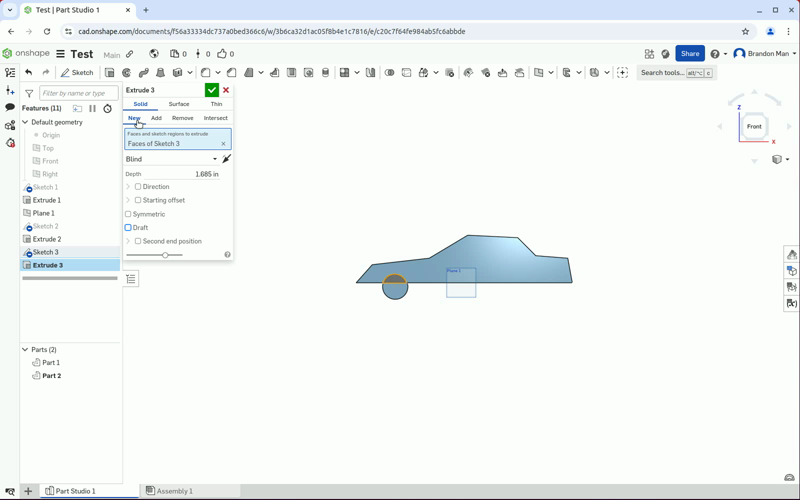
key(space)
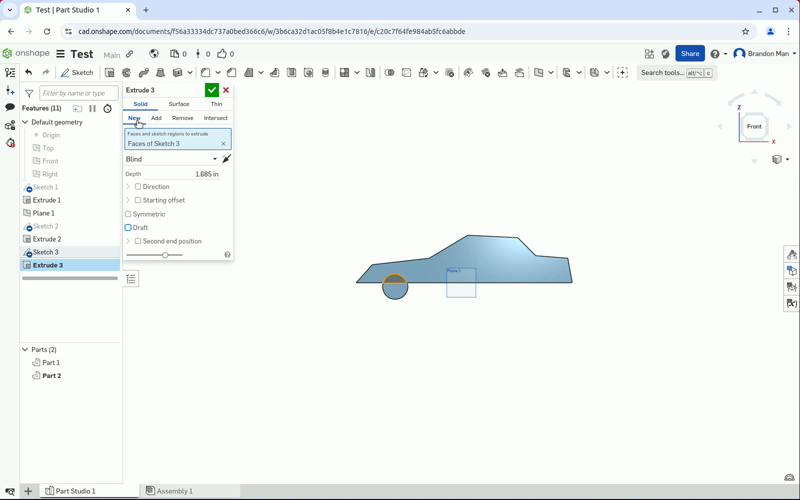
key(tab, 3)
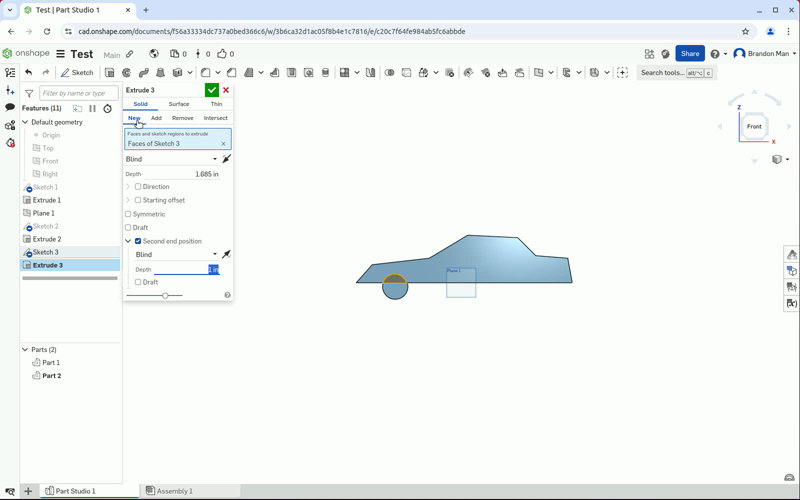
text(1.685)
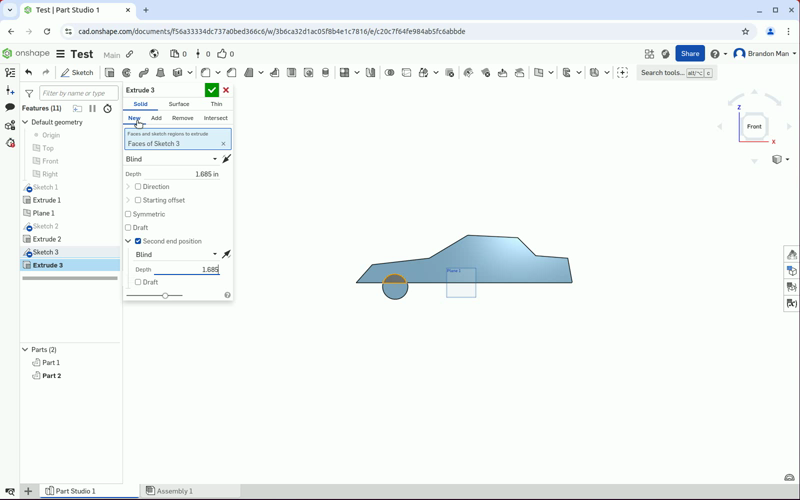
key(enter)
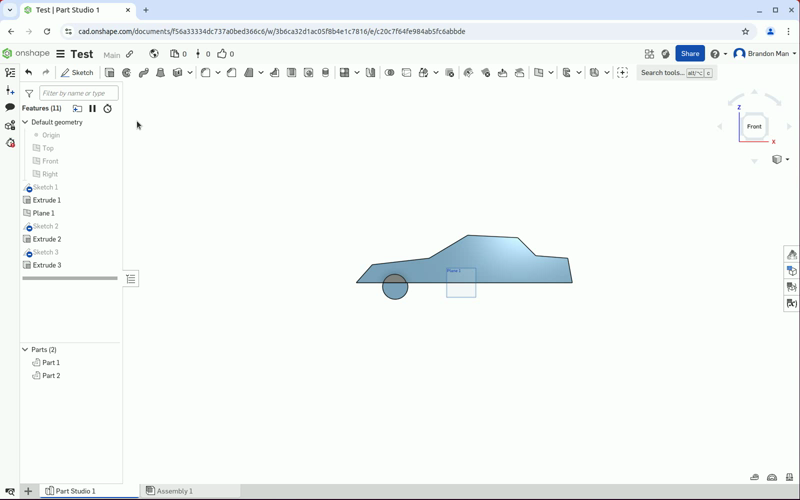
key(shift+h)
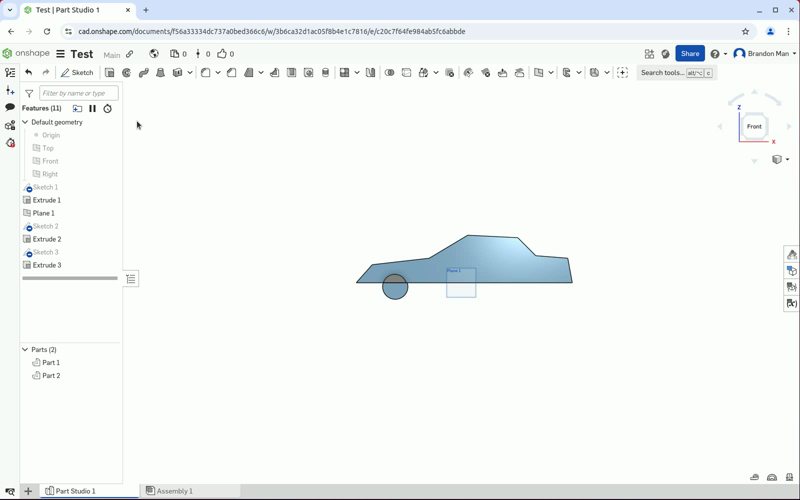
key(shift+h)
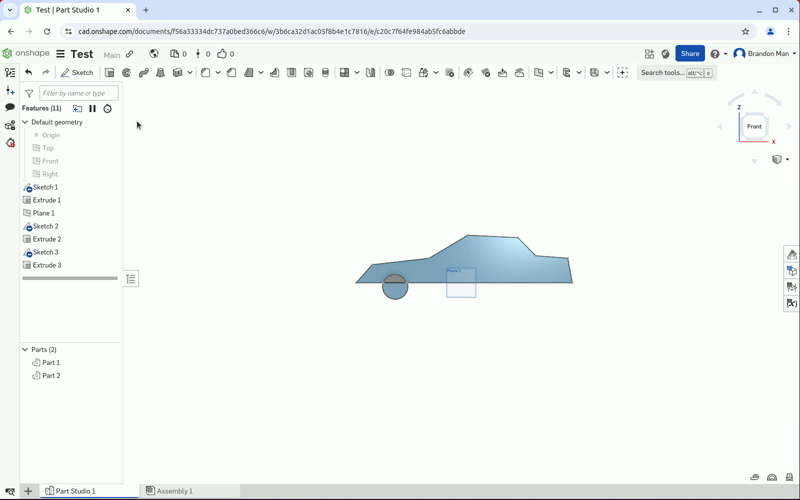
key(shift+7)
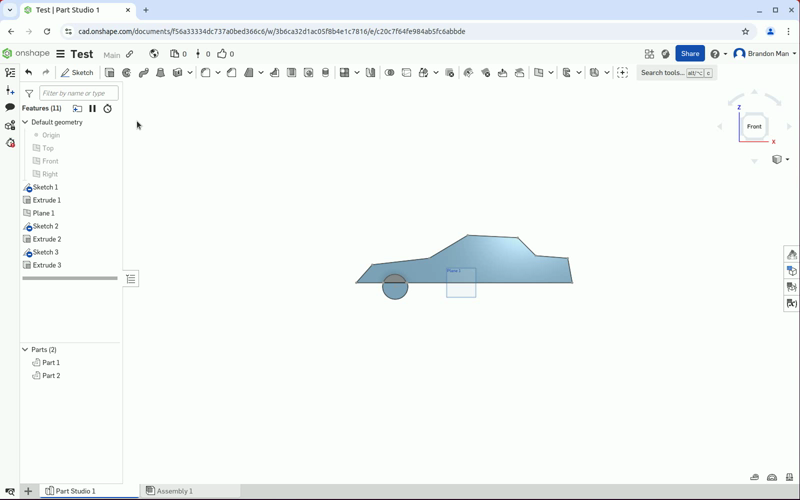
key(left, 2)
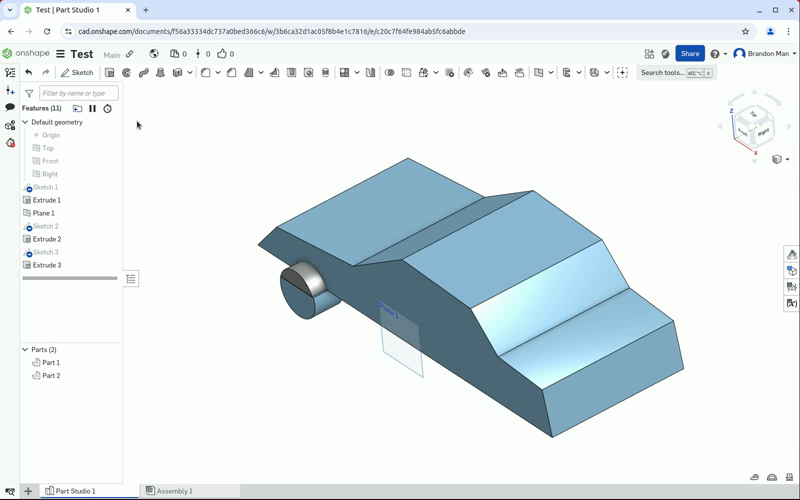
key(down, 2)
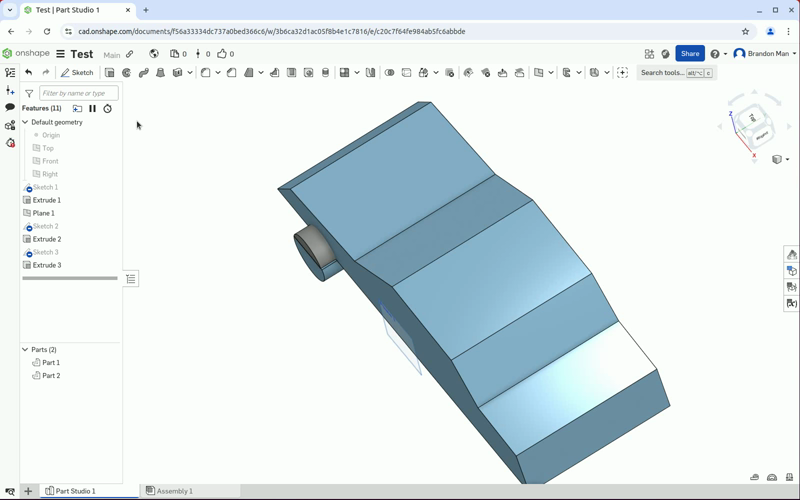
key(up, 2)
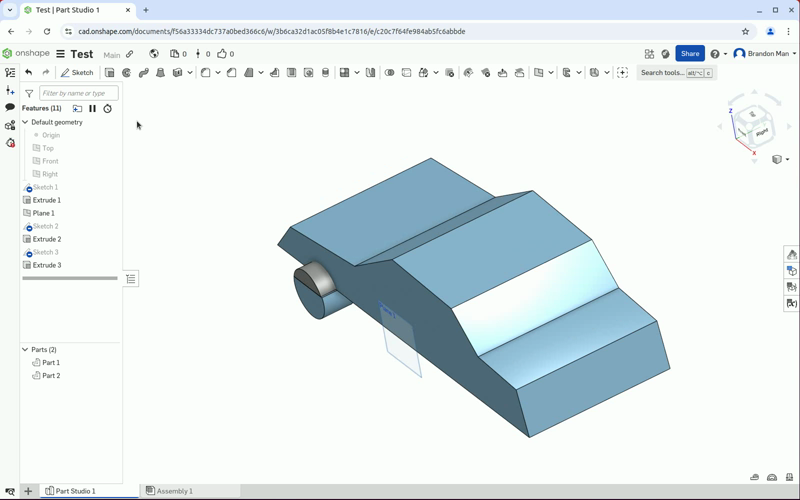
key(right, 2)
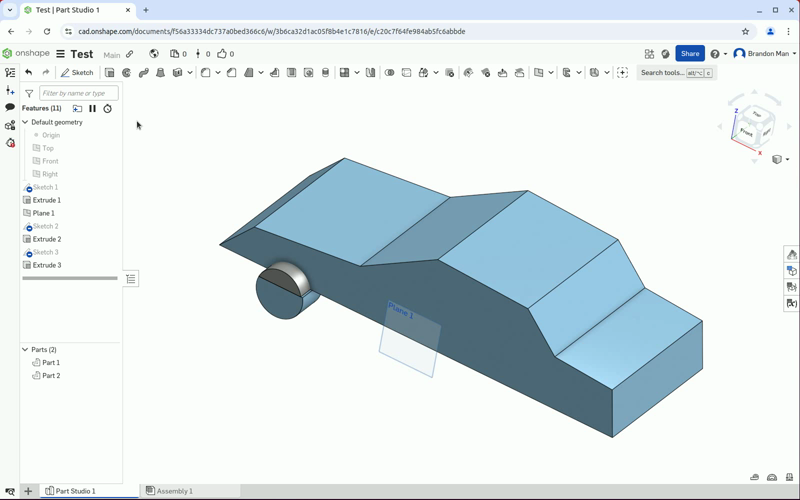
mouse_move(73, 189)
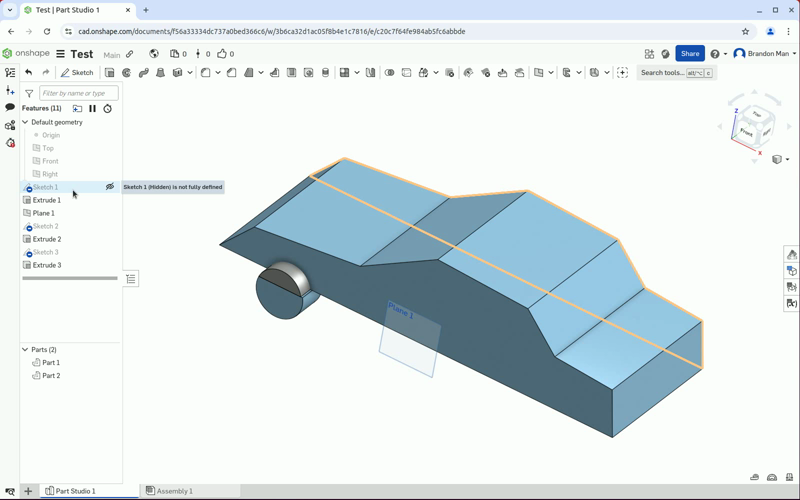
click(73, 189)